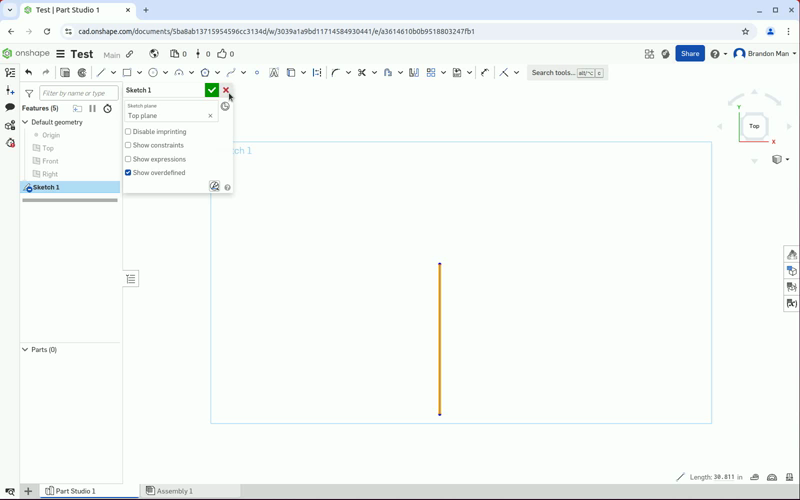
key(shift+h)
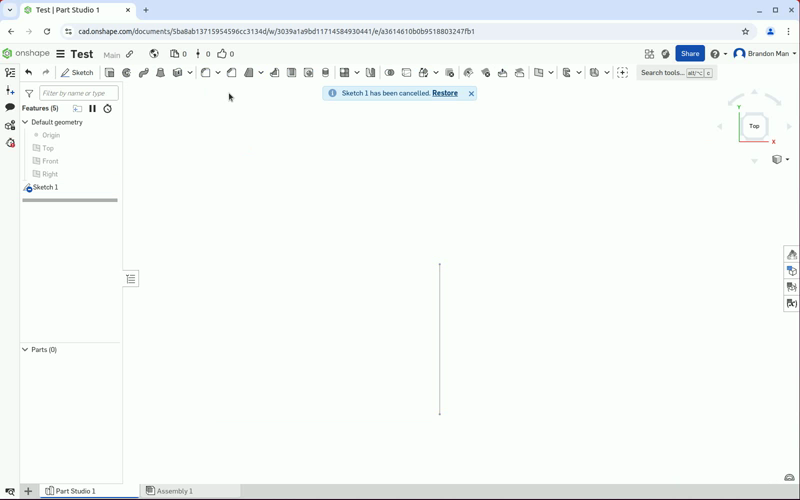
key(shift+s)
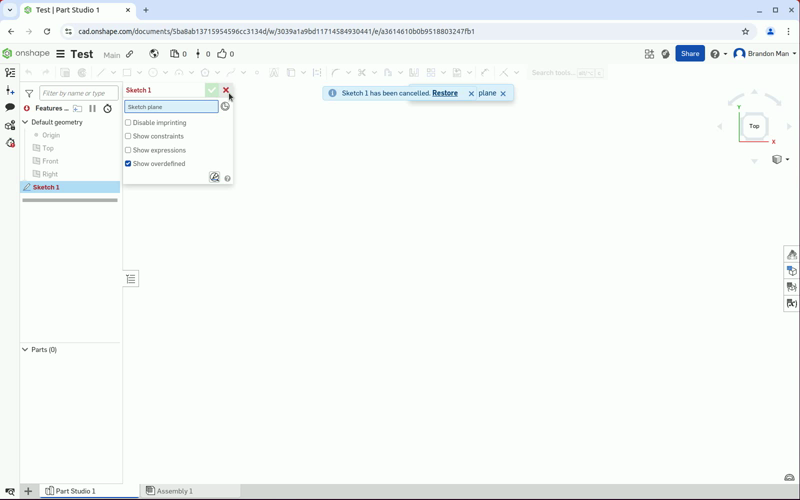
mouse_move(73, 150)
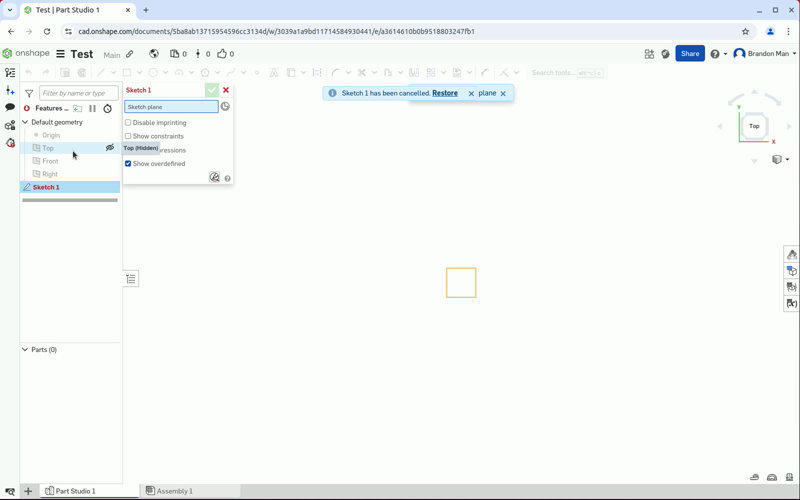
click(73, 150)
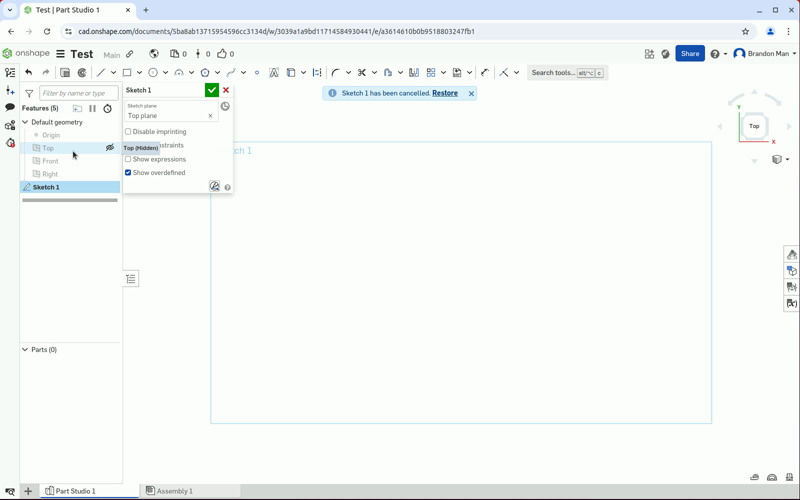
mouse_move(73, 352)
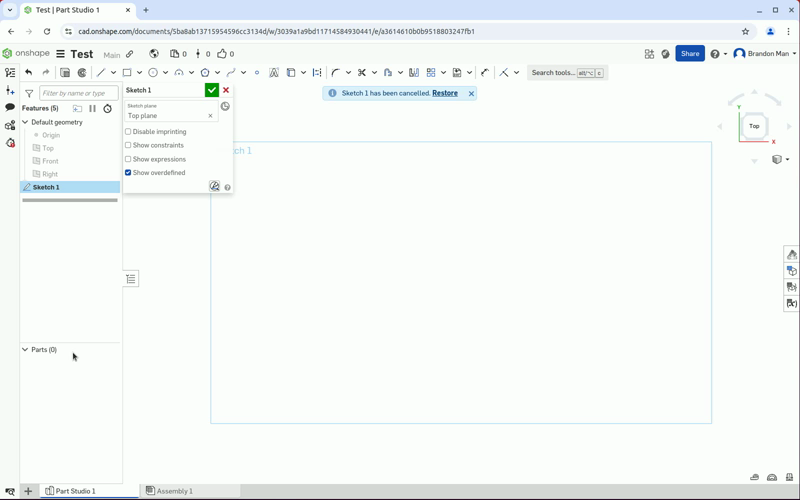
key(y)
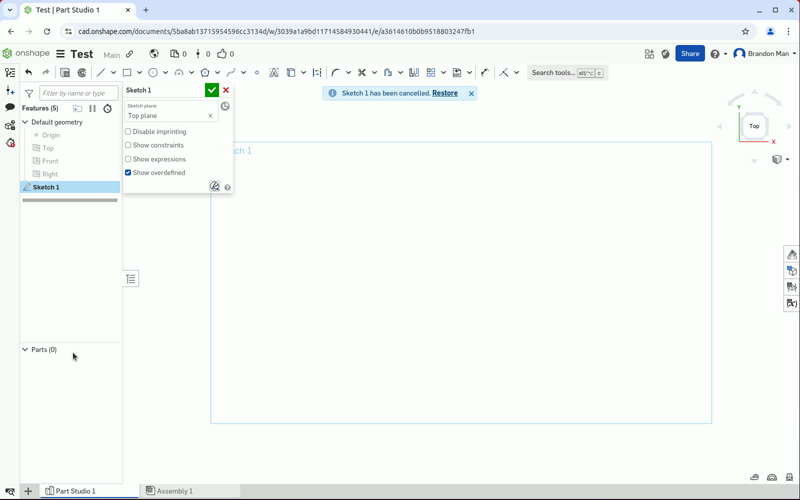
key(l)
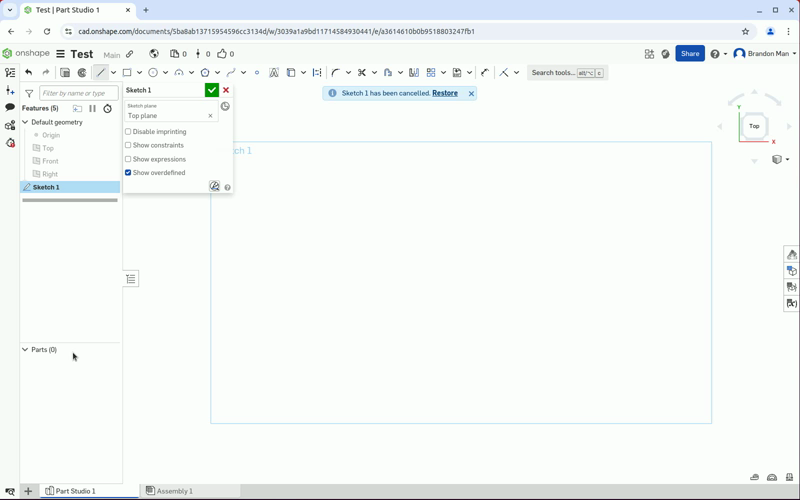
key_down(shift)
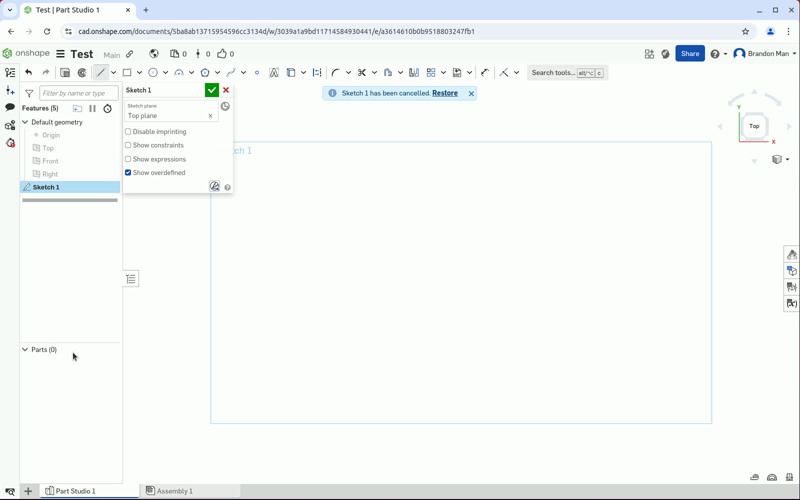
mouse_move(443, 286)
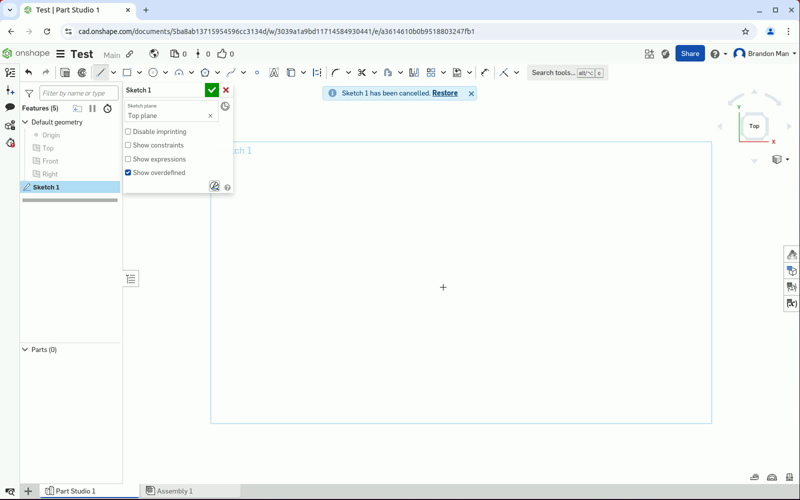
click(443, 286)
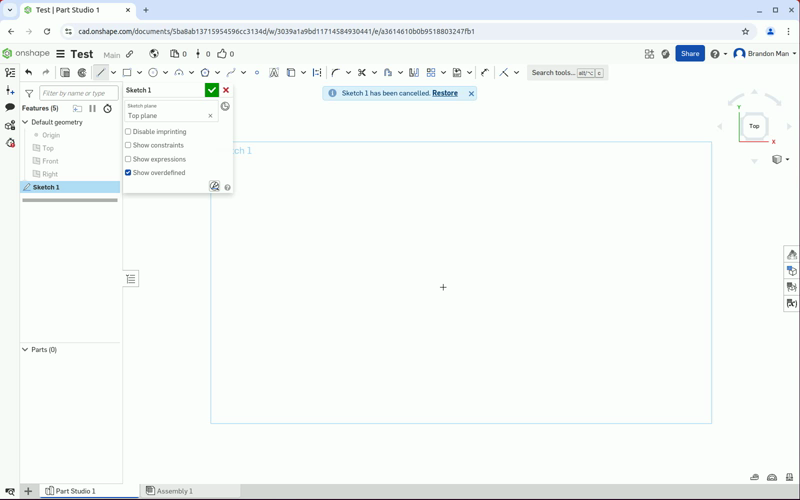
key_up(shift)
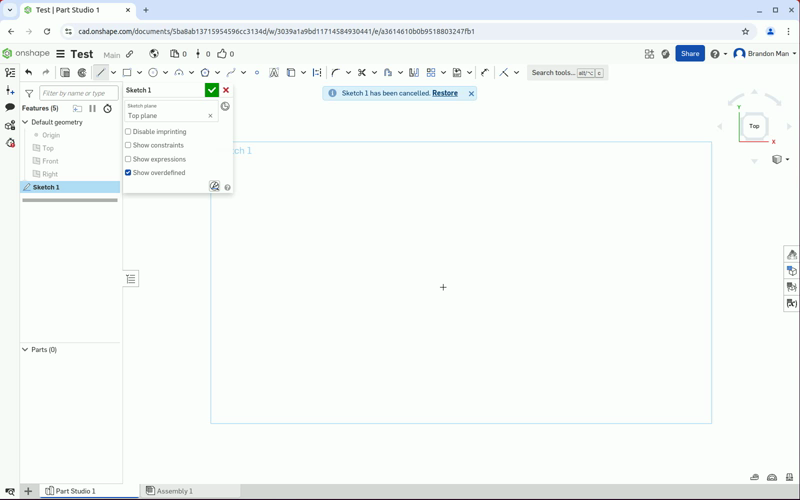
key_down(shift)
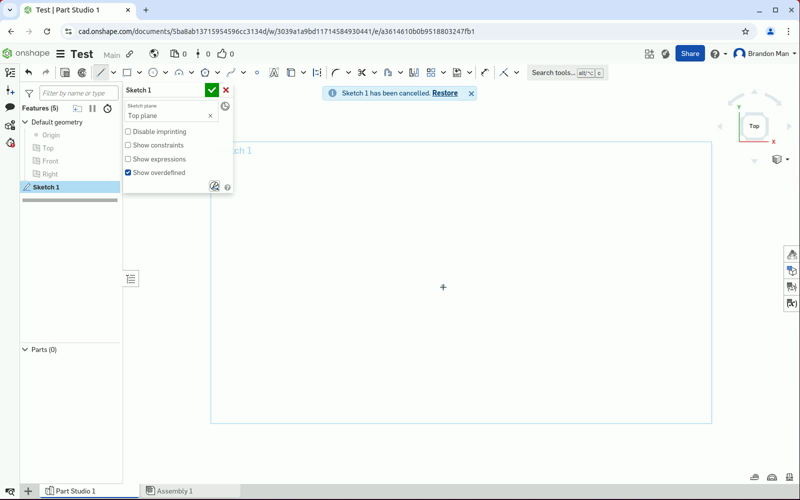
mouse_move(559, 286)
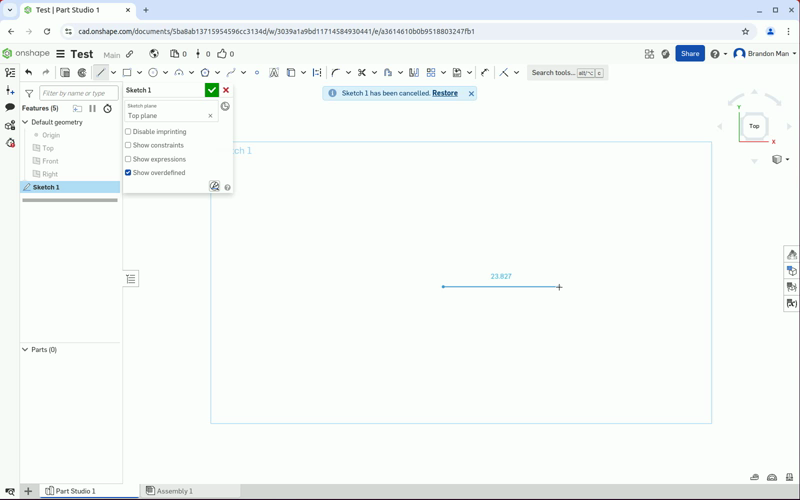
click(559, 286)
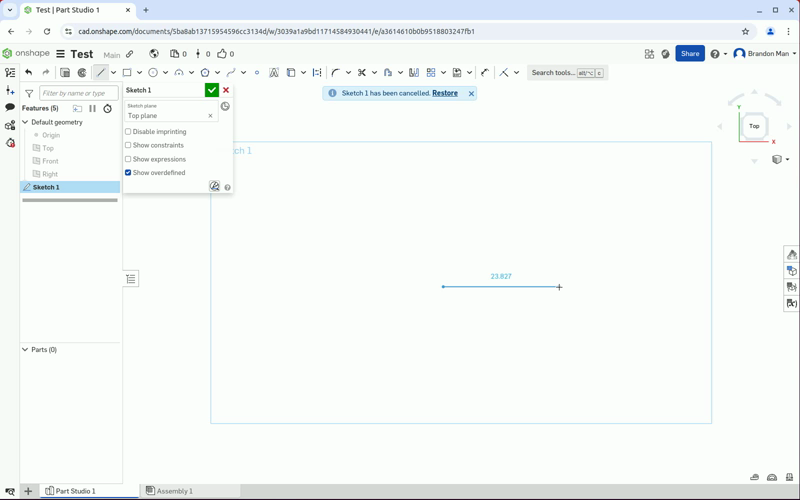
key_up(shift)
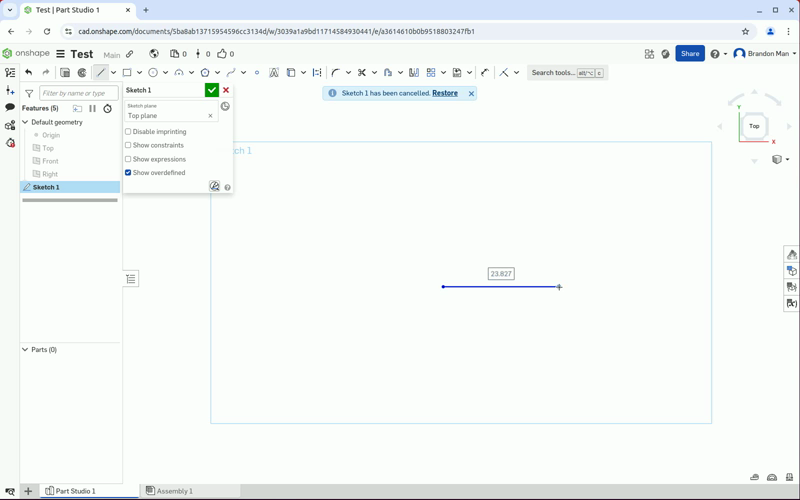
key_down(shift)
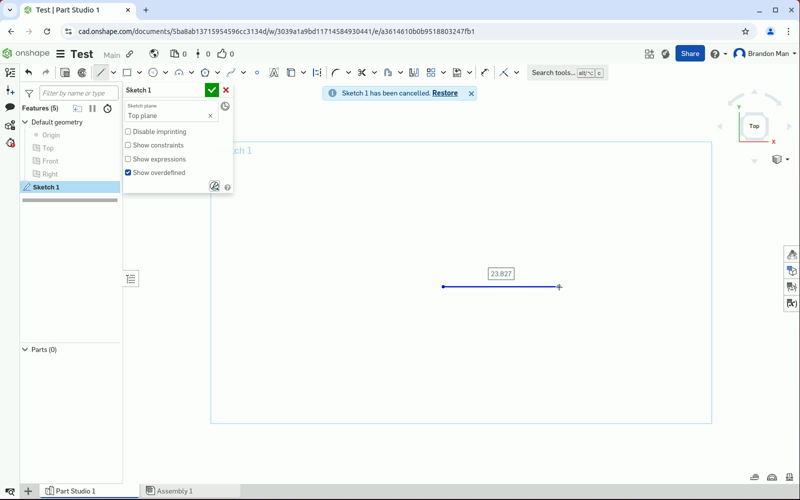
mouse_move(589, 286)
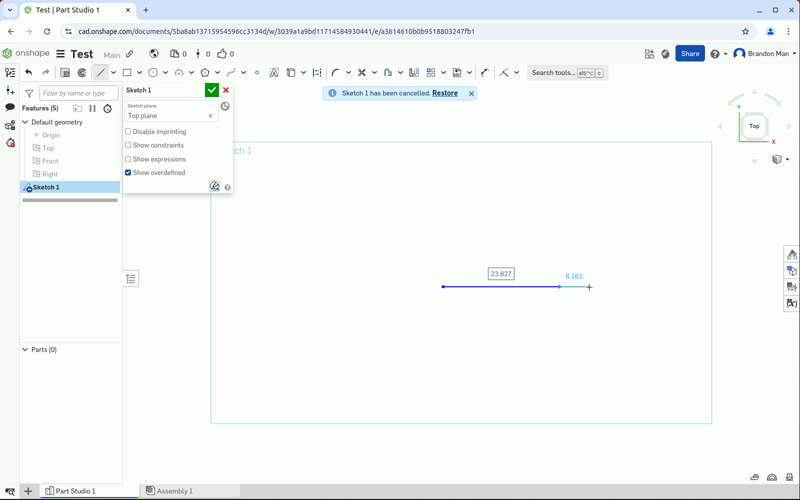
mouse_move(559, 227)
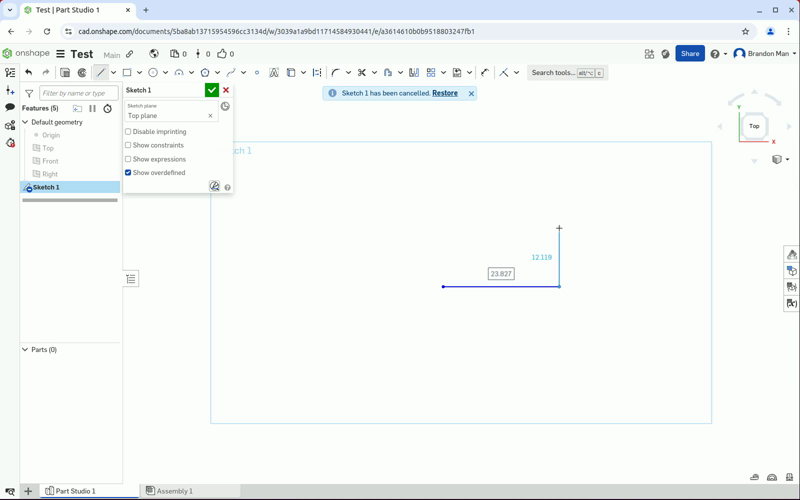
click(559, 227)
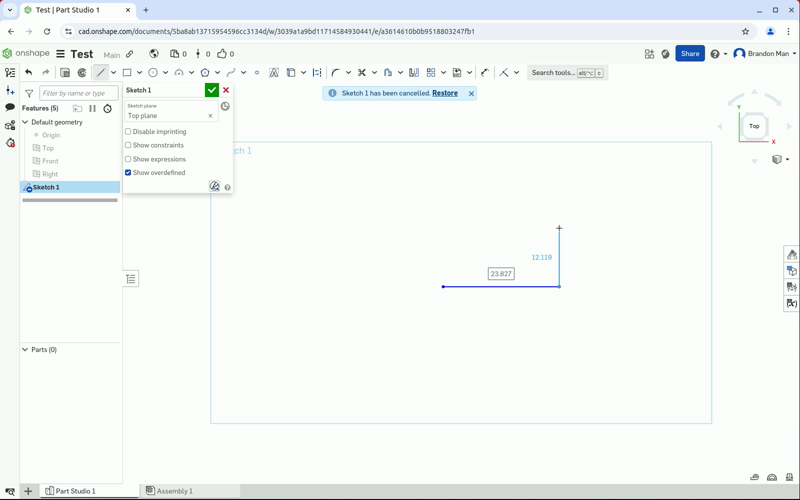
key_up(shift)
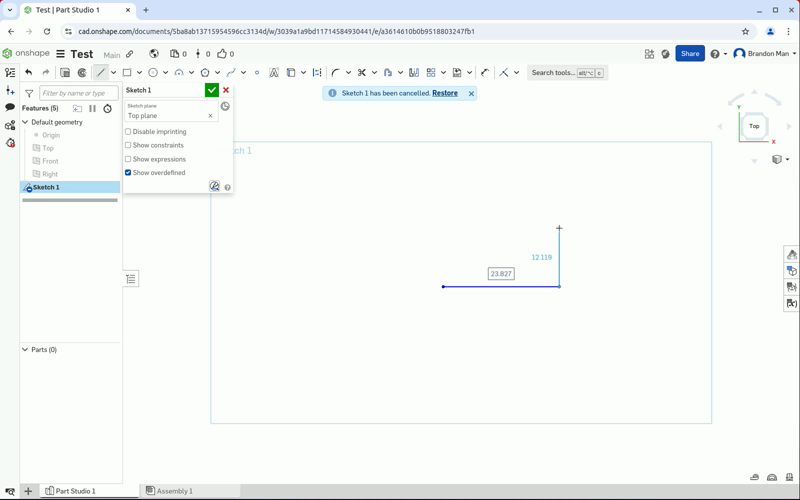
key_down(shift)
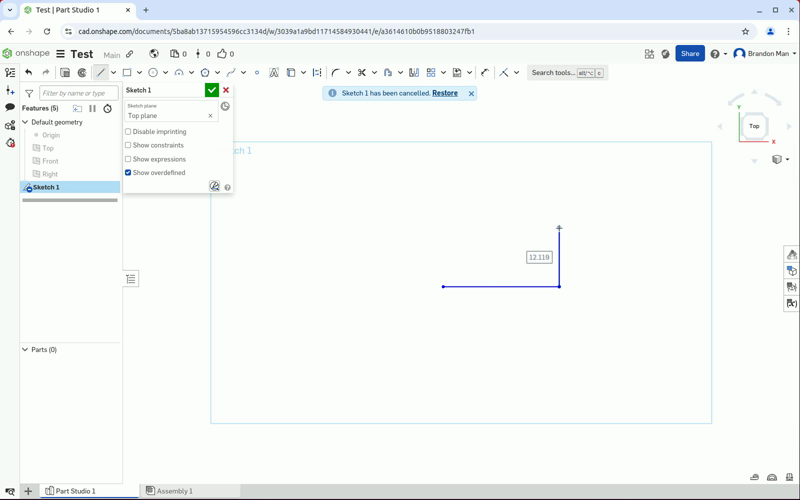
mouse_move(443, 227)
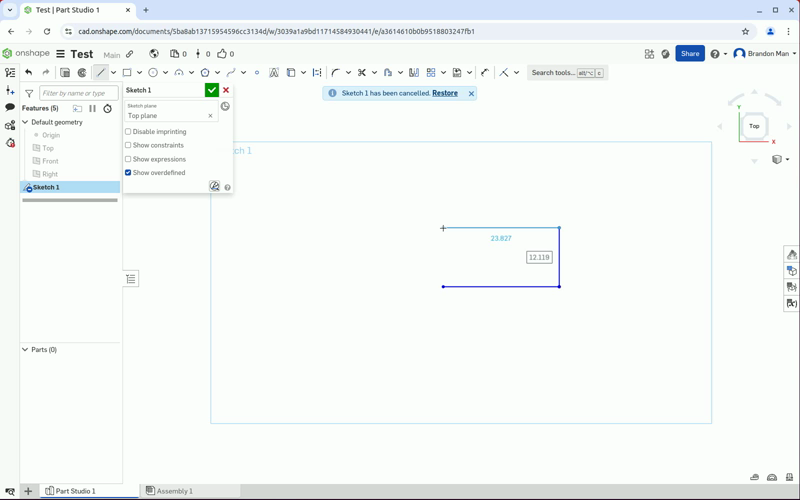
click(443, 227)
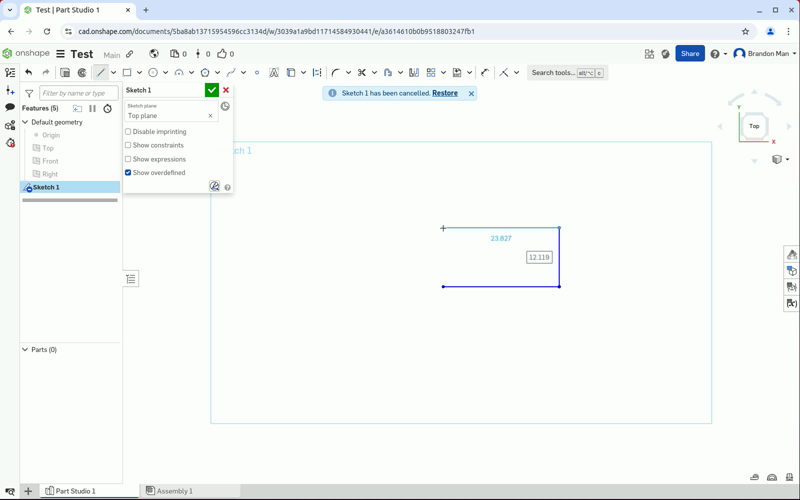
key_up(shift)
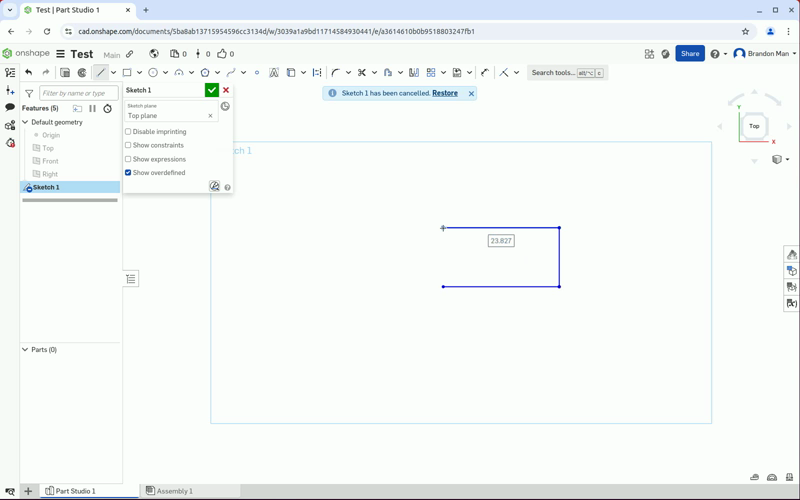
mouse_move(473, 227)
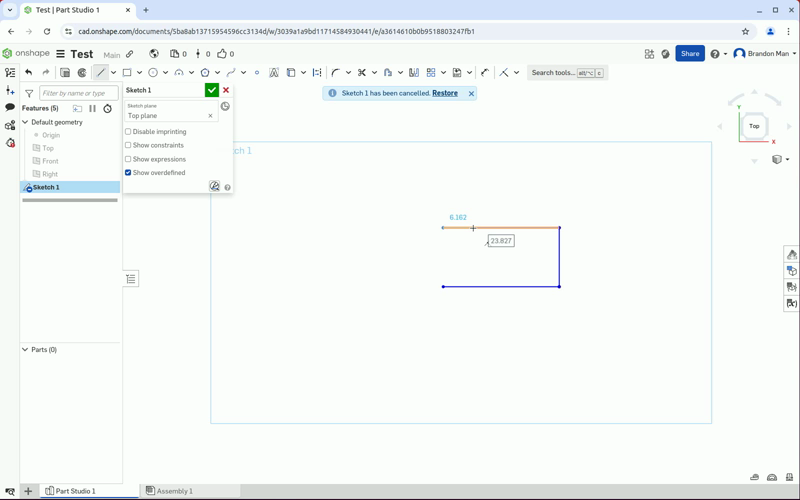
key_down(shift)
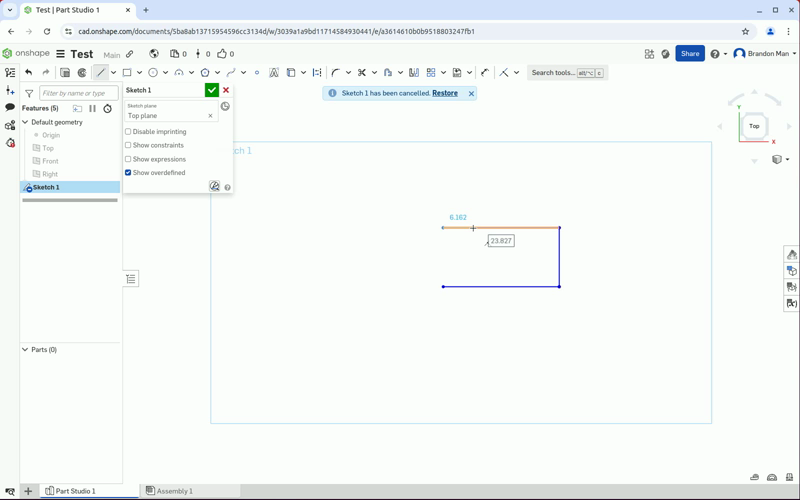
mouse_move(443, 286)
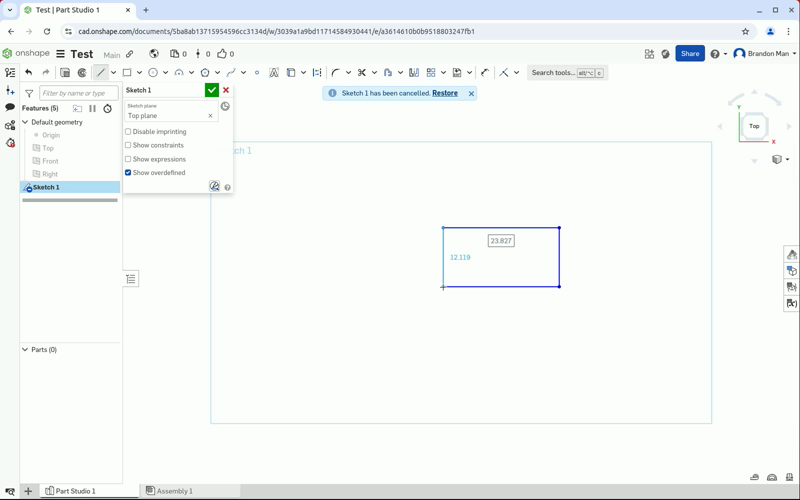
key_up(shift)
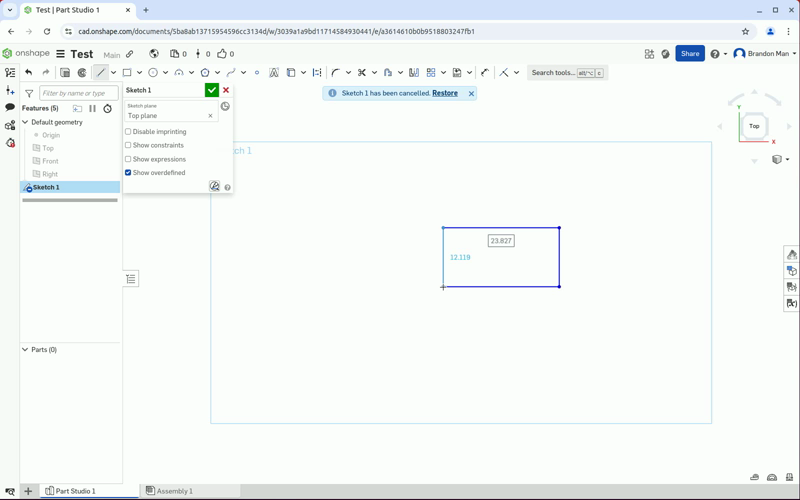
click(443, 286)
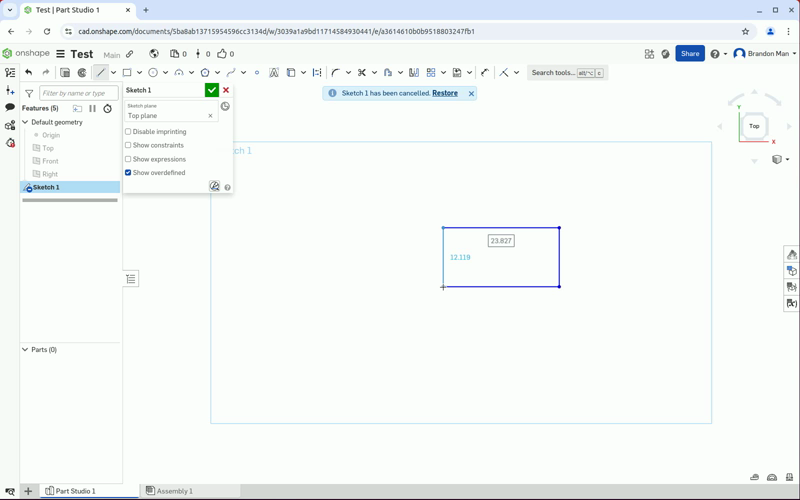
key(esc)
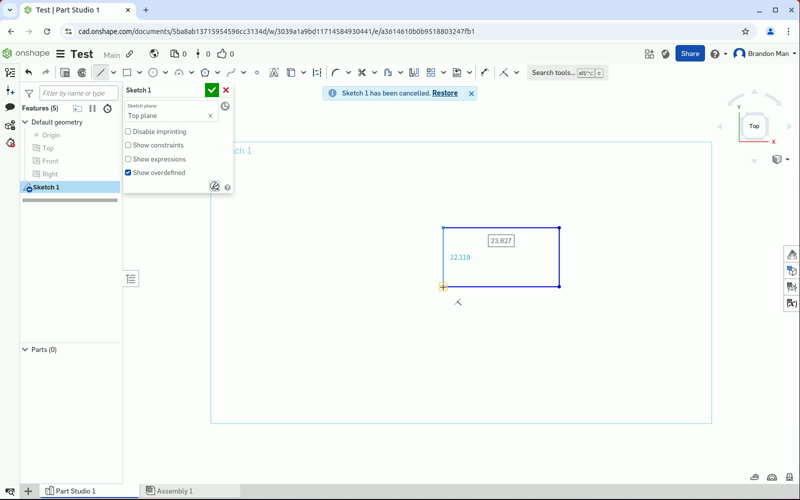
mouse_move(455, 244)
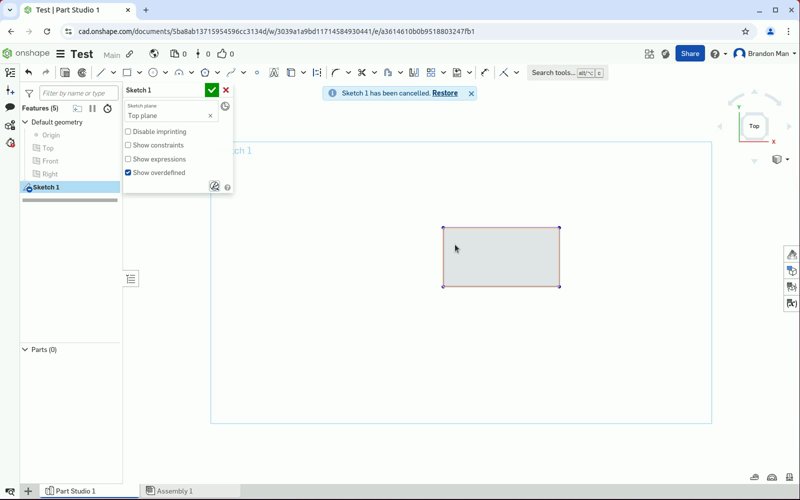
click(455, 244)
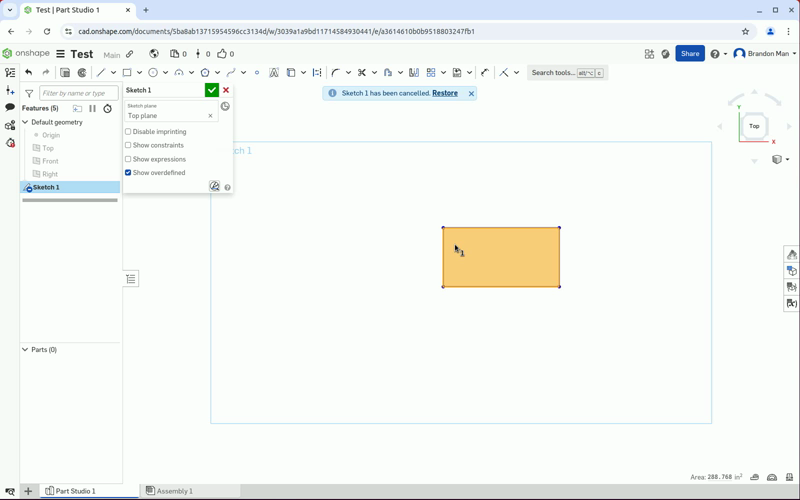
mouse_move(73, 352)
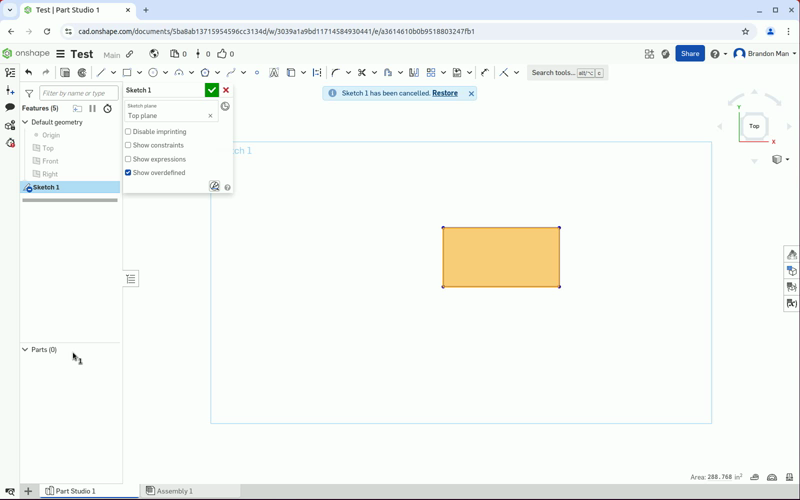
key(shift+y)
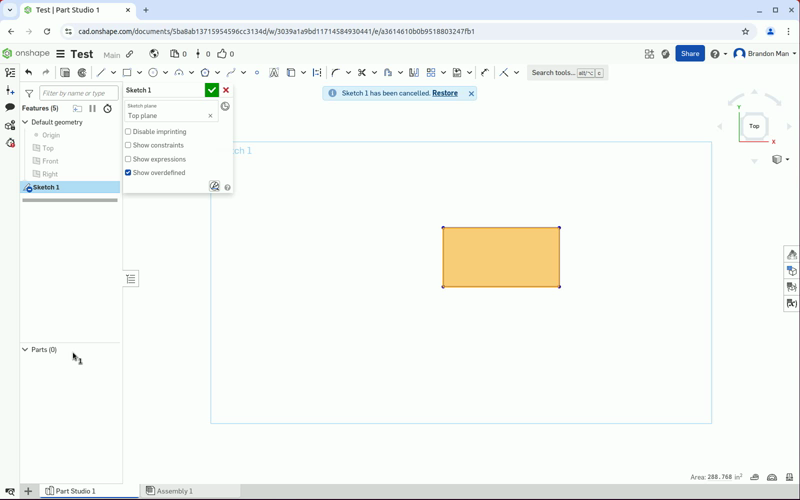
key(shift+e)
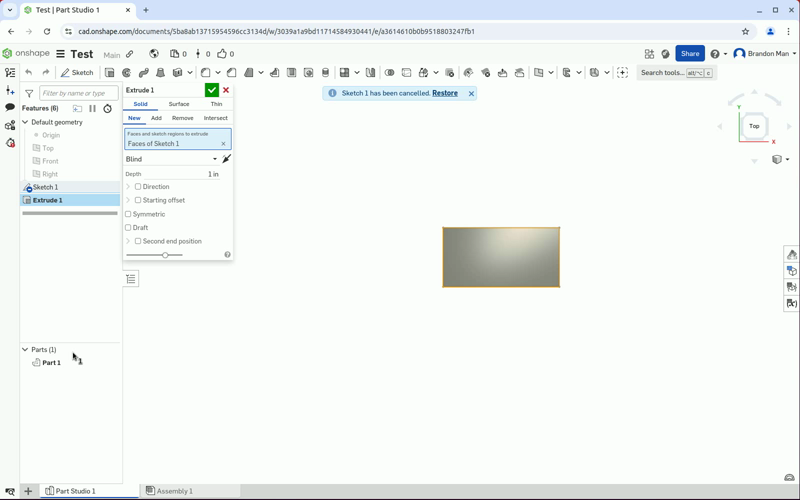
mouse_move(143, 106)
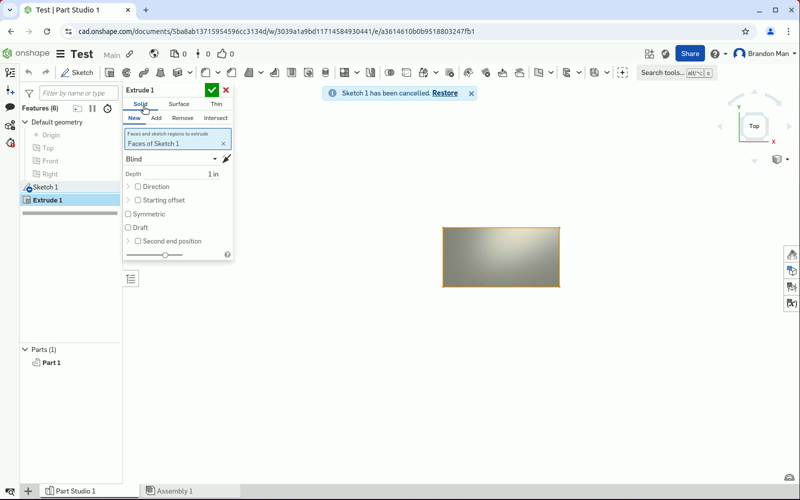
click(143, 106)
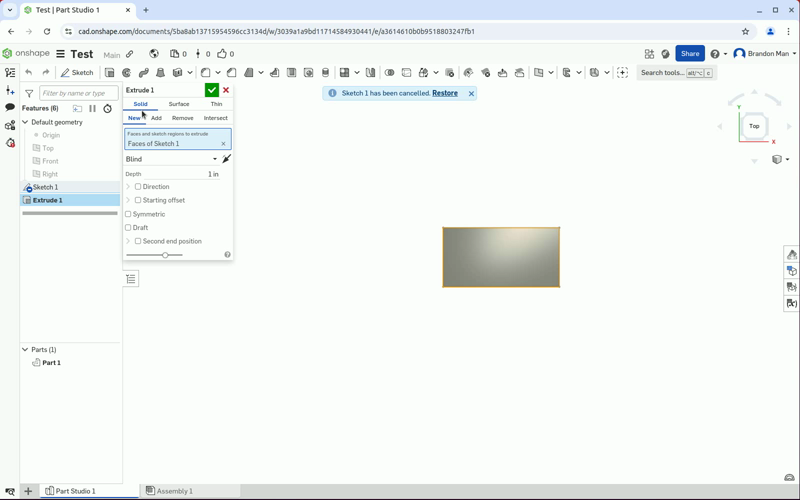
mouse_move(137, 120)
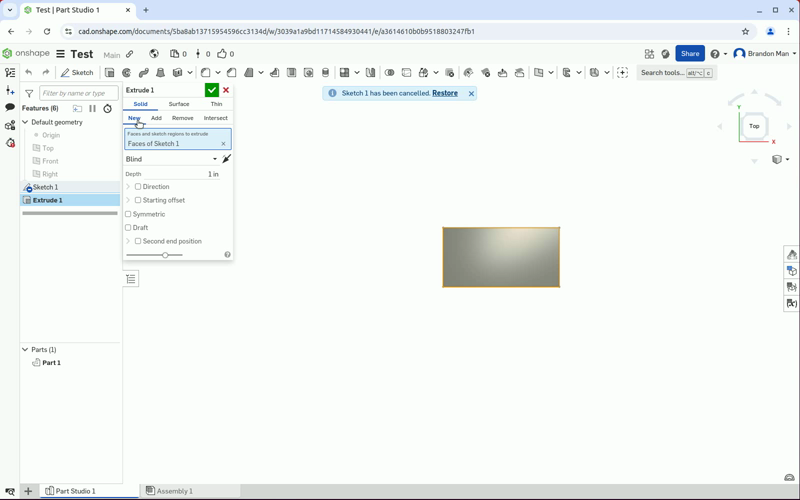
click(137, 120)
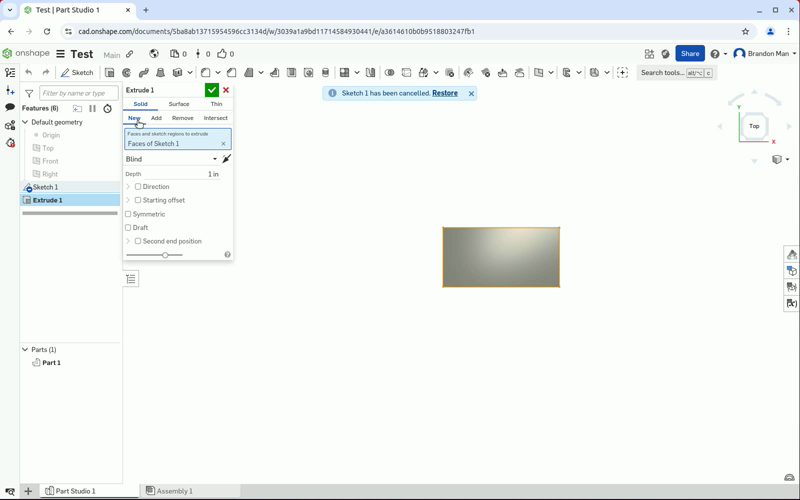
key(tab, 4)
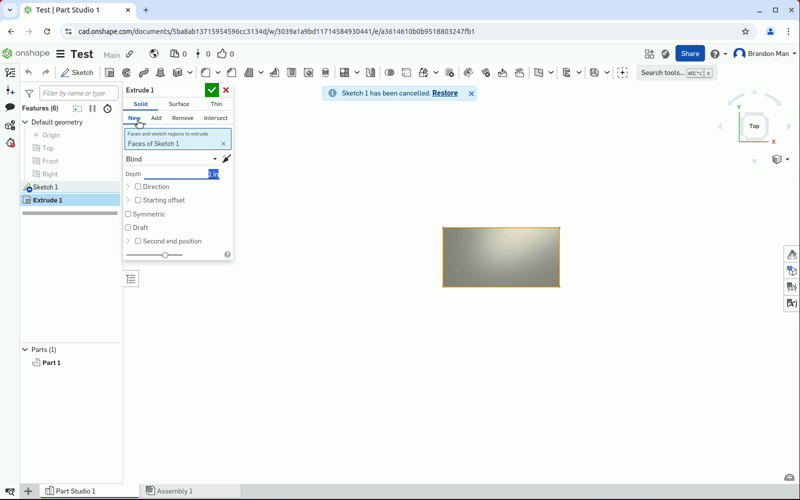
text(3.611)
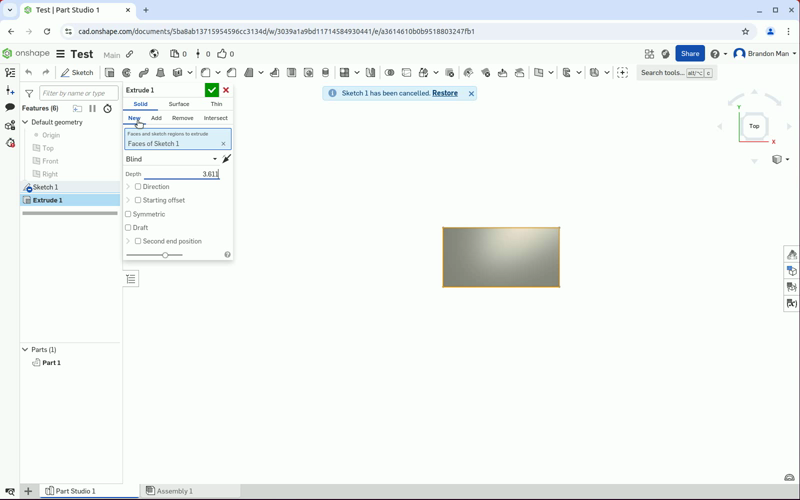
key(enter)
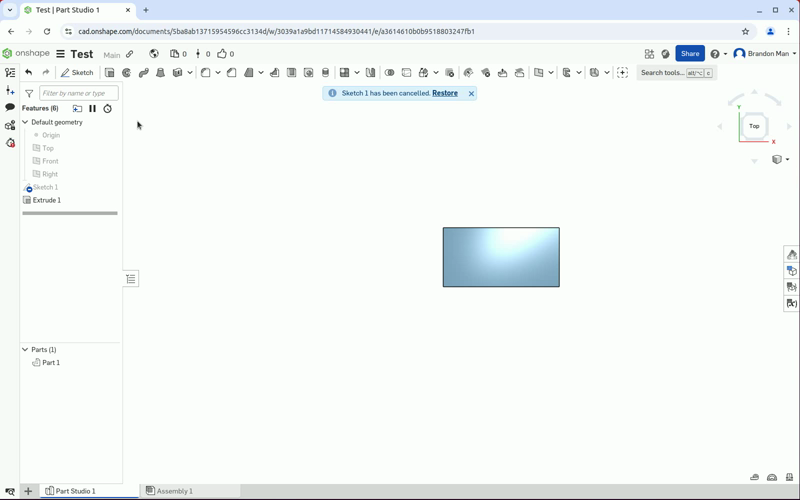
key(shift+h)
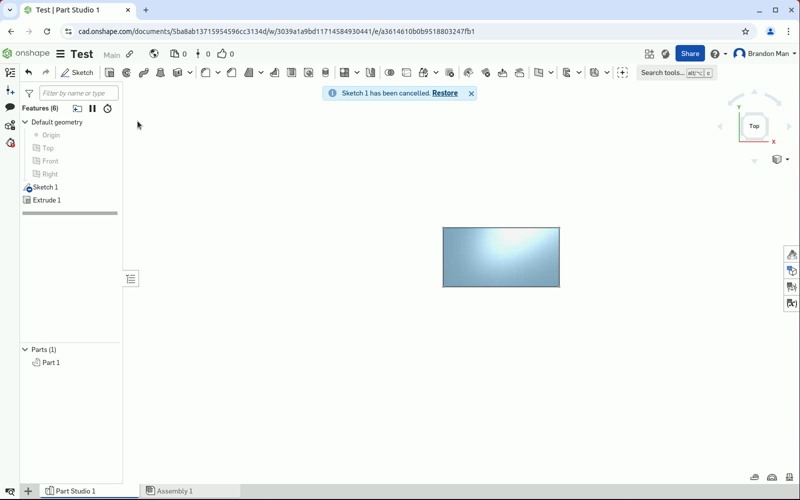
key(shift+h)
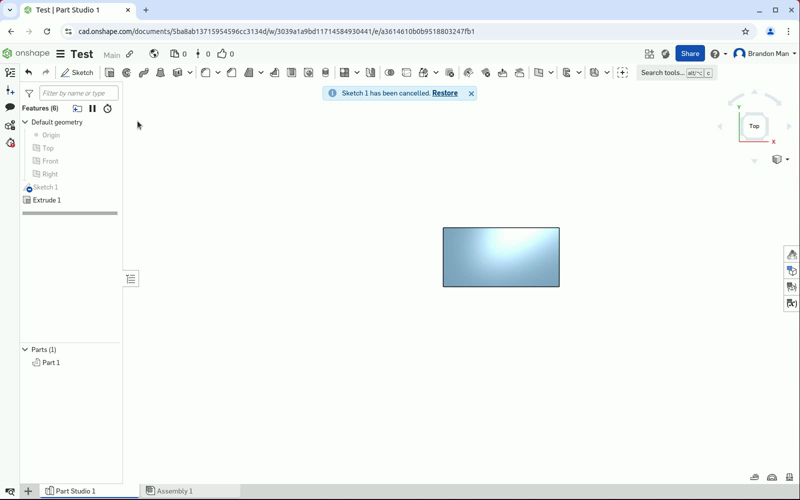
mouse_move(73, 189)
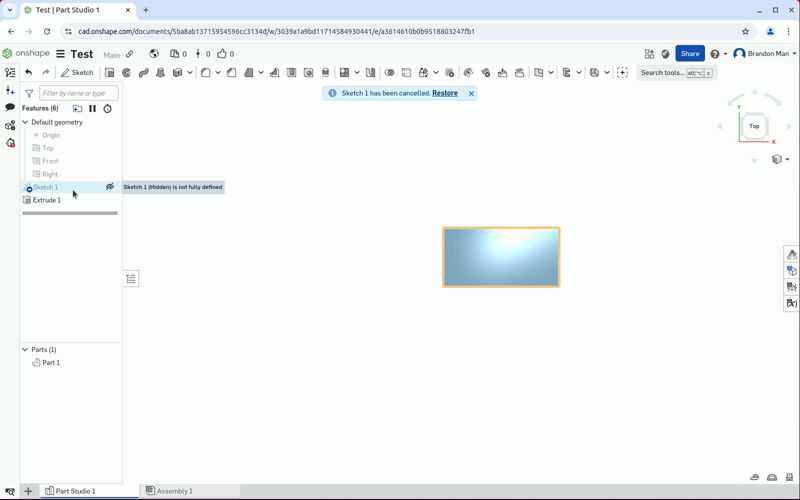
click(73, 189)
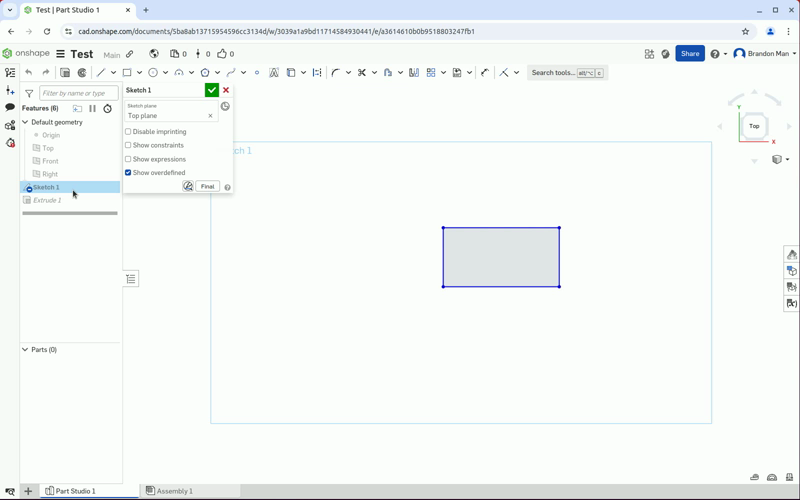
mouse_move(229, 92)
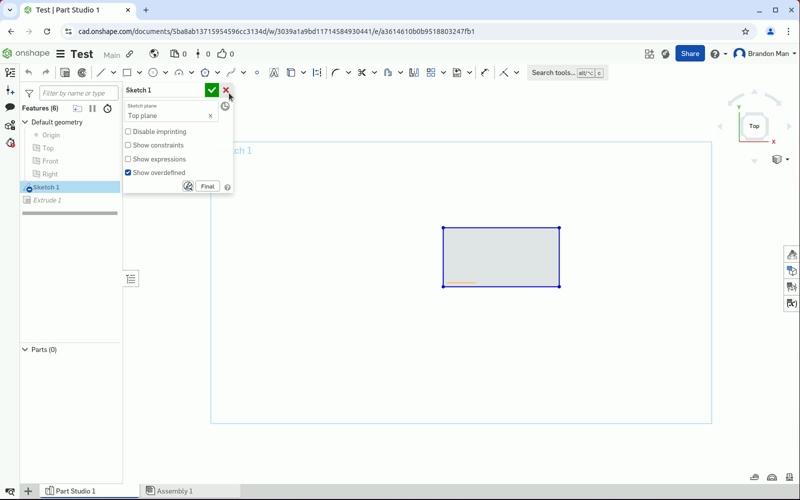
click(229, 92)
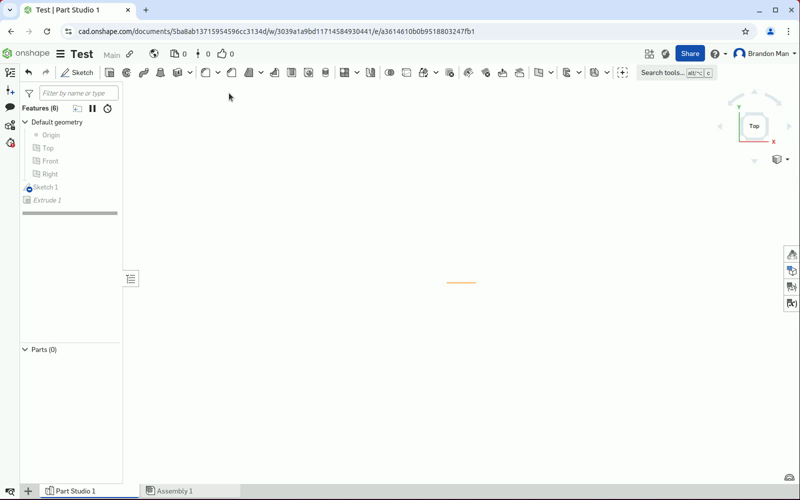
mouse_move(73, 352)
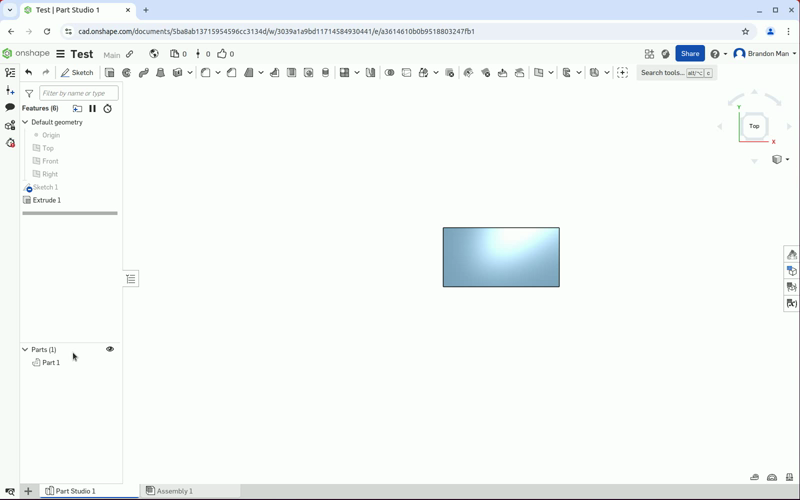
key(y)
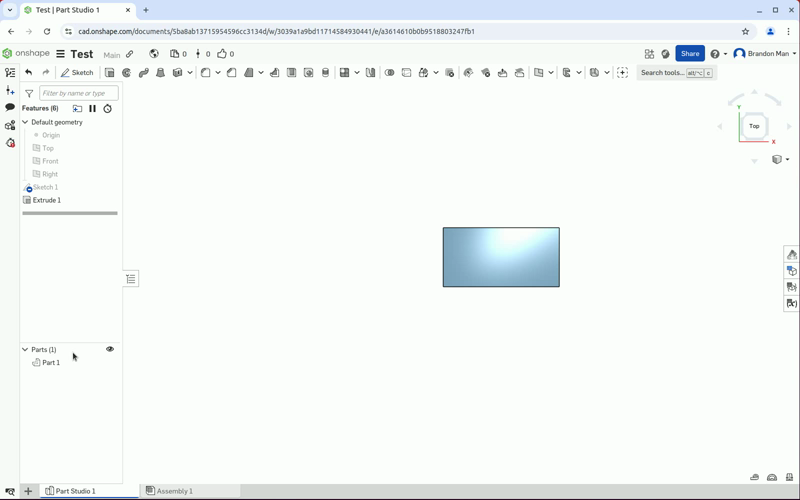
key(shift+p)
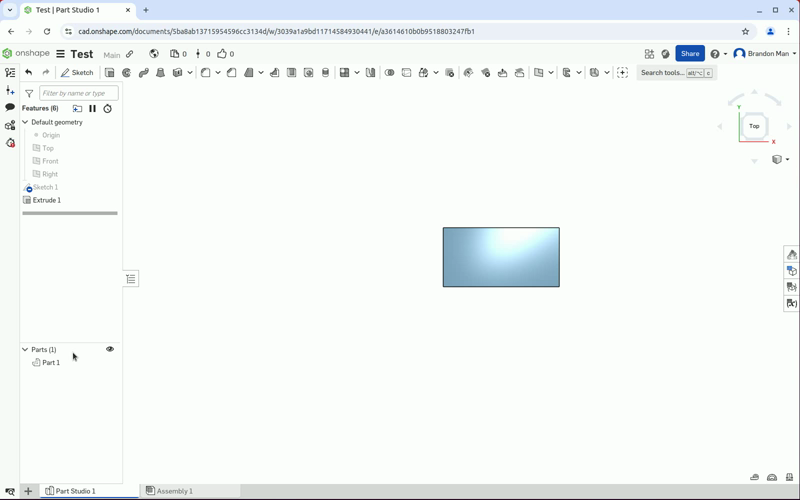
key(space)
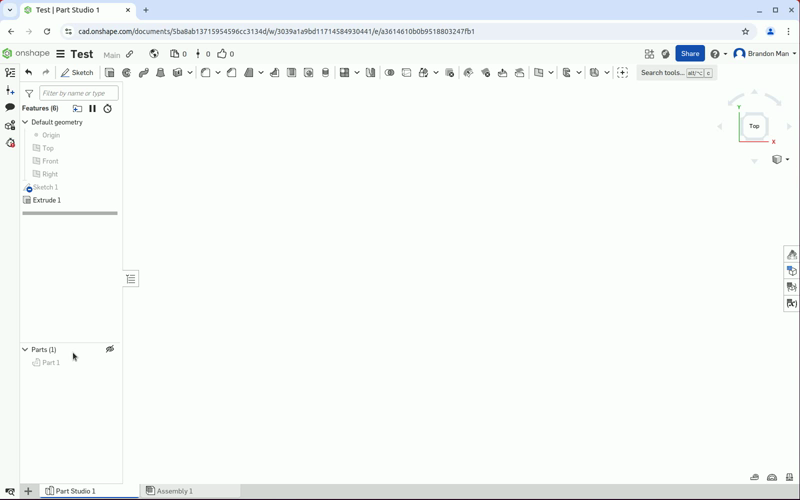
key_down(shift)
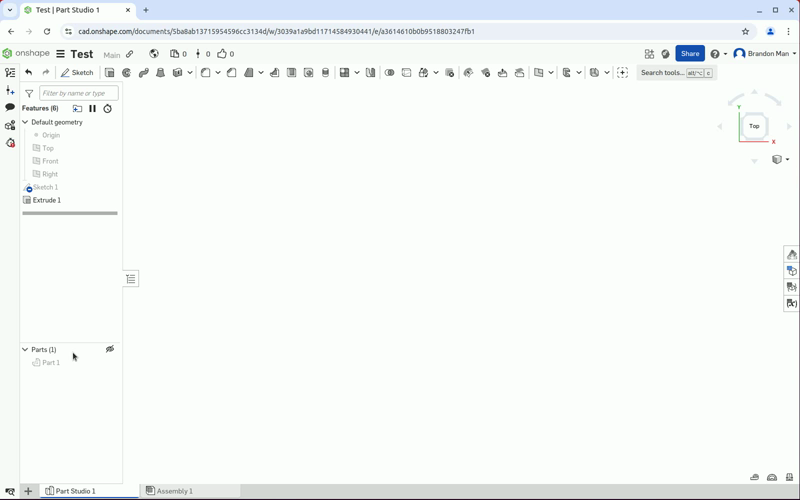
key(up)
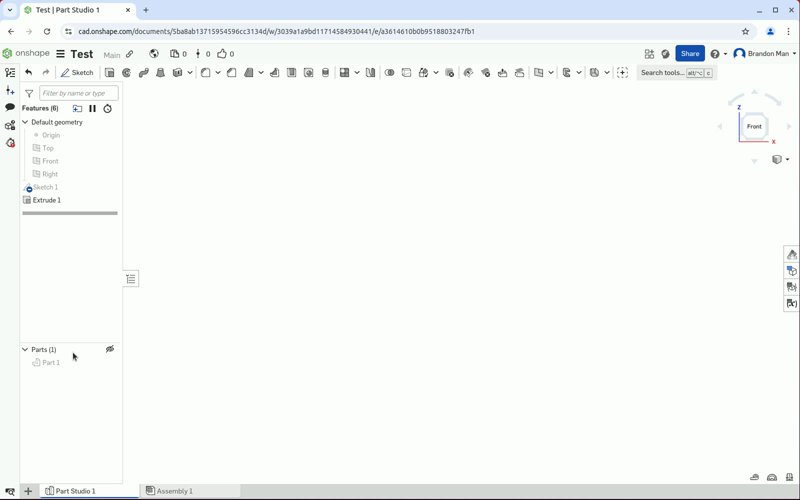
key_up(shift)
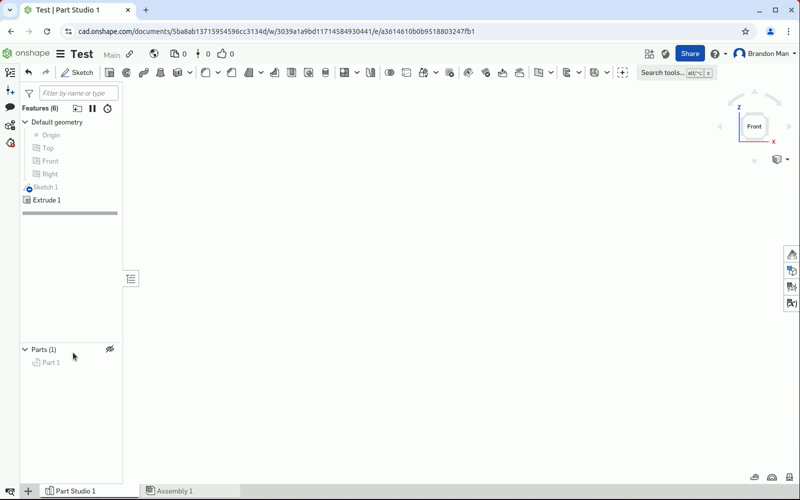
mouse_move(73, 352)
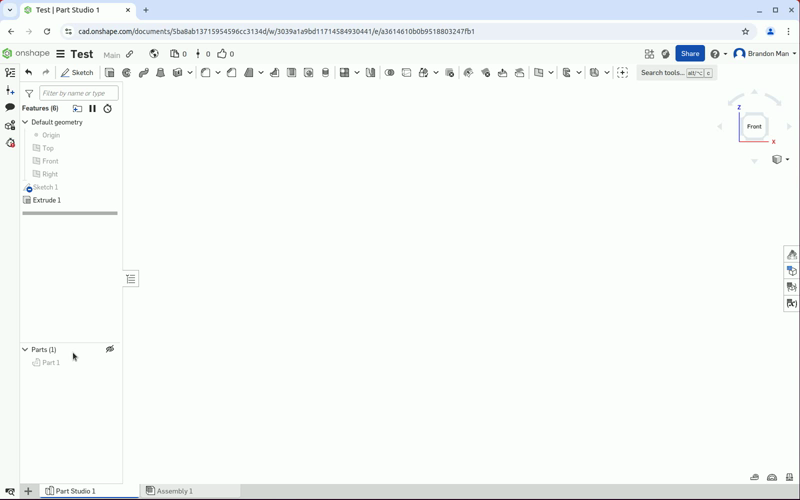
key(shift+y)
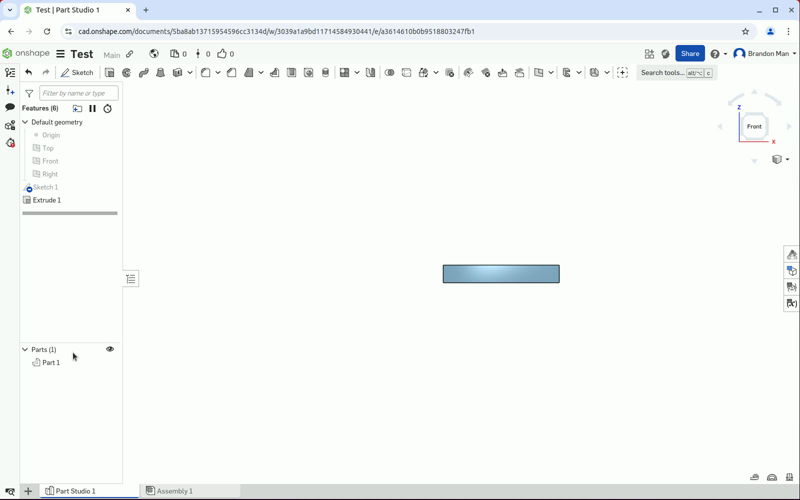
mouse_move(541, 75)
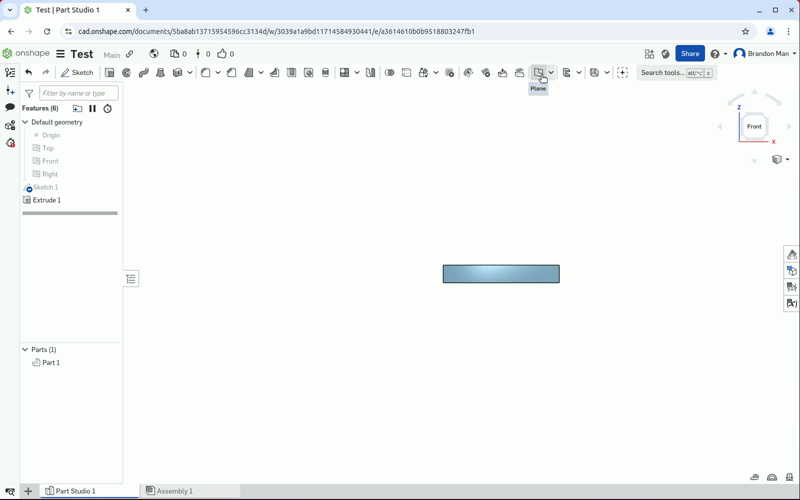
click(541, 75)
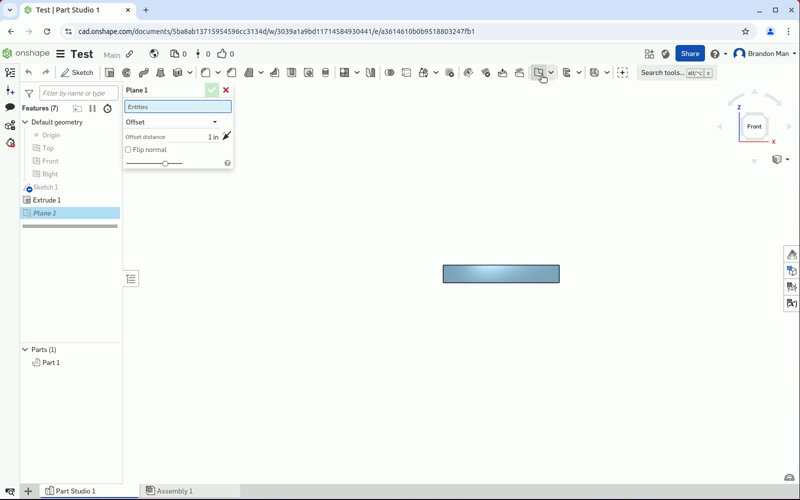
mouse_move(73, 163)
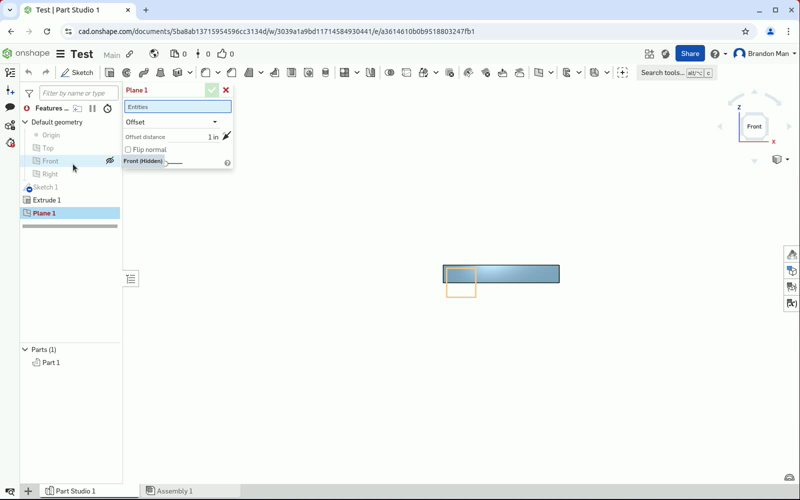
click(73, 163)
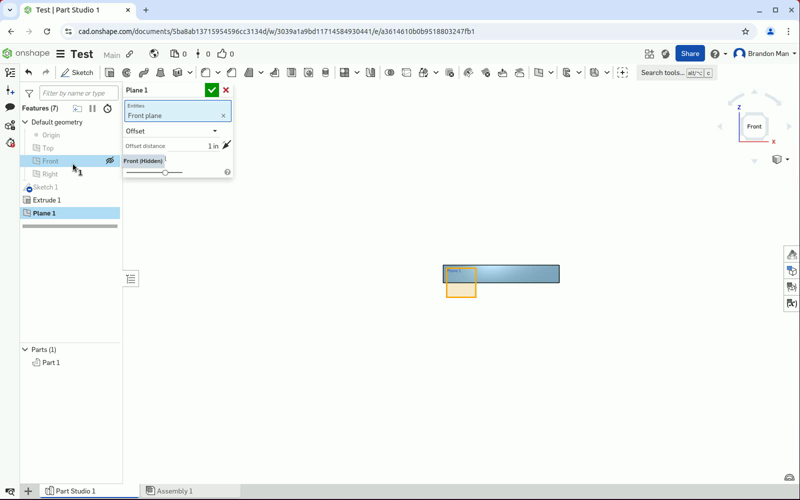
key(tab, 2)
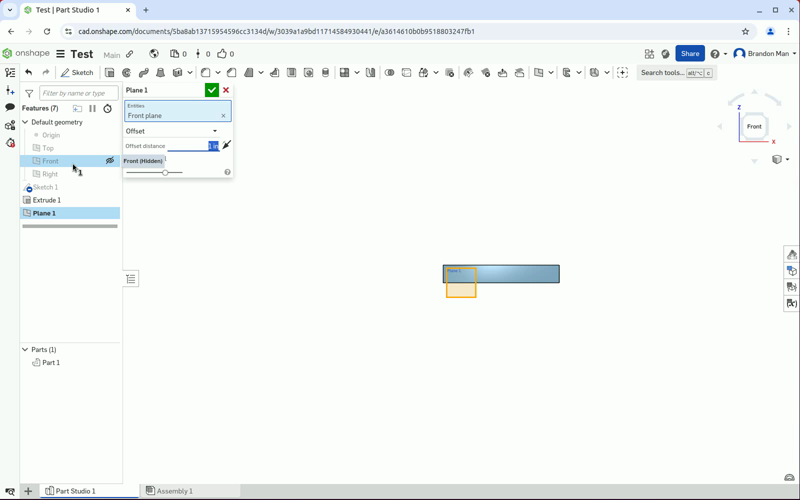
text(0.709)
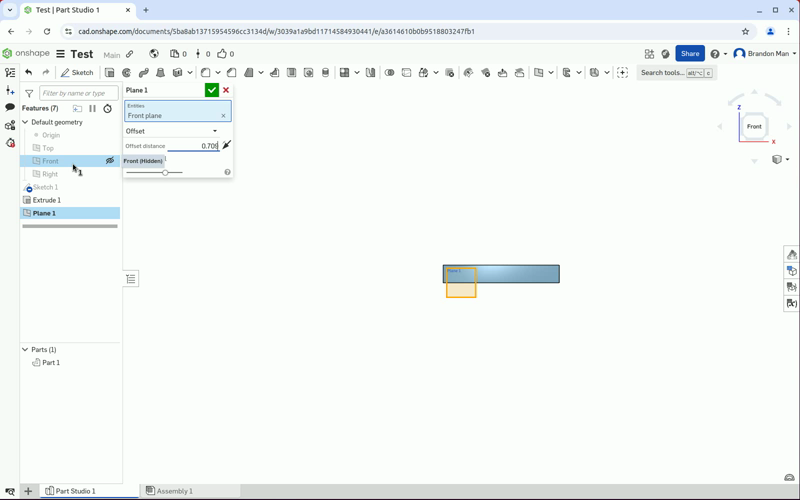
key(enter, 2)
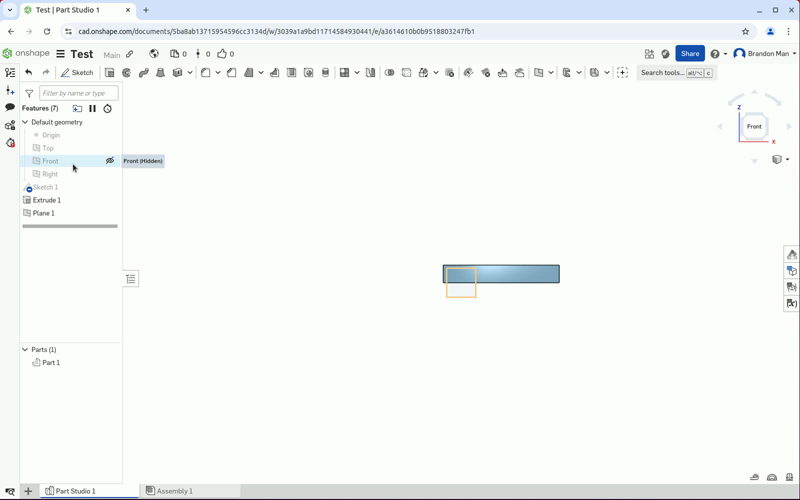
key(shift+s)
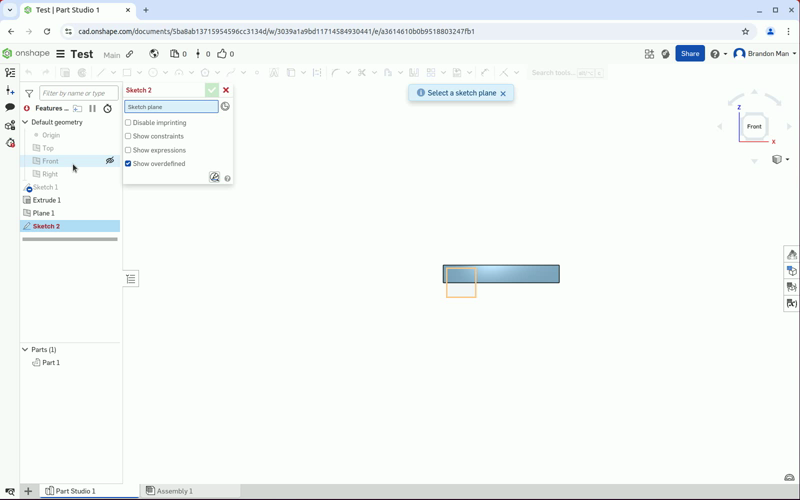
mouse_move(73, 215)
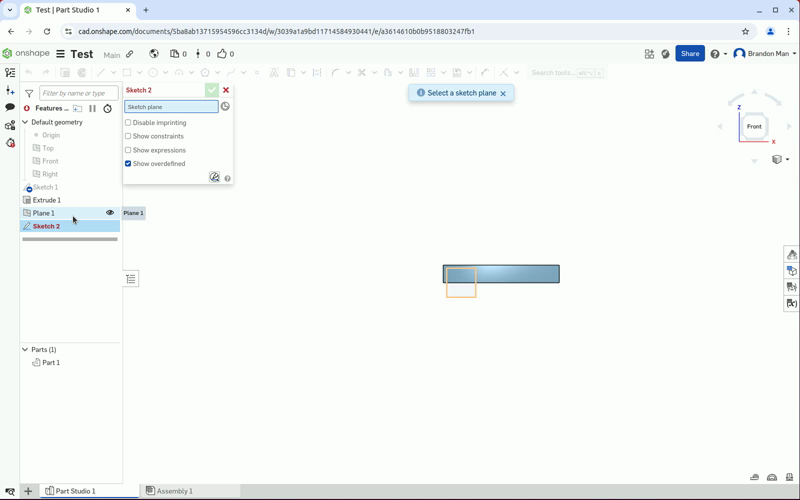
click(73, 215)
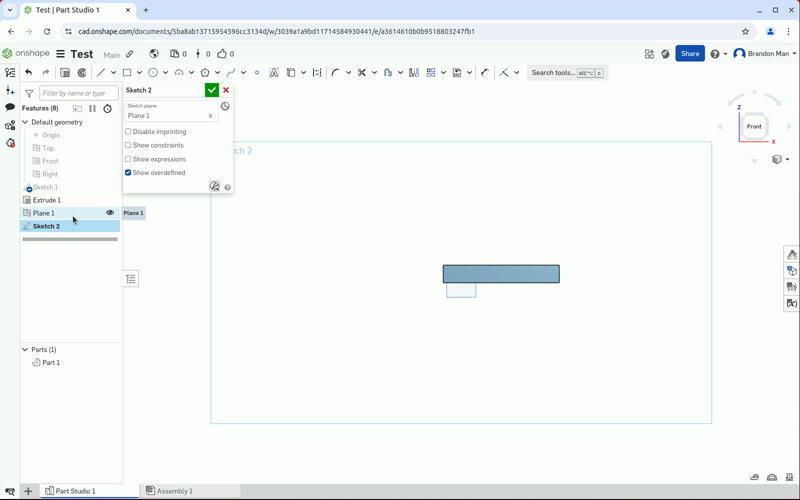
mouse_move(73, 352)
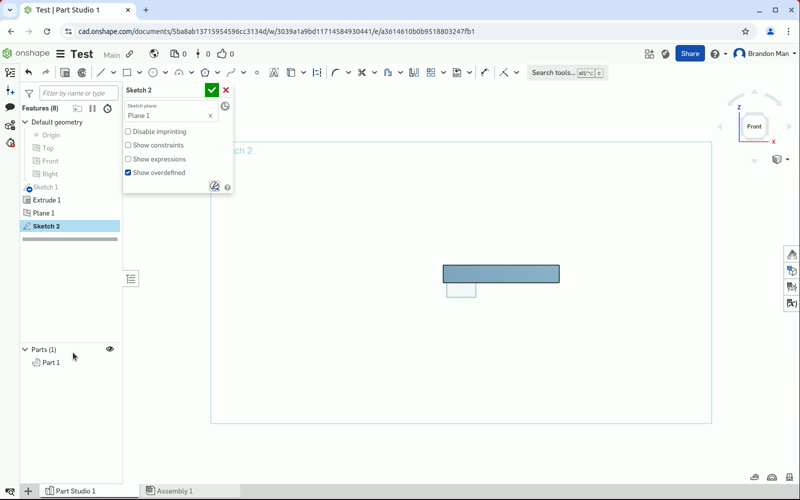
key(y)
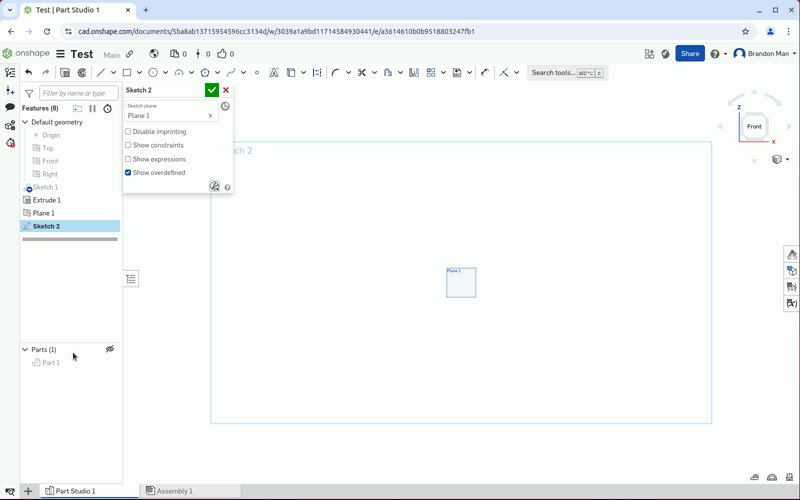
key(a)
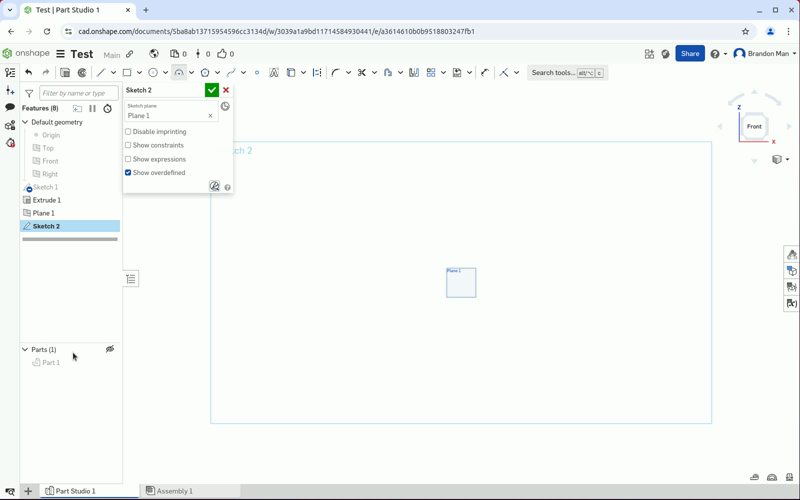
key_down(shift)
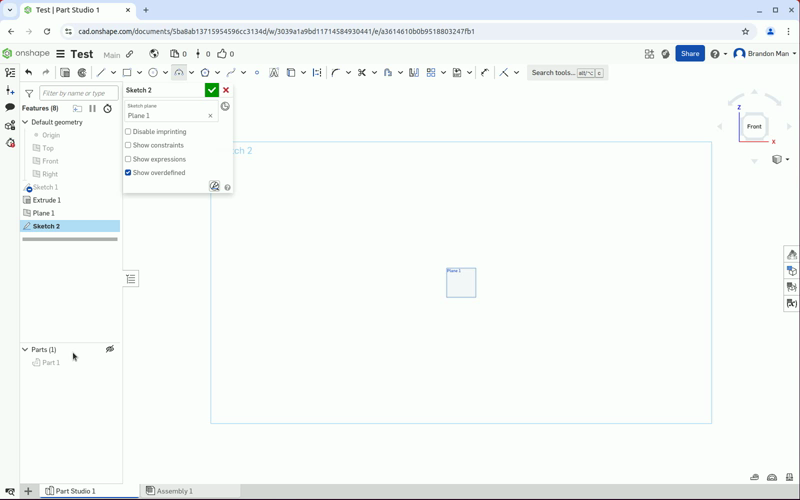
mouse_move(454, 282)
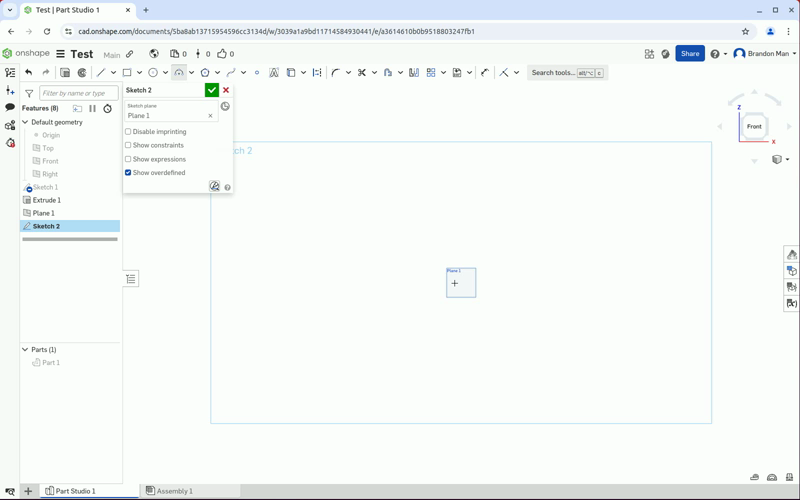
click(454, 282)
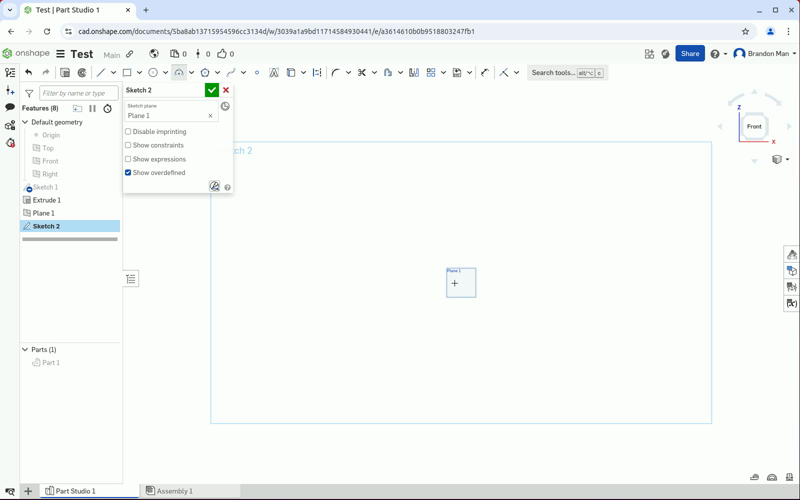
key_up(shift)
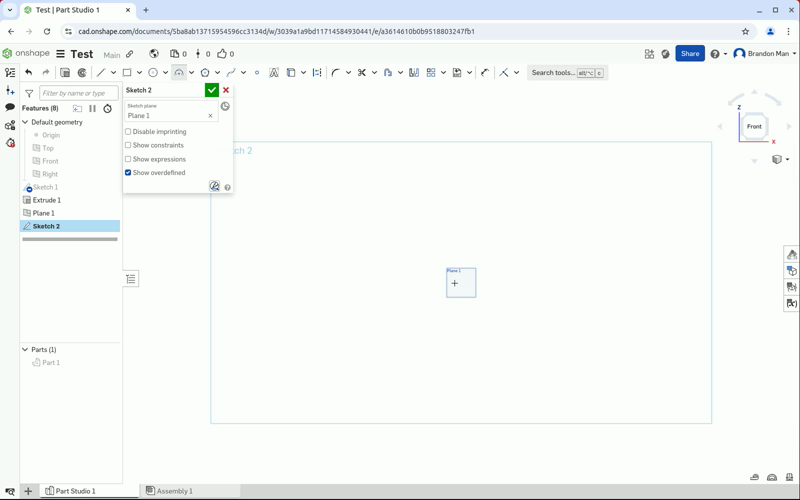
key_down(shift)
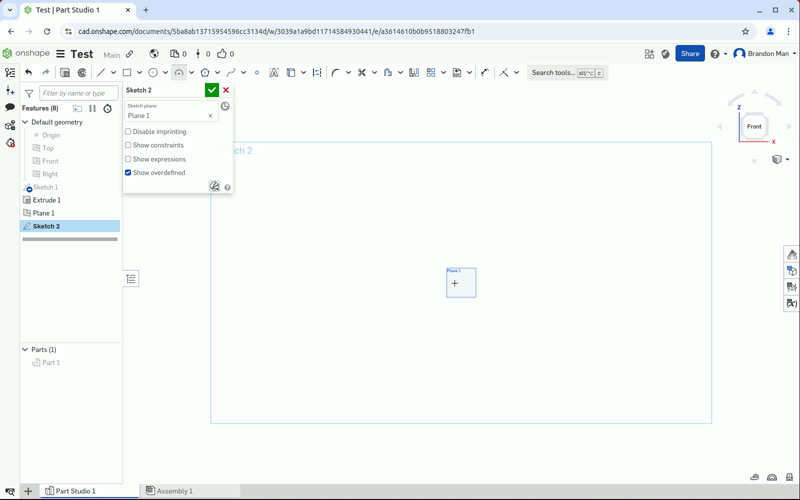
mouse_move(467, 282)
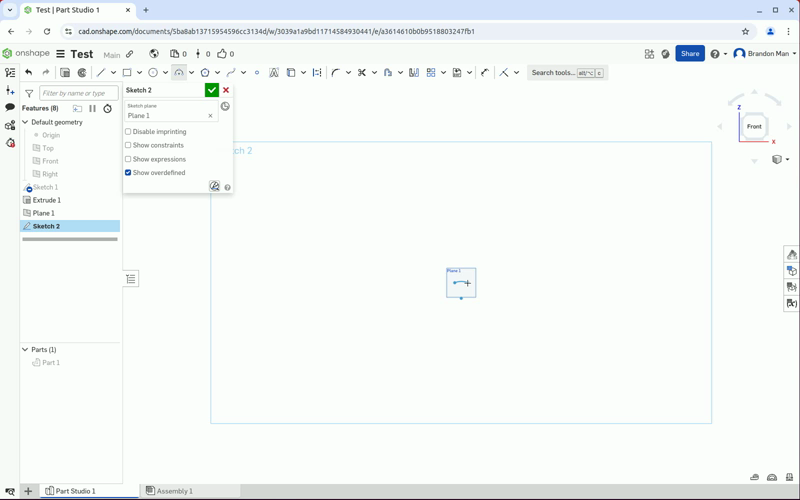
click(467, 282)
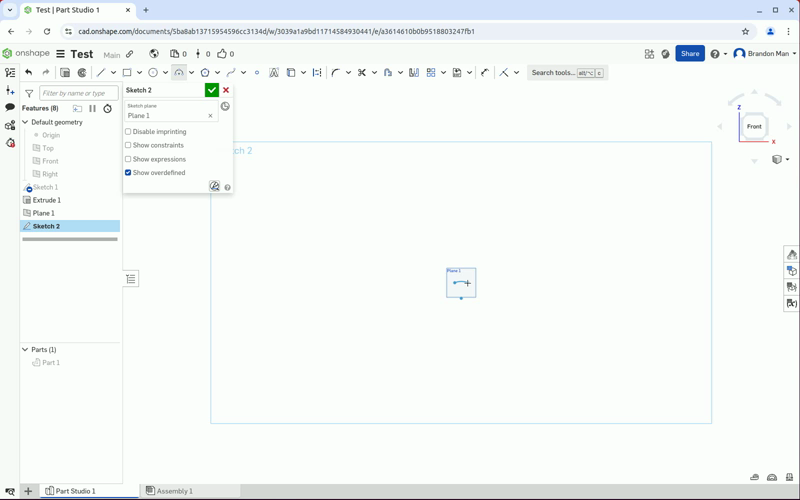
mouse_move(461, 289)
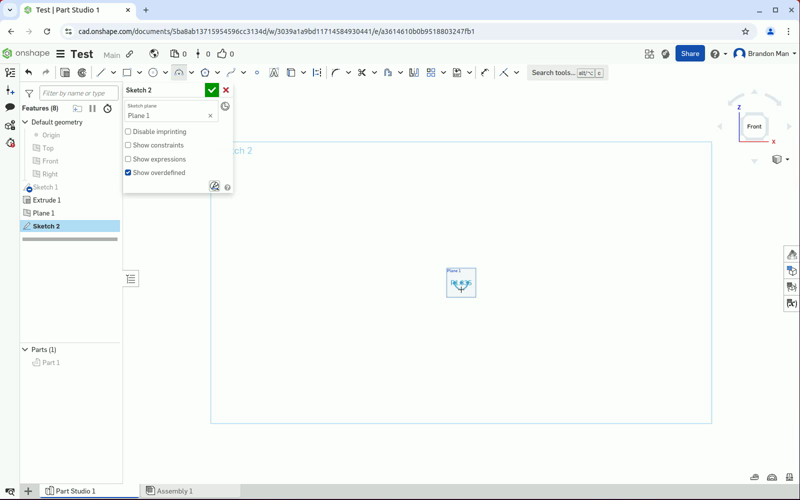
click(461, 289)
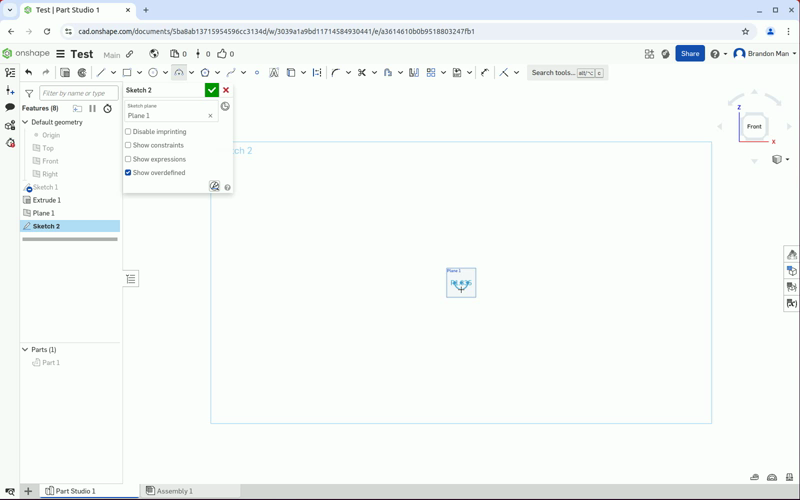
key_up(shift)
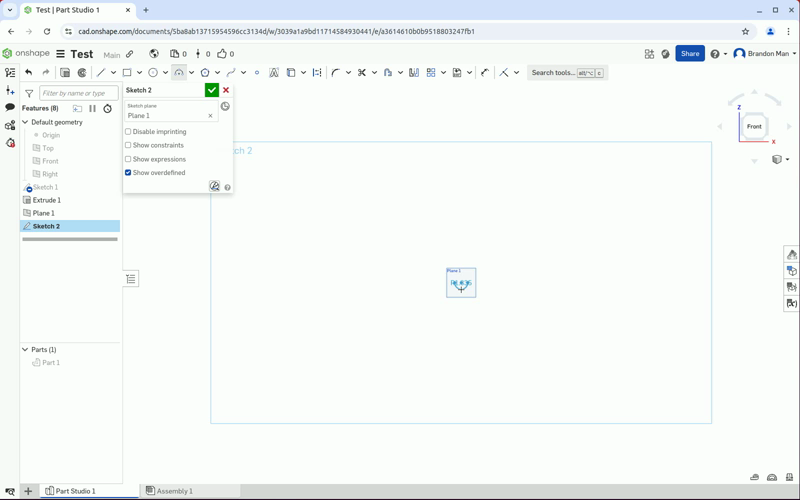
key(esc)
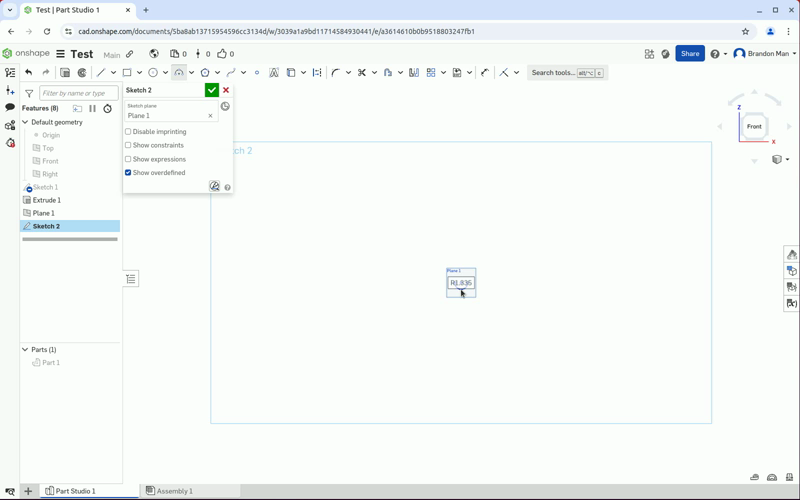
key(l)
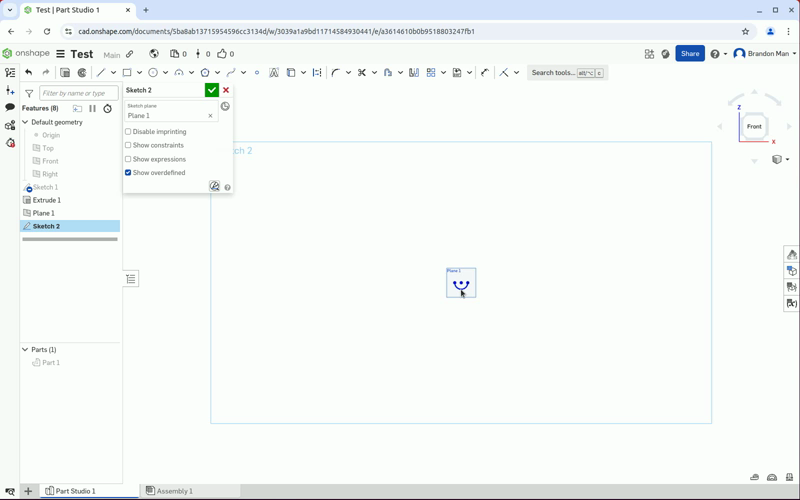
mouse_move(467, 282)
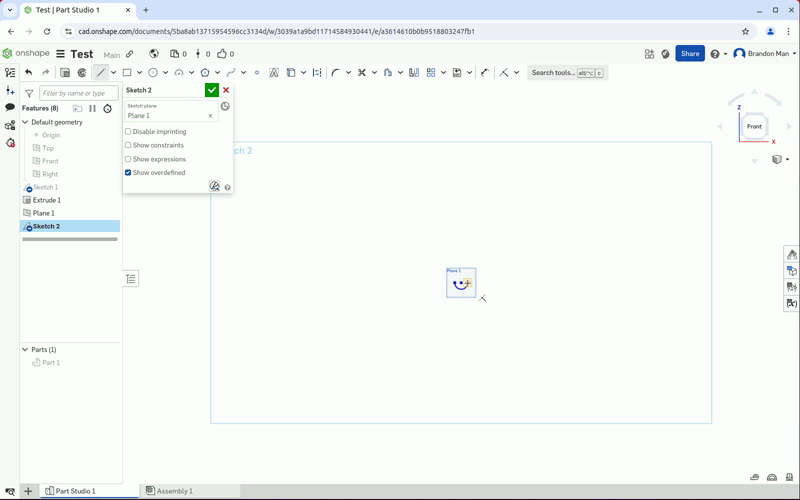
click(467, 282)
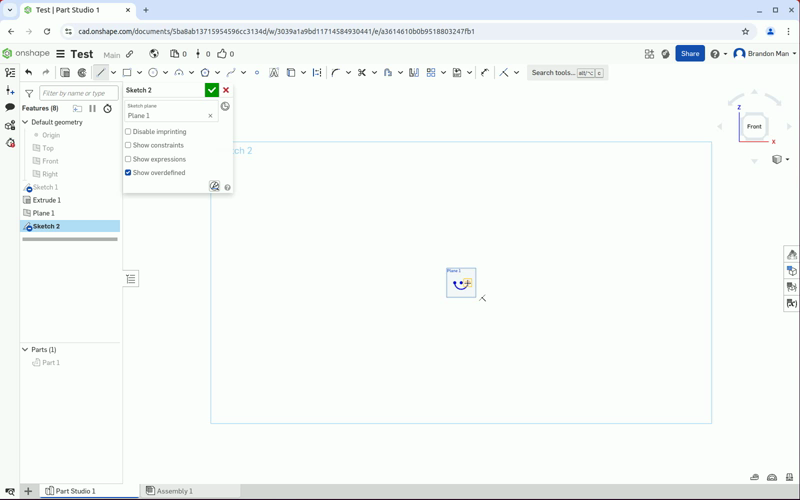
mouse_move(497, 282)
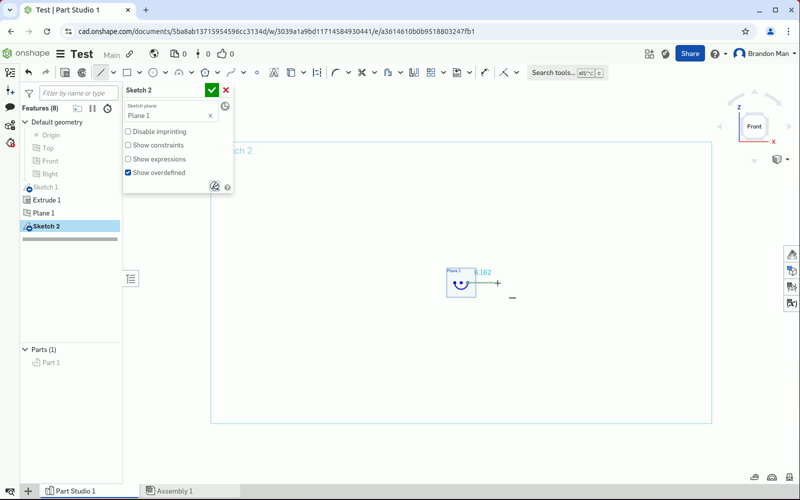
key_down(shift)
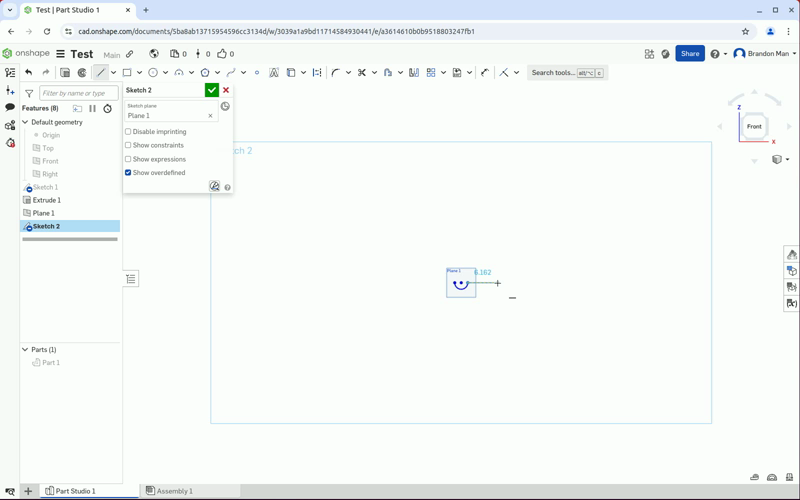
mouse_move(454, 282)
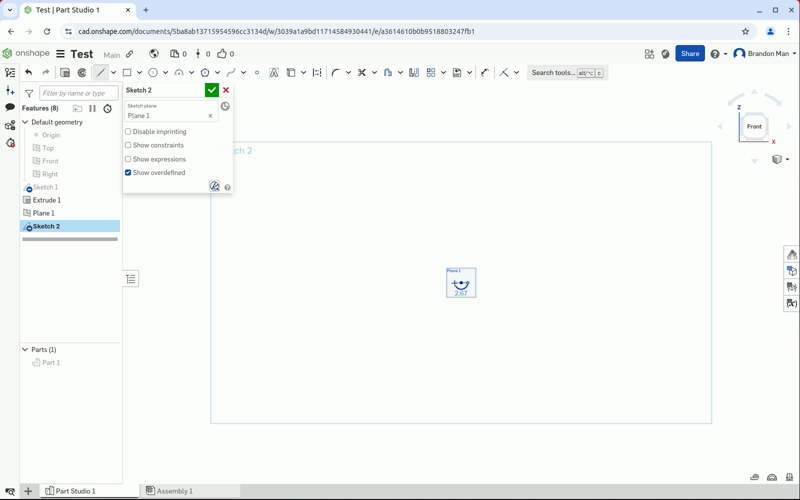
key_up(shift)
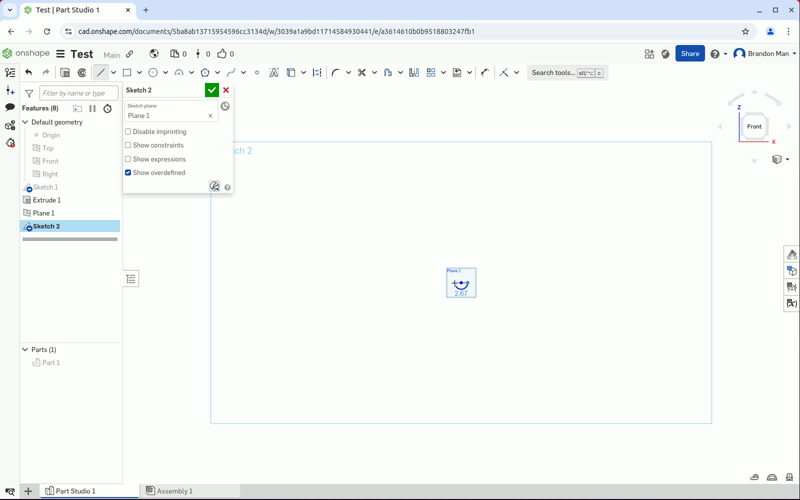
click(454, 282)
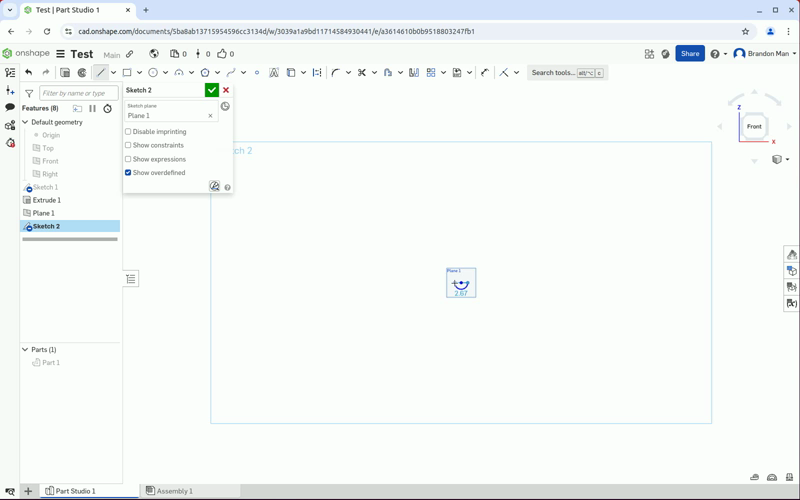
key(esc)
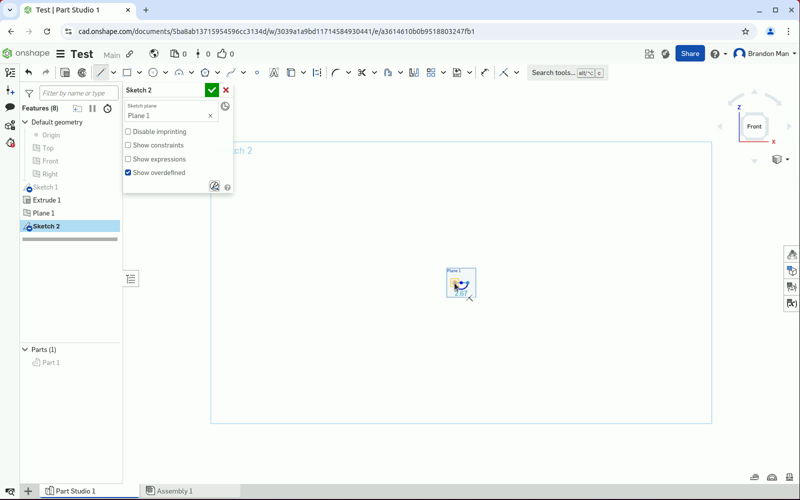
mouse_move(458, 284)
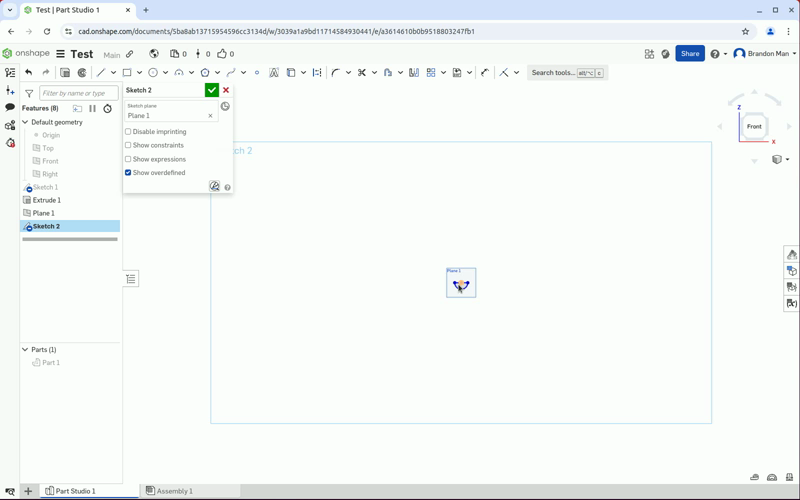
scroll(6)
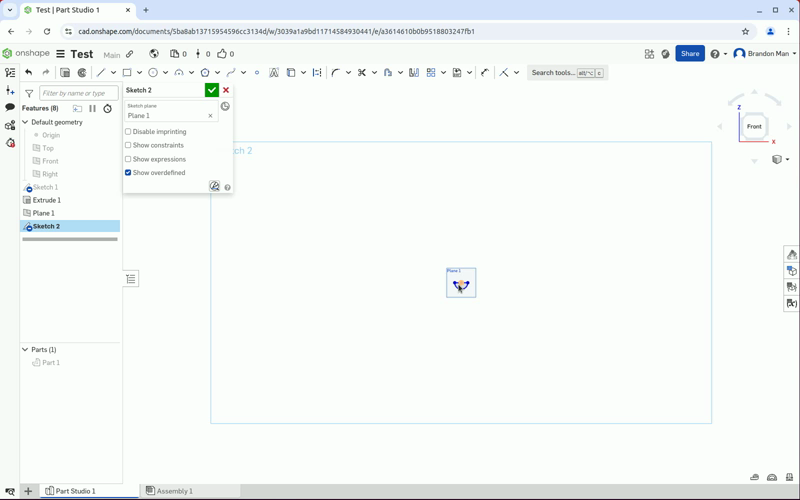
scroll(6)
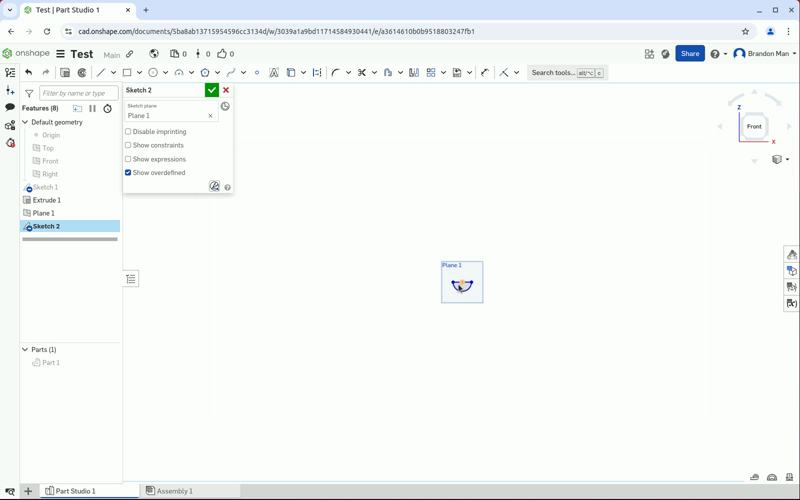
scroll(6)
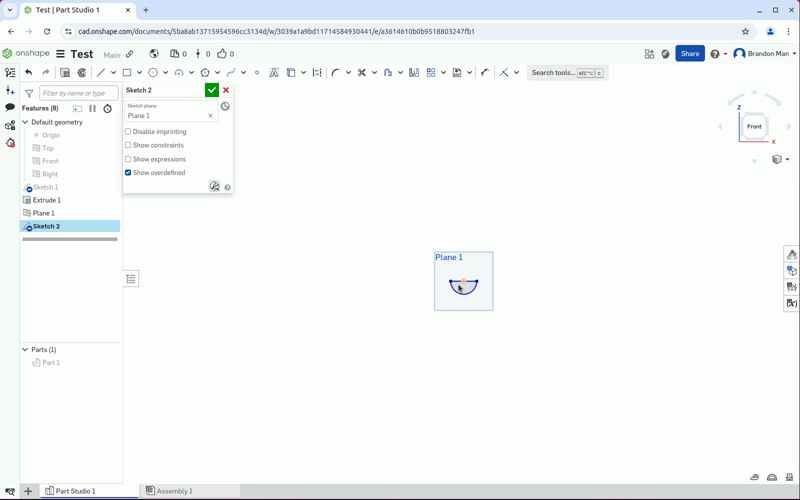
scroll(6)
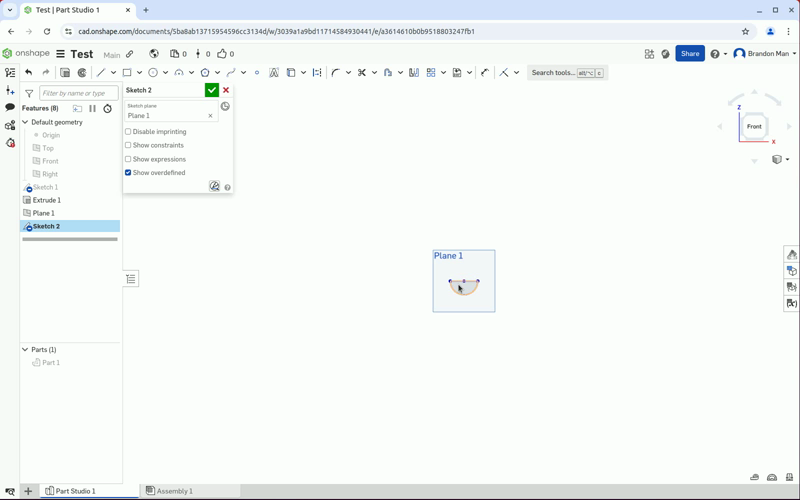
scroll(6)
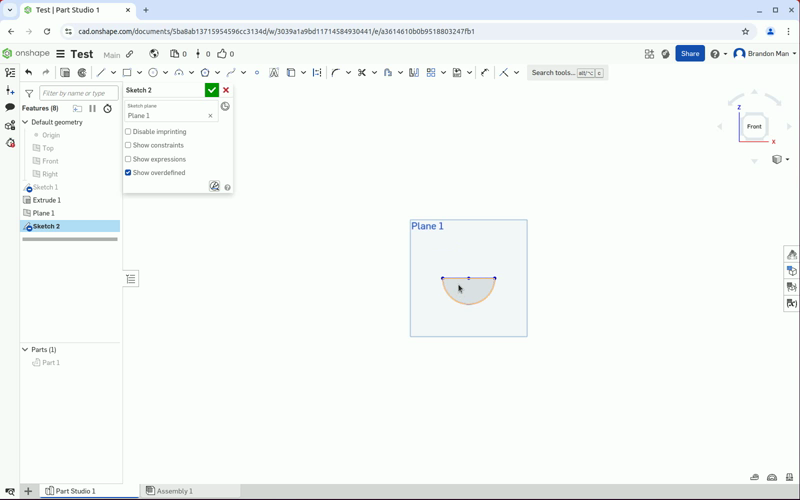
scroll(6)
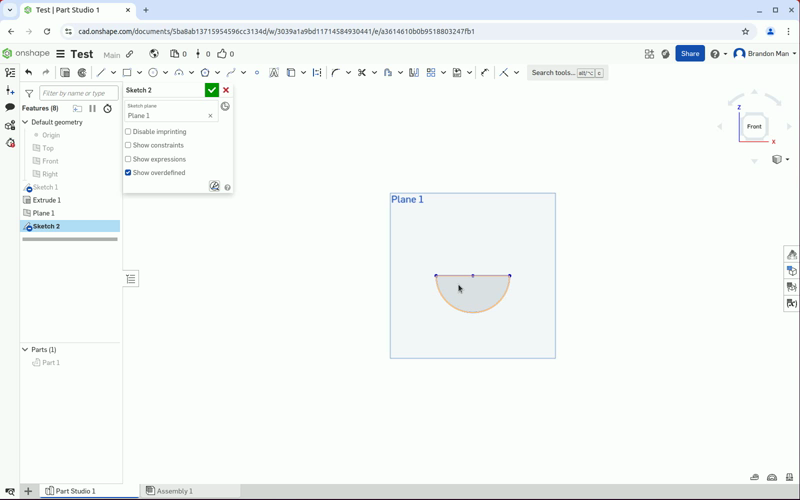
scroll(6)
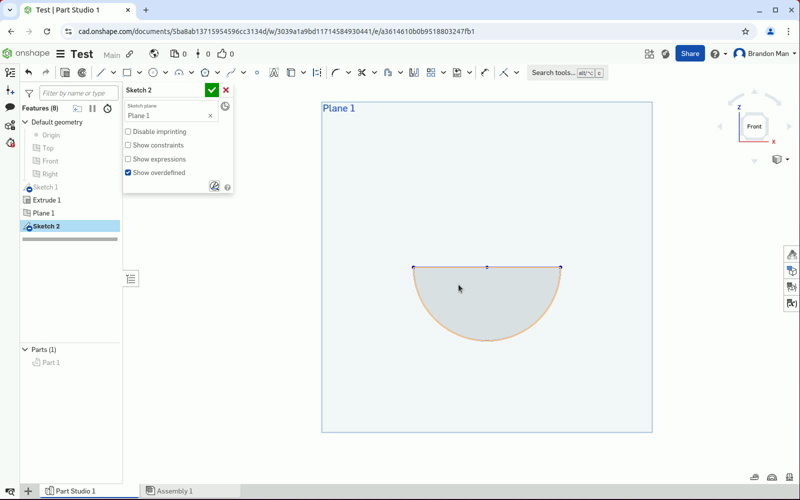
click(458, 284)
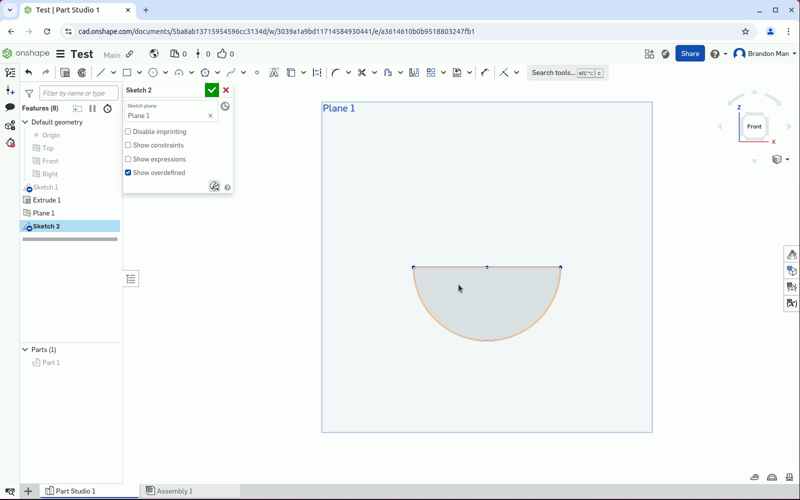
scroll(-6)
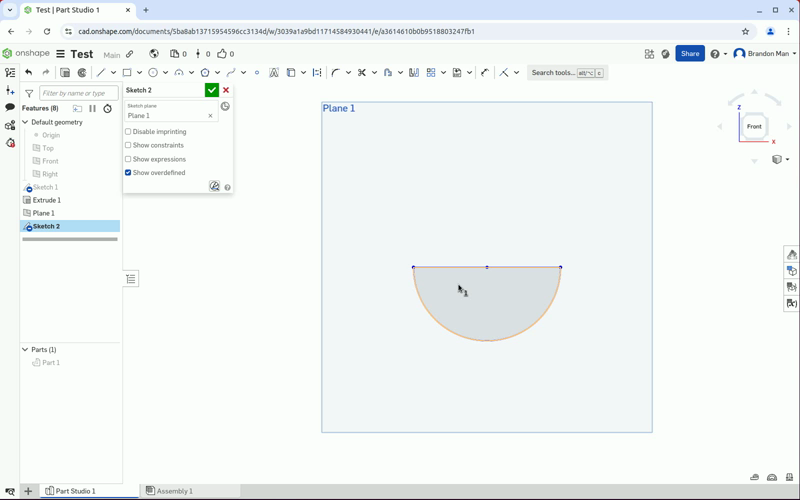
scroll(-6)
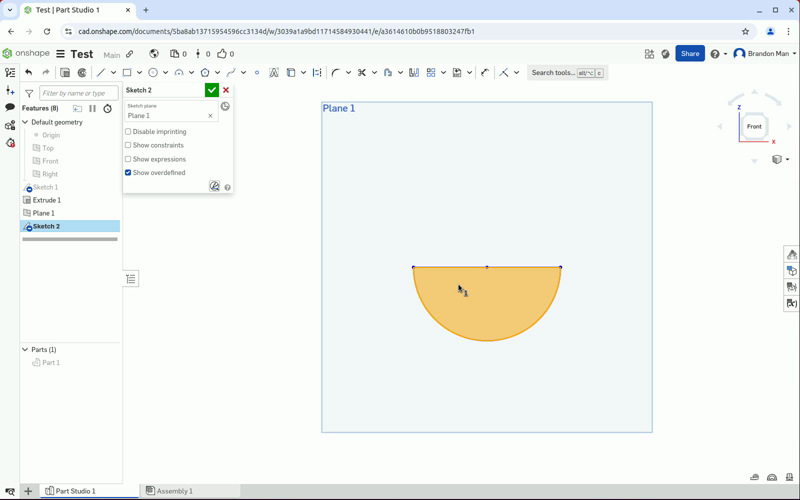
scroll(-6)
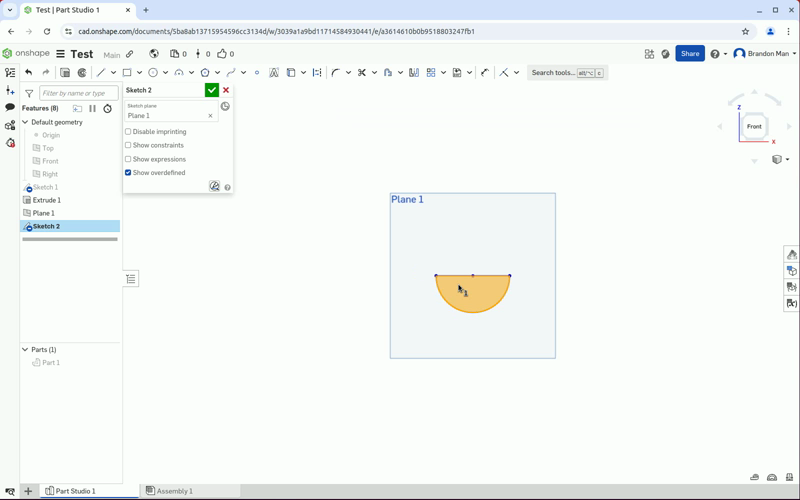
scroll(-6)
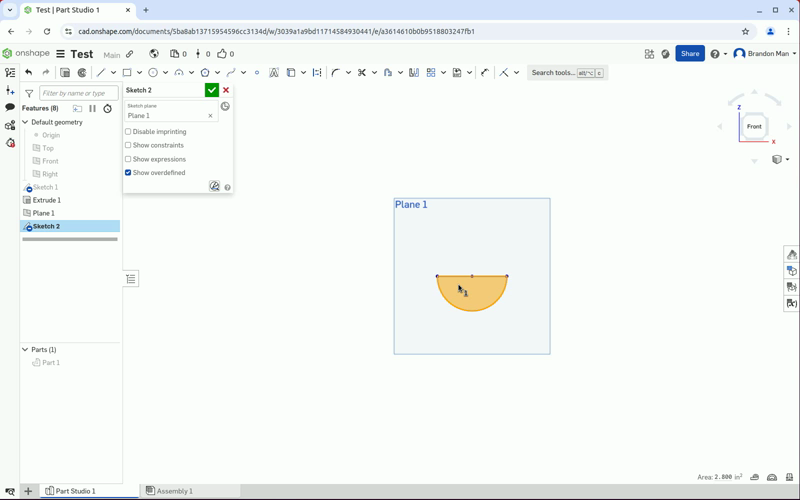
scroll(-6)
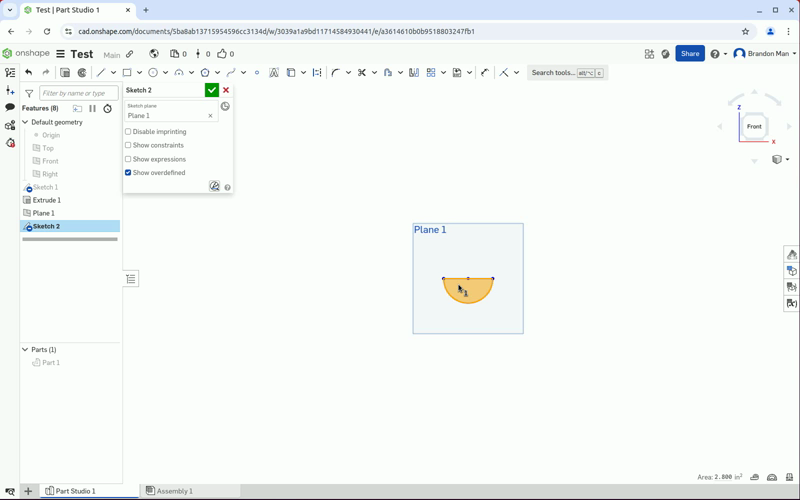
scroll(-6)
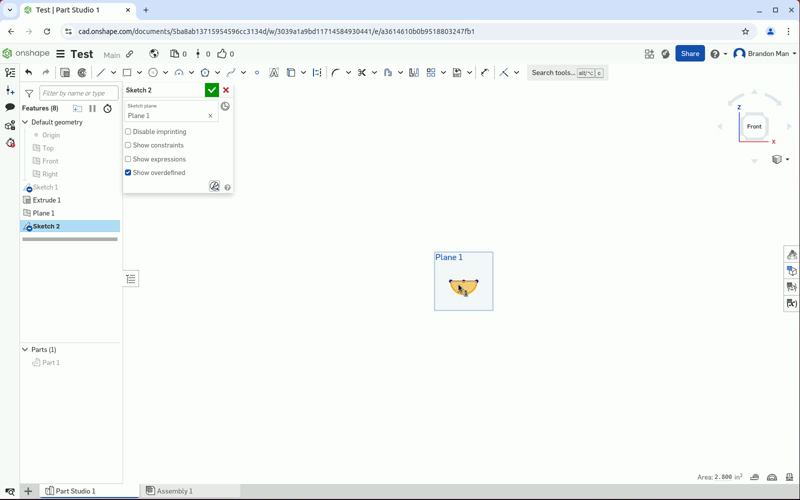
scroll(-6)
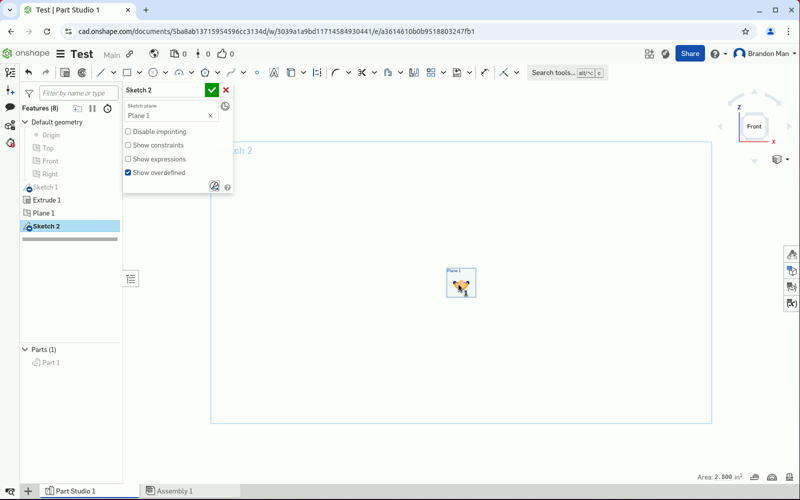
mouse_move(73, 352)
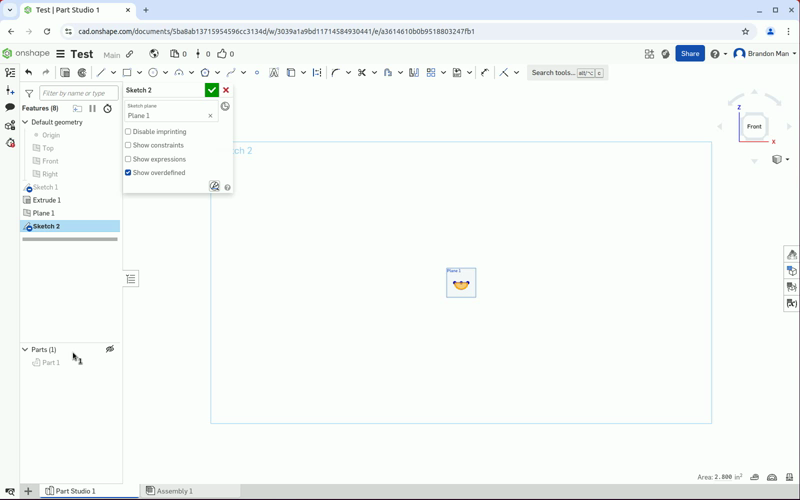
key(shift+y)
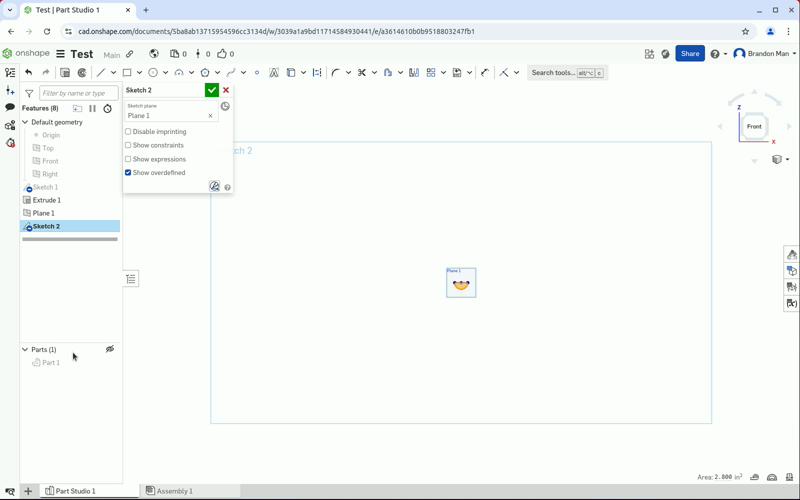
key(shift+e)
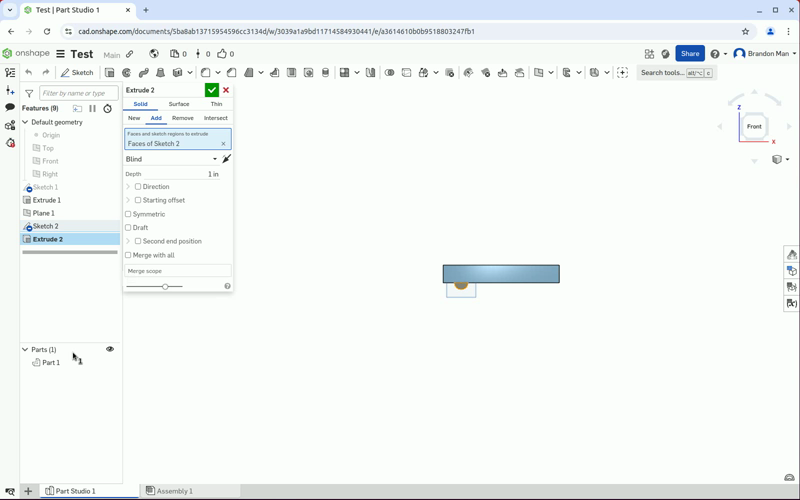
mouse_move(143, 106)
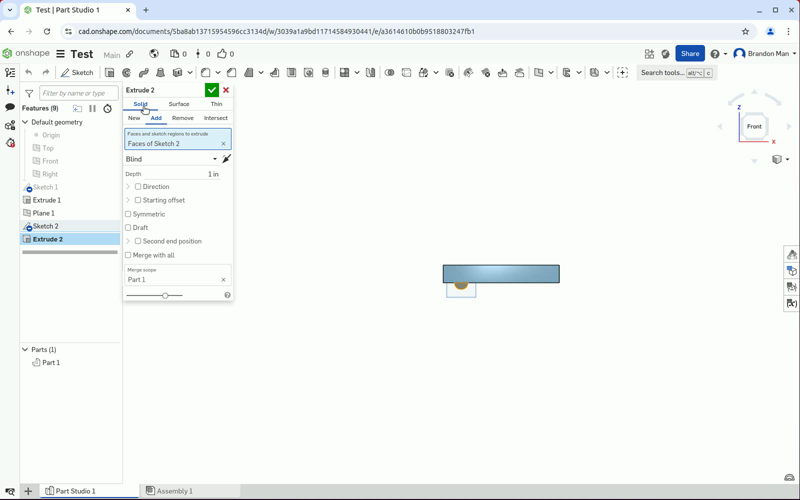
click(143, 106)
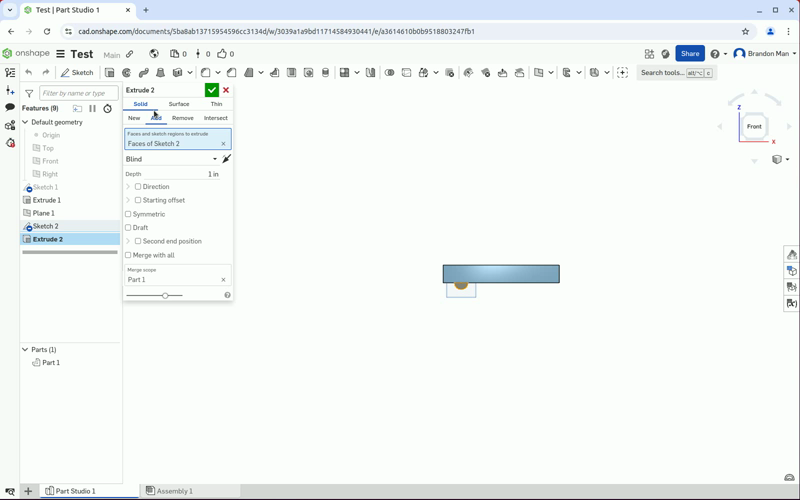
mouse_move(186, 120)
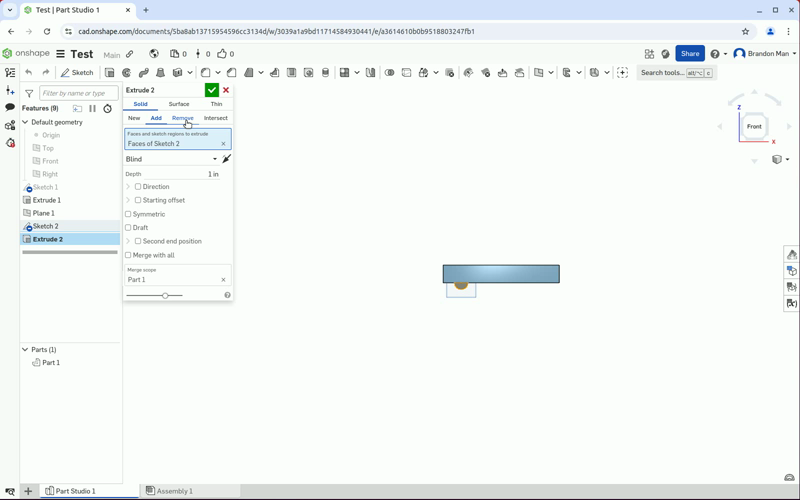
click(186, 120)
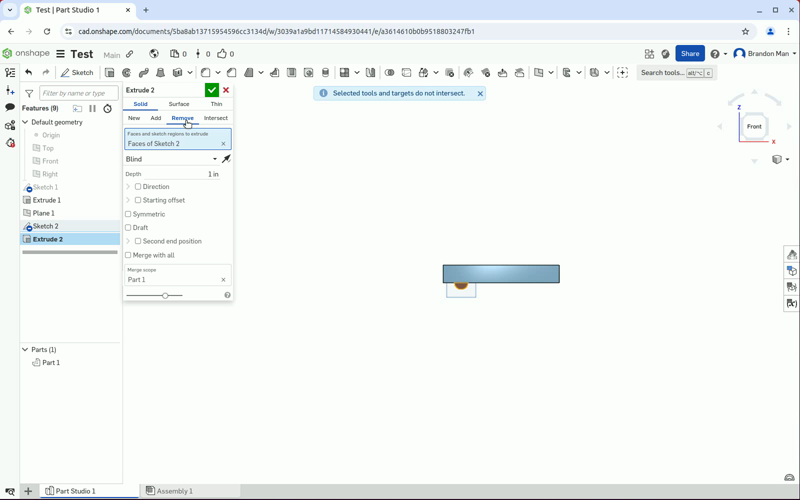
key(tab, 4)
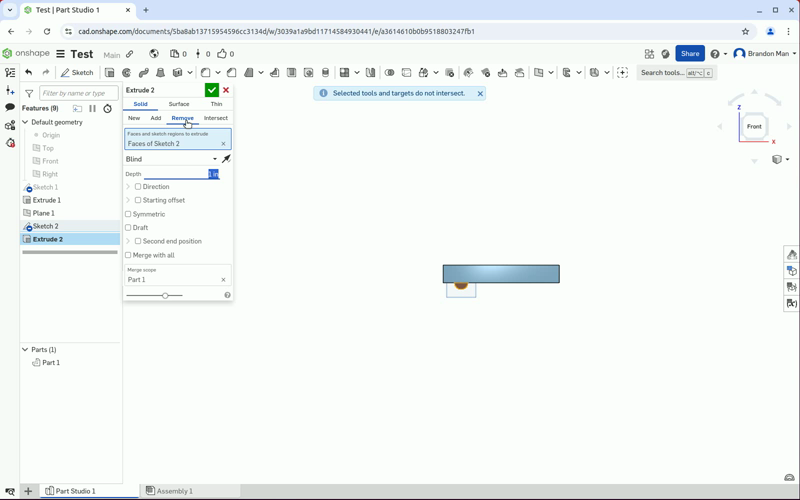
text(16.609)
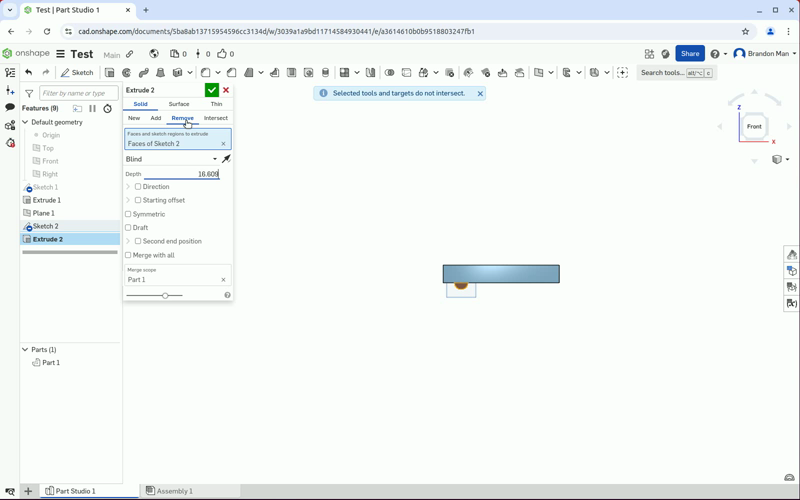
key(tab, 6)
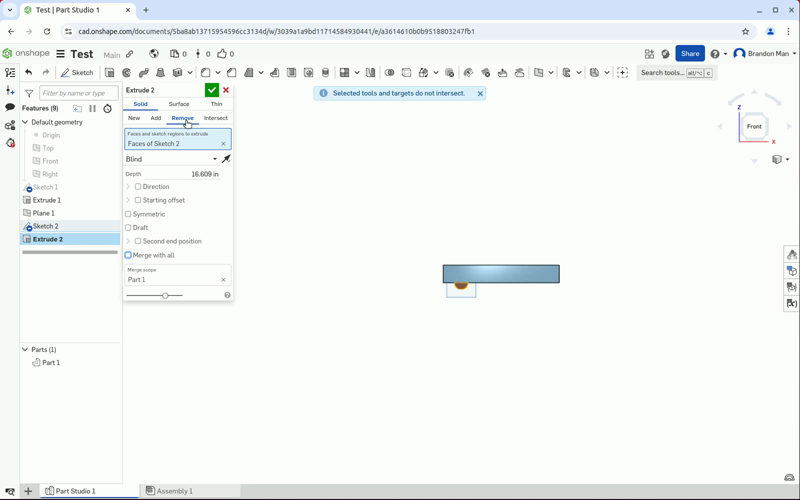
key(space)
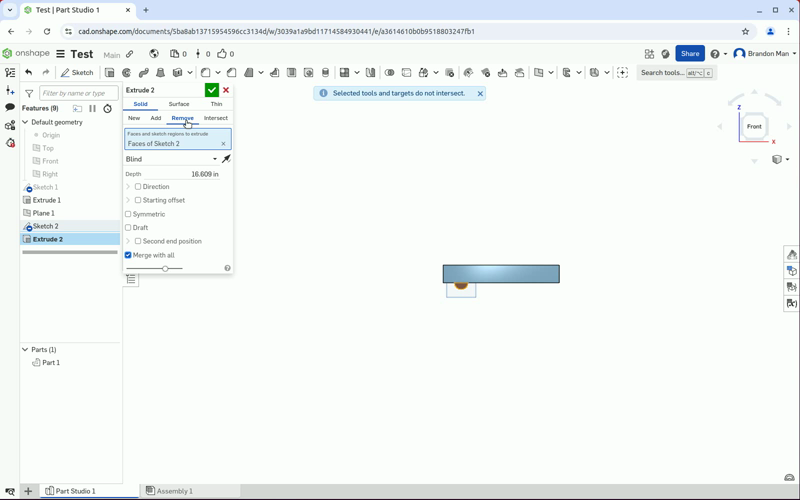
key(enter)
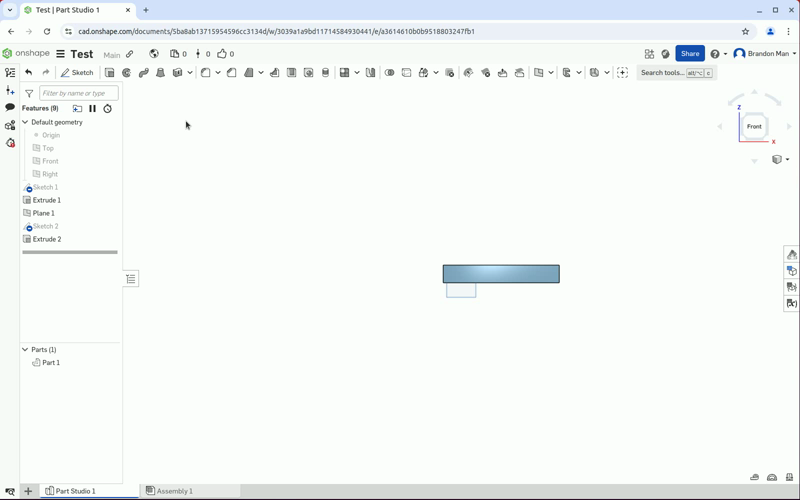
key(shift+h)
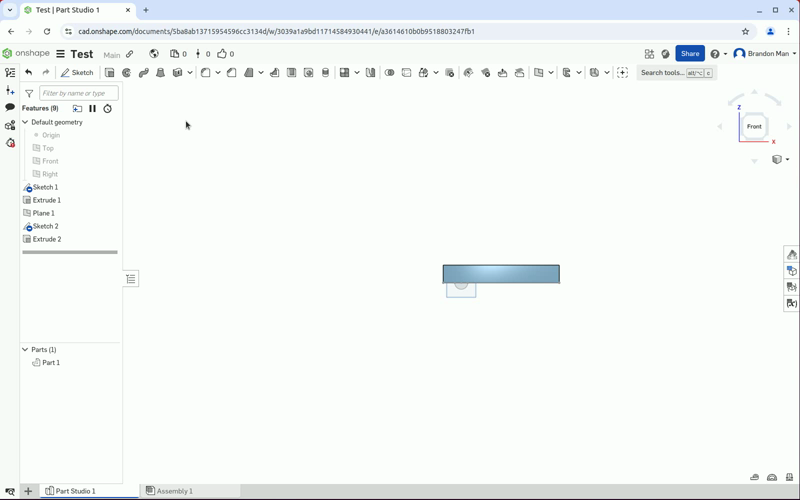
key(shift+h)
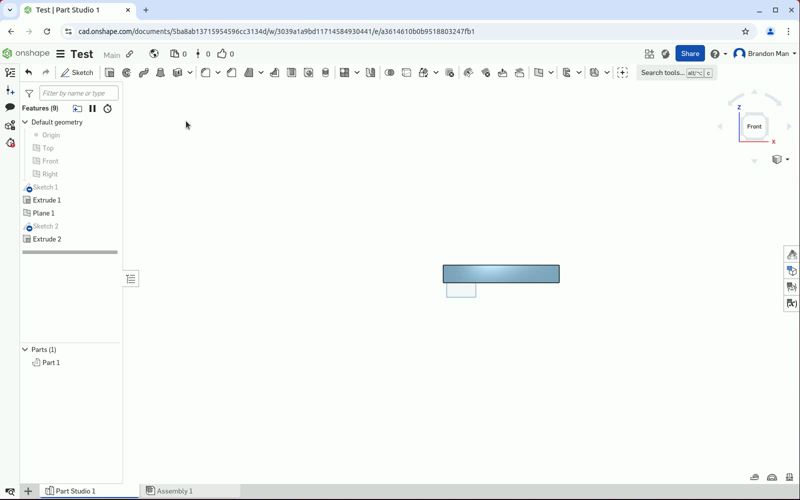
mouse_move(73, 189)
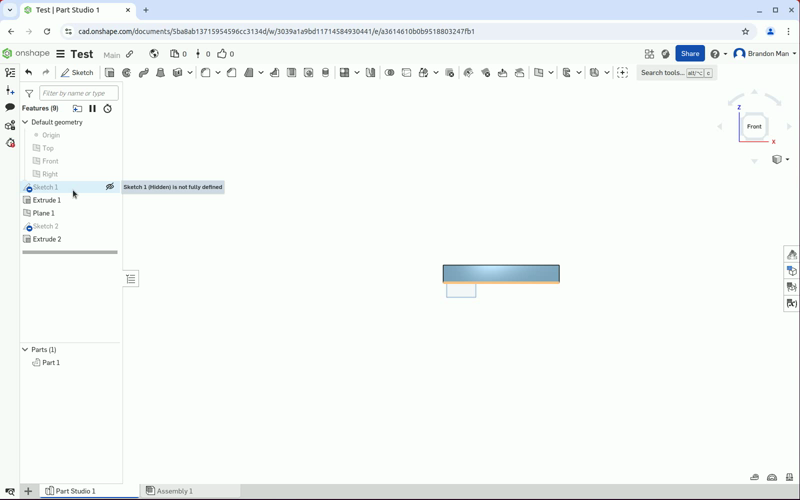
click(73, 189)
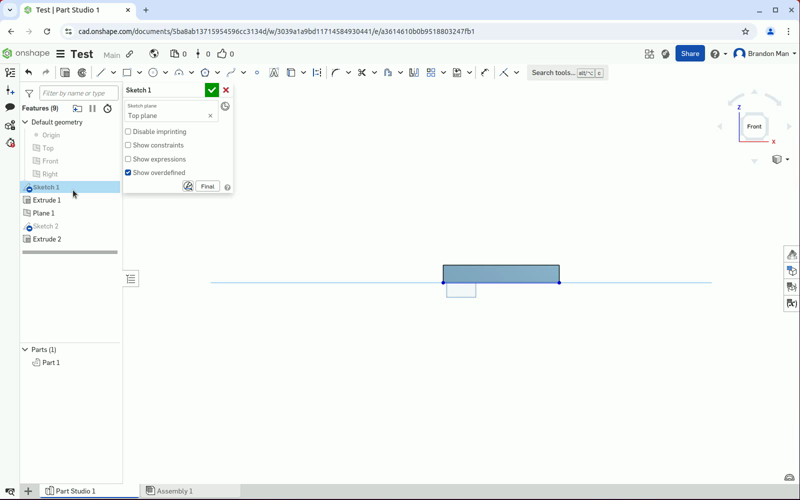
mouse_move(229, 92)
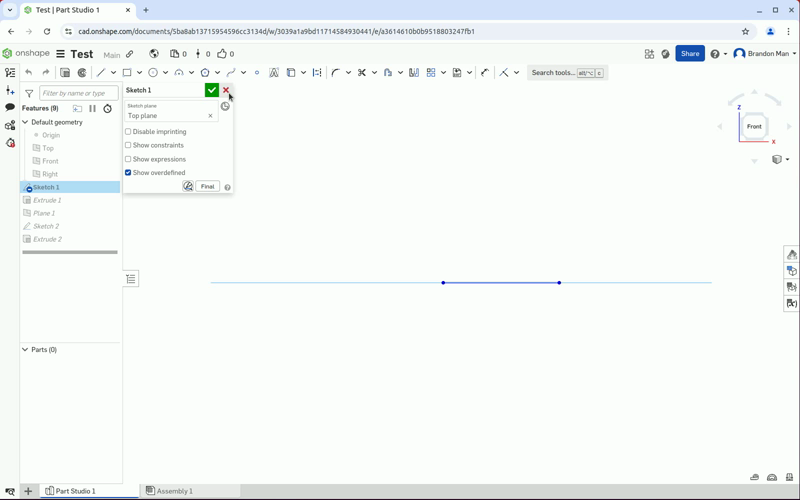
click(229, 92)
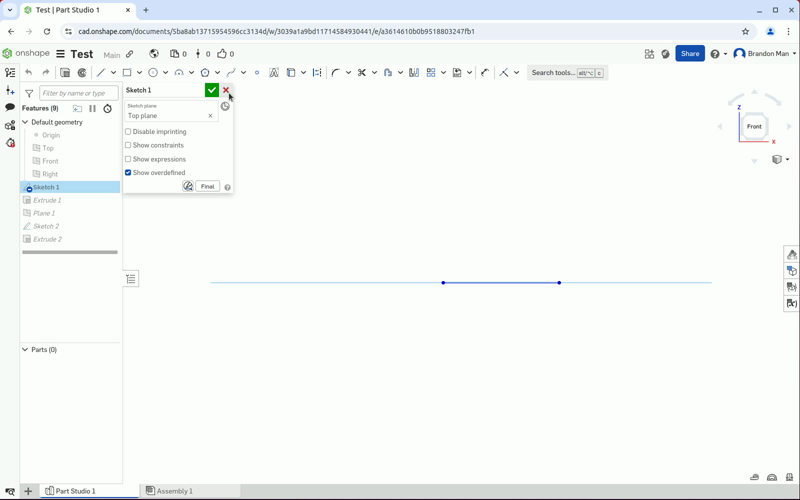
key(shift+s)
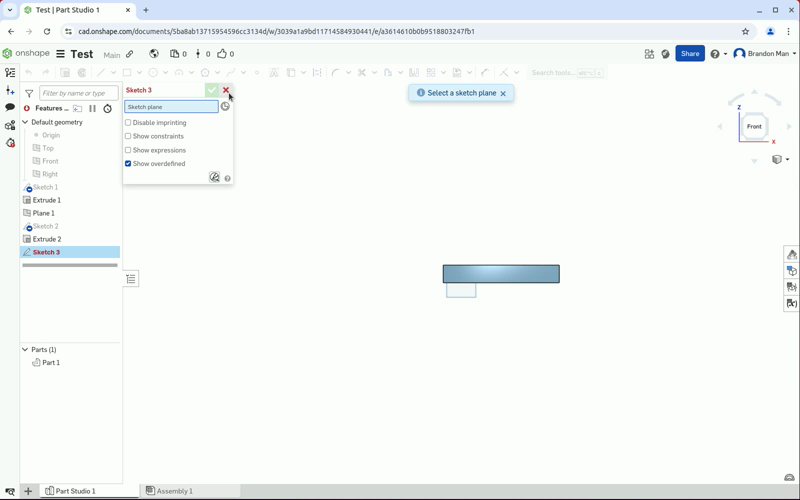
mouse_move(73, 215)
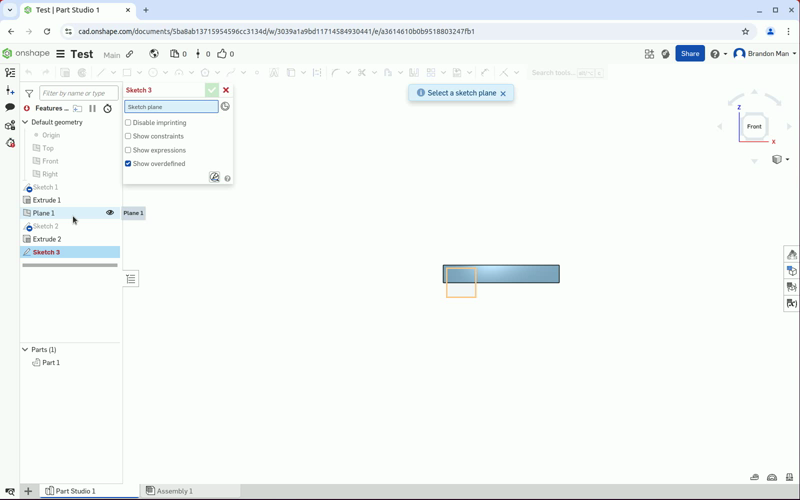
click(73, 215)
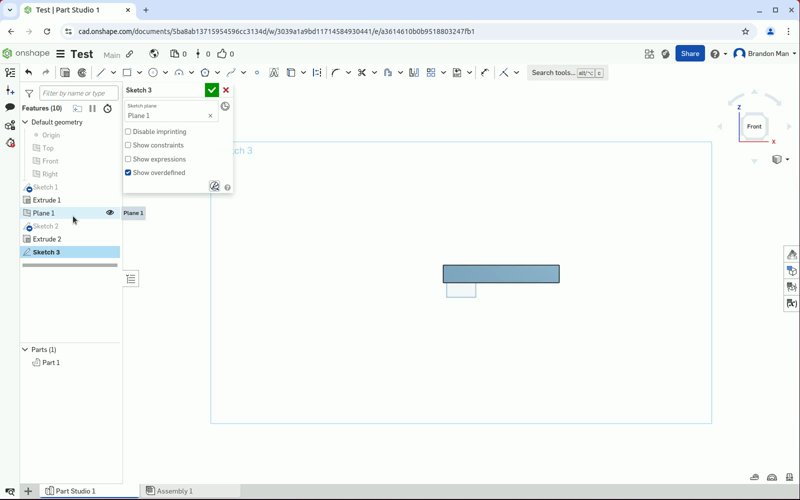
mouse_move(73, 352)
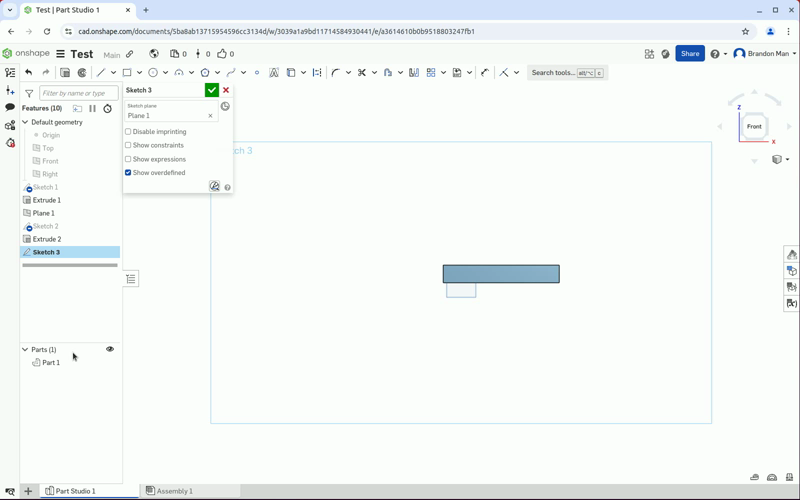
key(y)
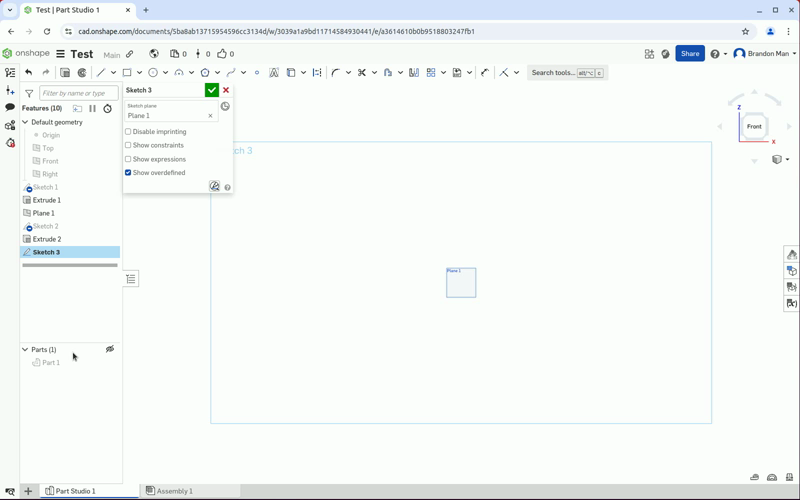
key(l)
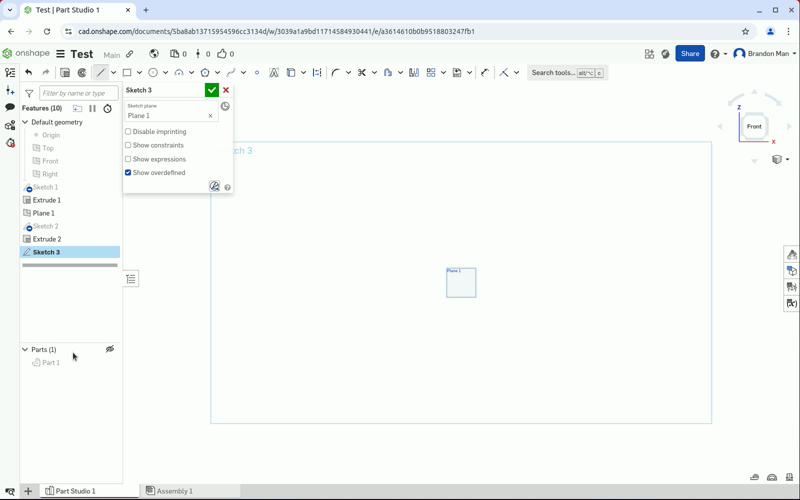
key_down(shift)
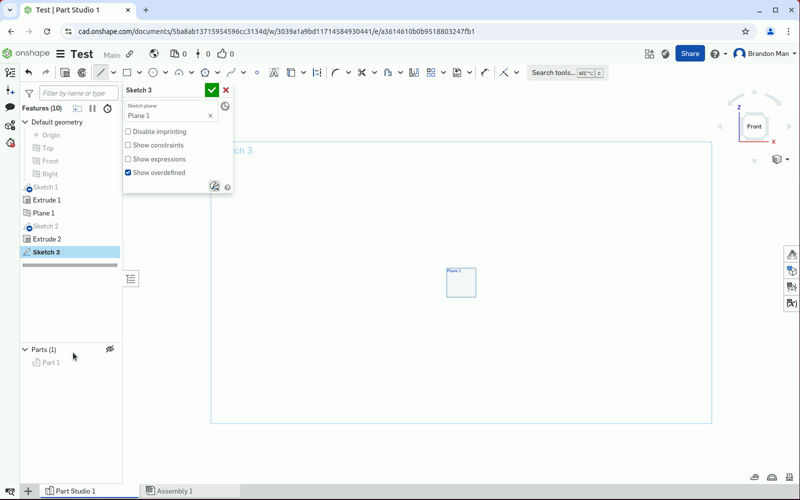
mouse_move(454, 282)
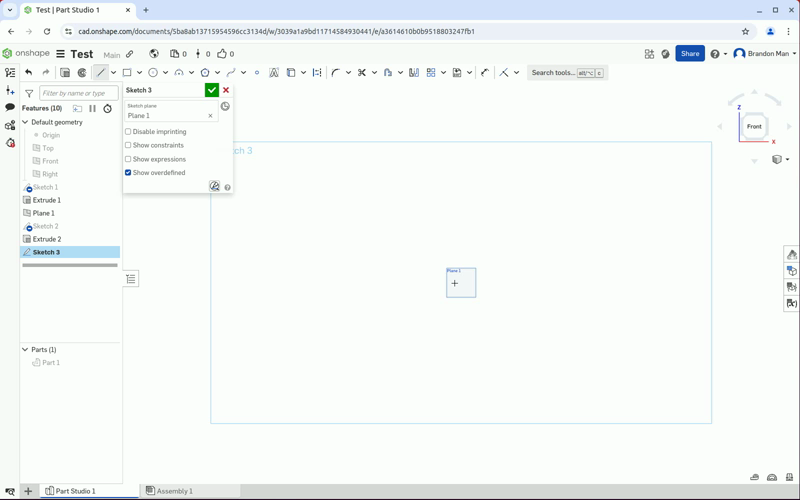
click(454, 282)
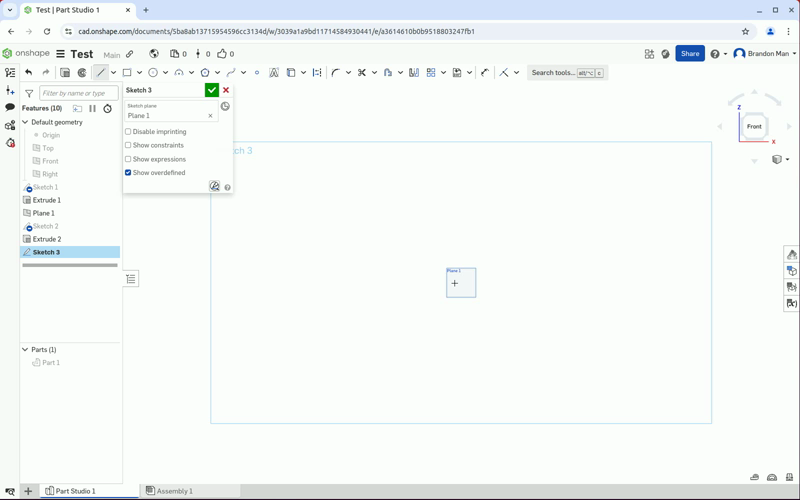
key_up(shift)
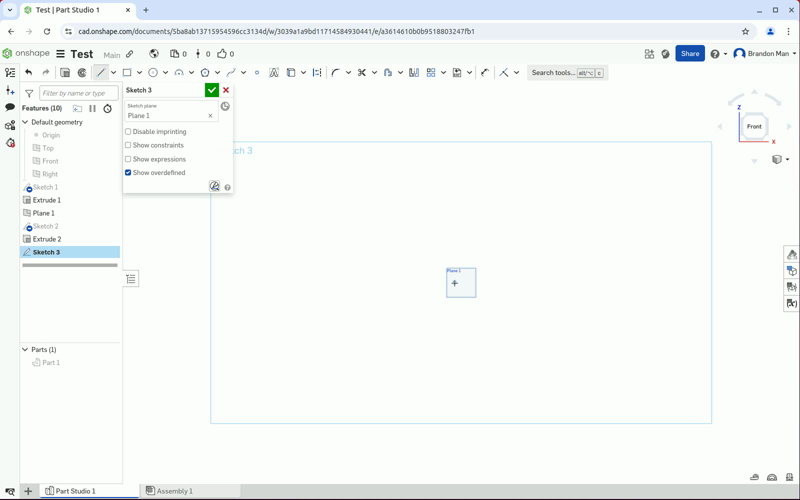
key_down(shift)
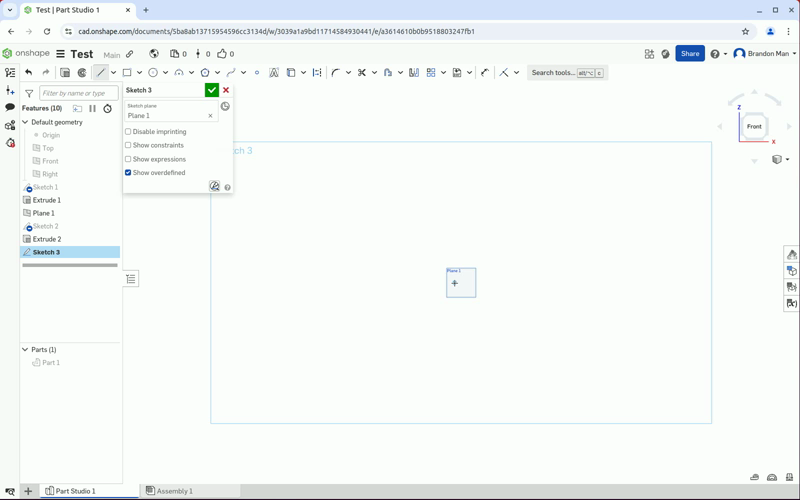
mouse_move(484, 282)
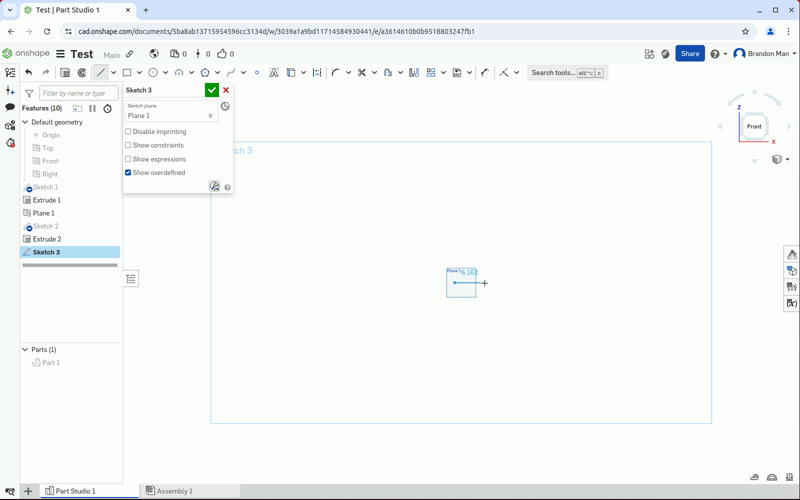
mouse_move(467, 282)
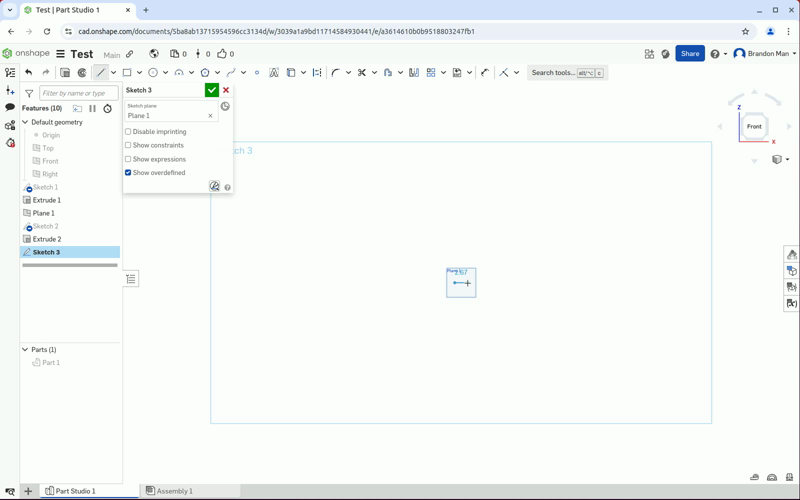
click(467, 282)
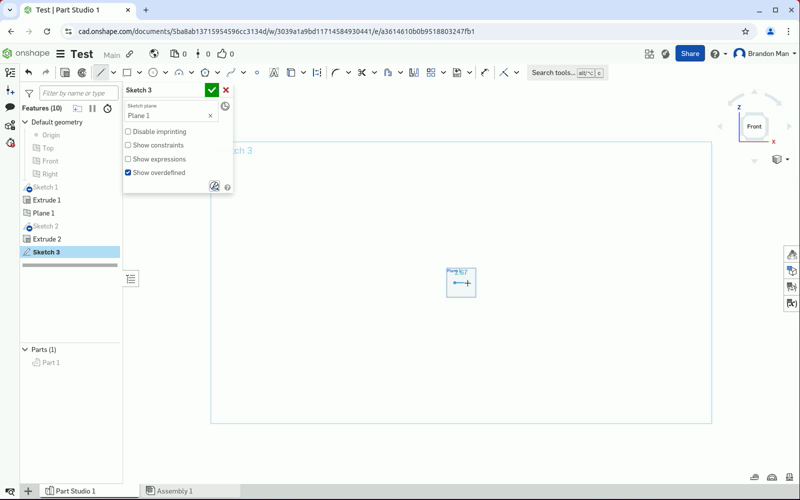
key_up(shift)
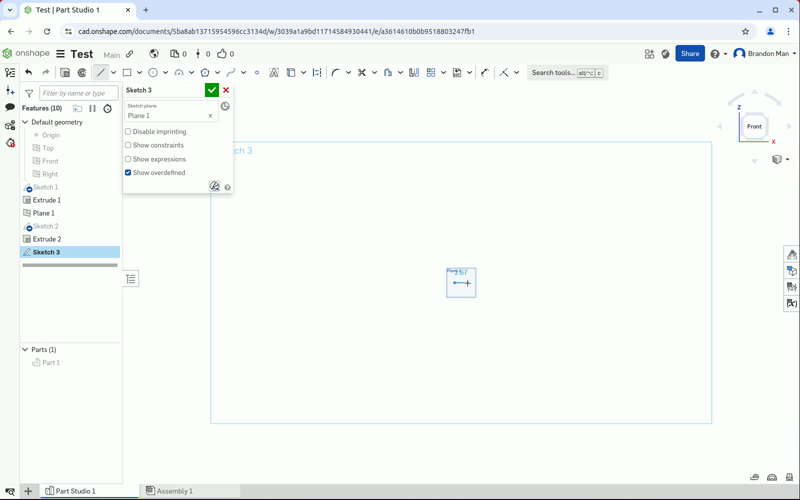
key(esc)
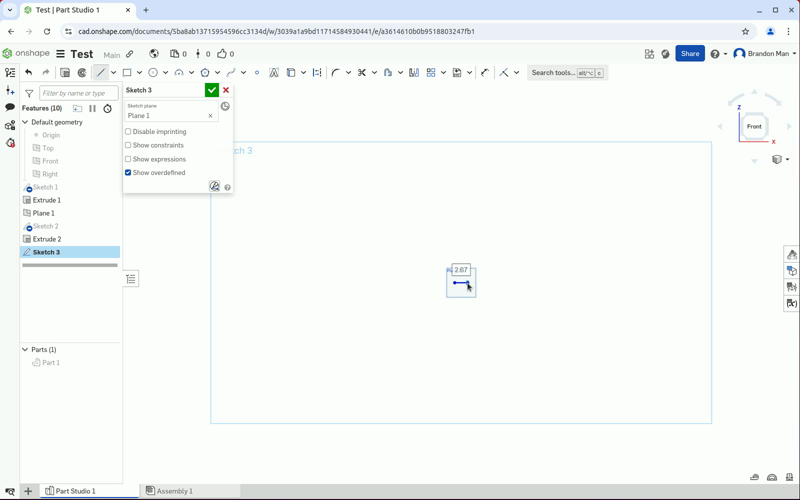
key(a)
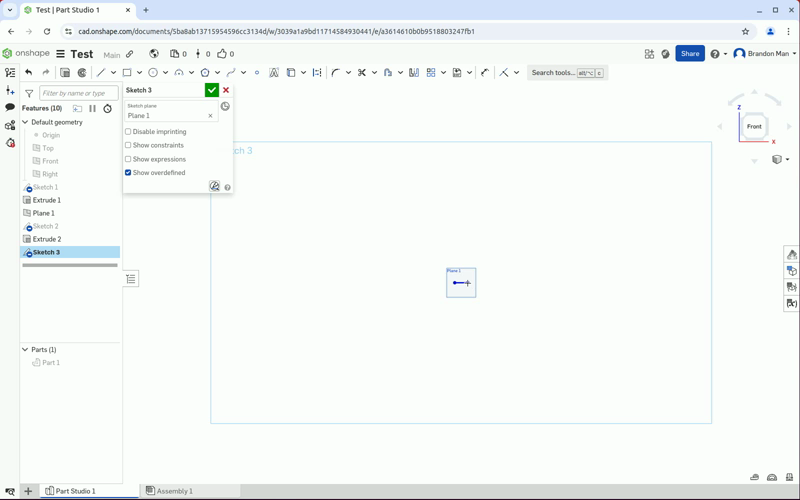
mouse_move(467, 282)
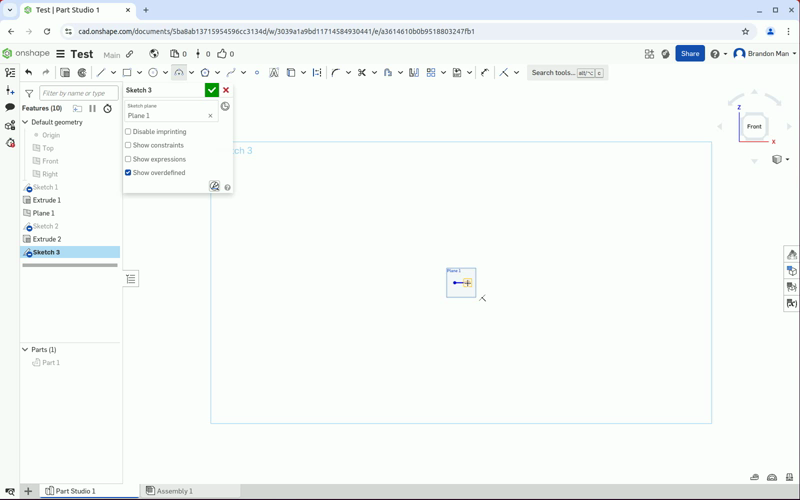
click(467, 282)
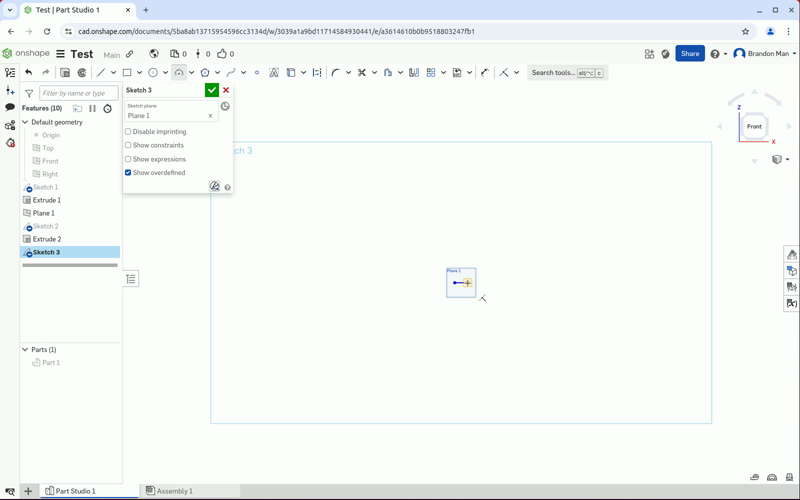
mouse_move(454, 282)
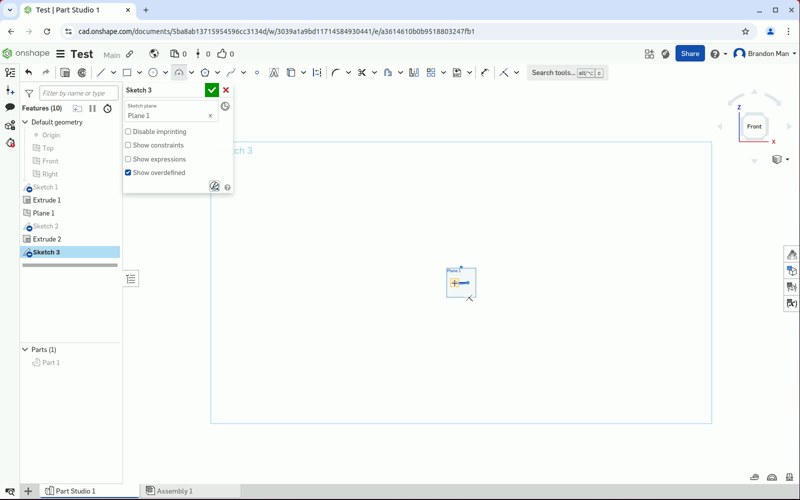
click(454, 282)
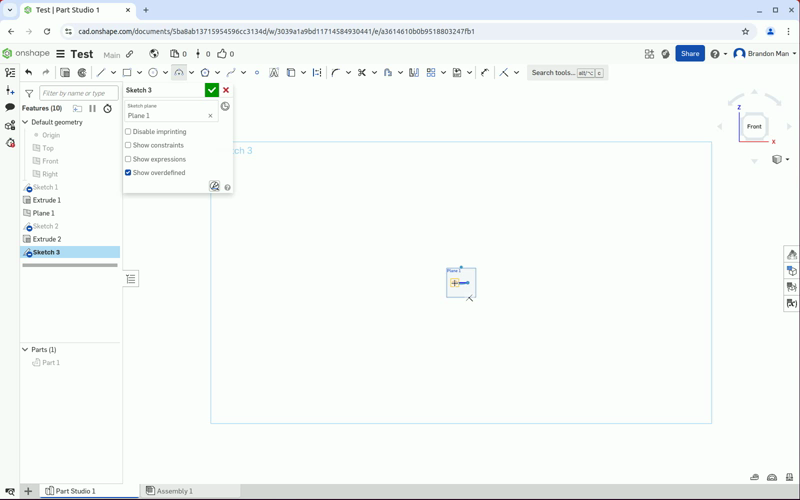
key_down(shift)
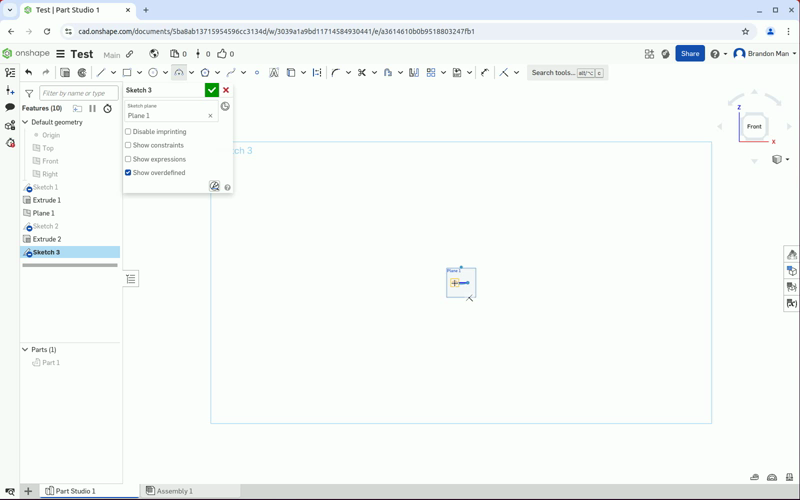
mouse_move(461, 276)
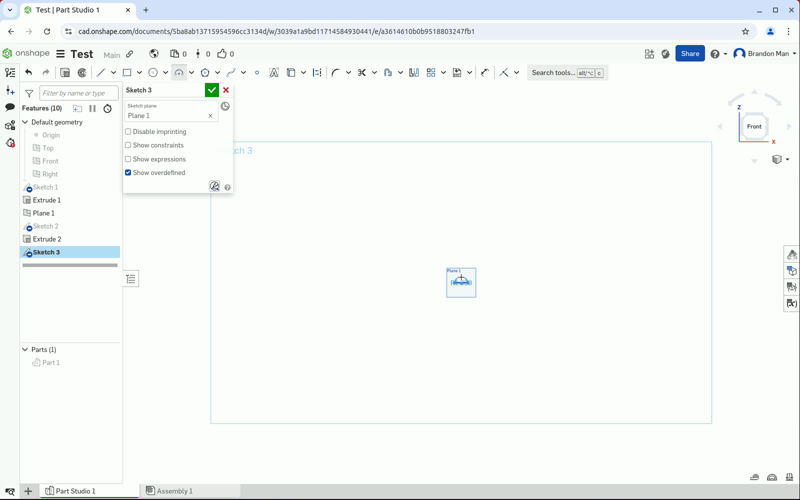
click(461, 276)
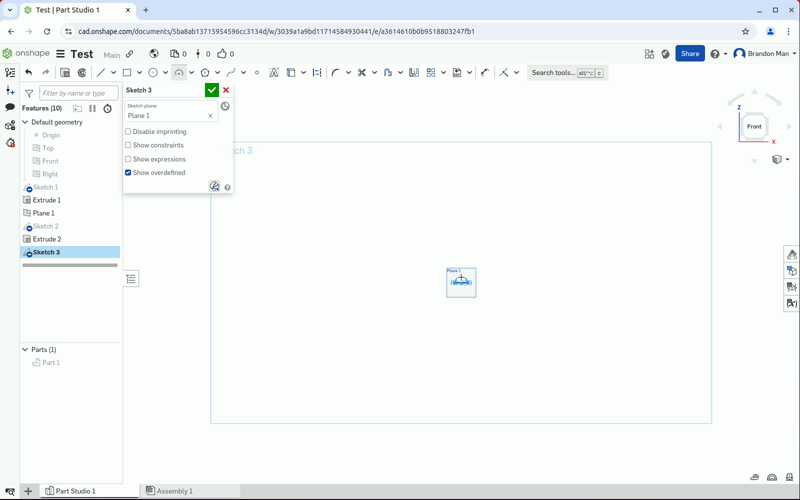
key_up(shift)
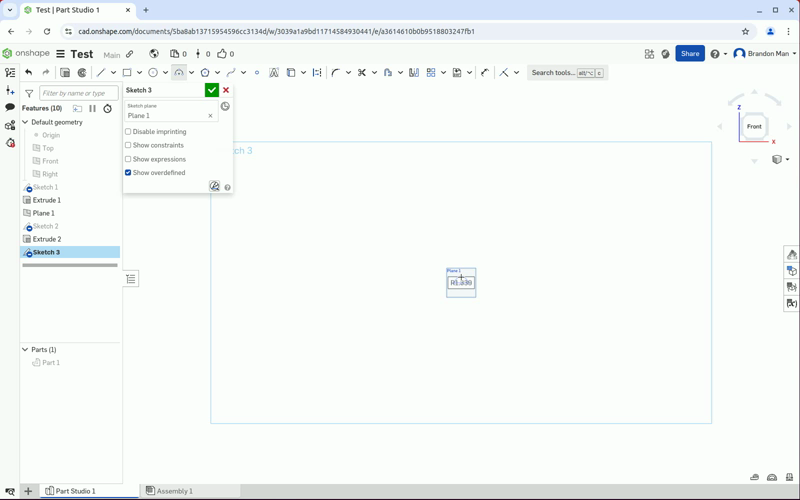
key(esc)
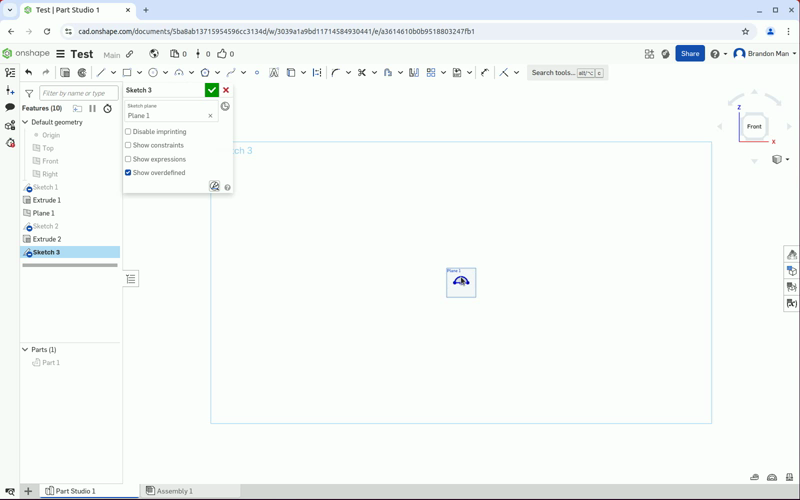
mouse_move(458, 280)
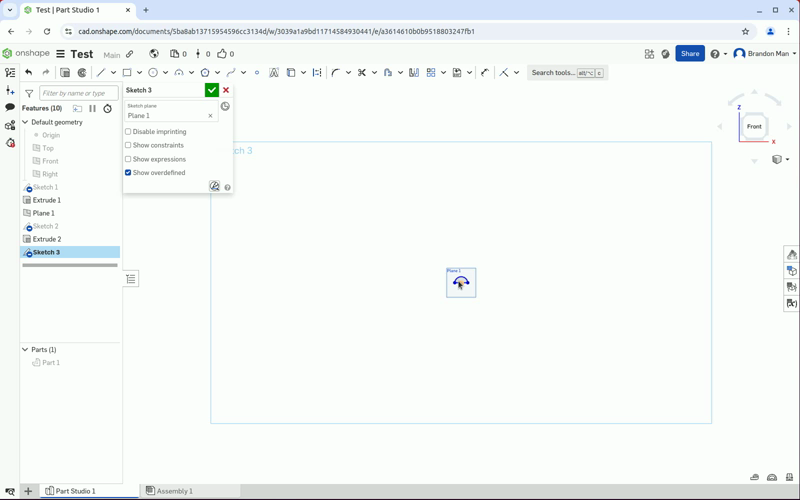
scroll(6)
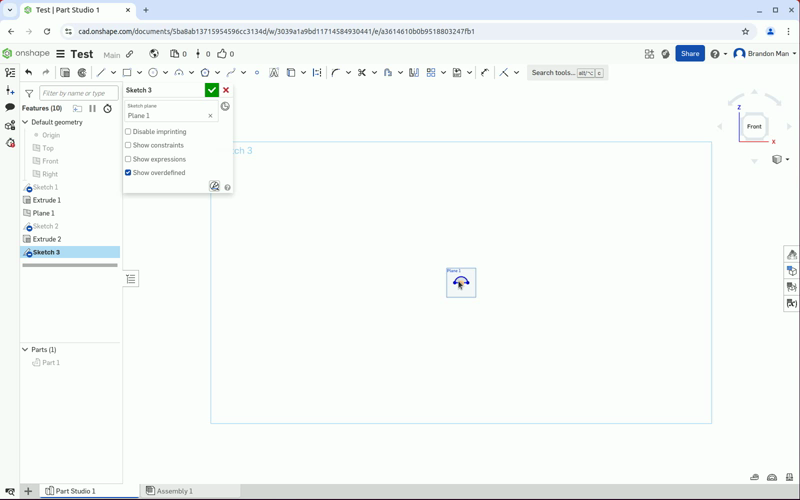
scroll(6)
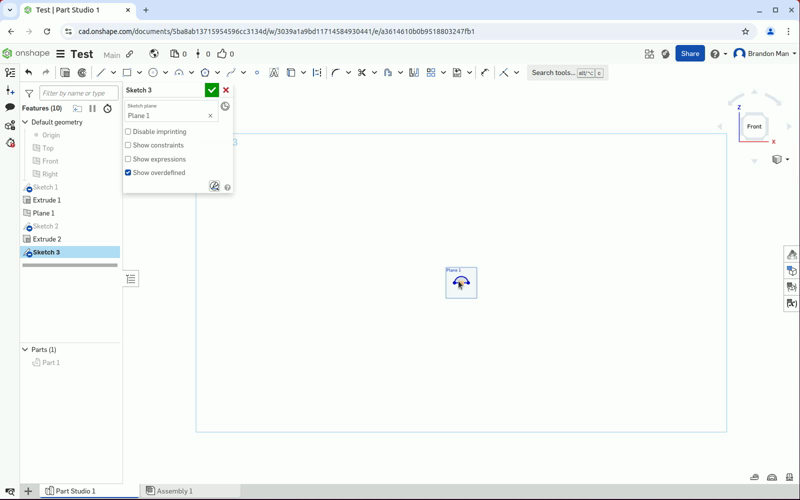
scroll(6)
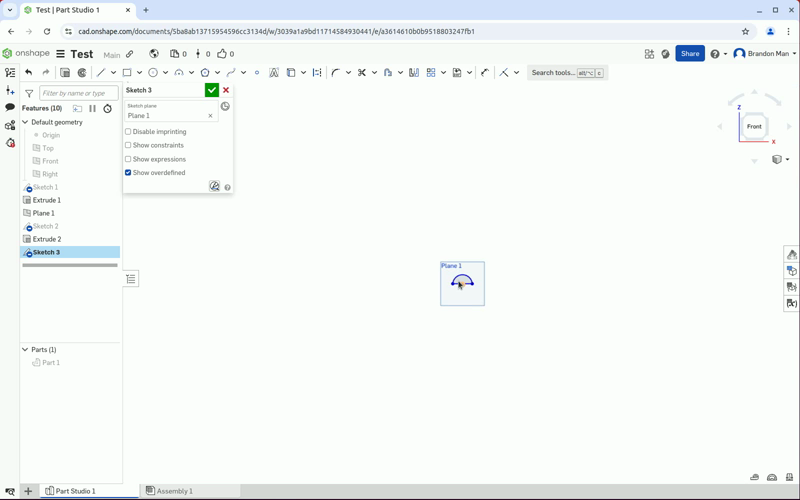
scroll(6)
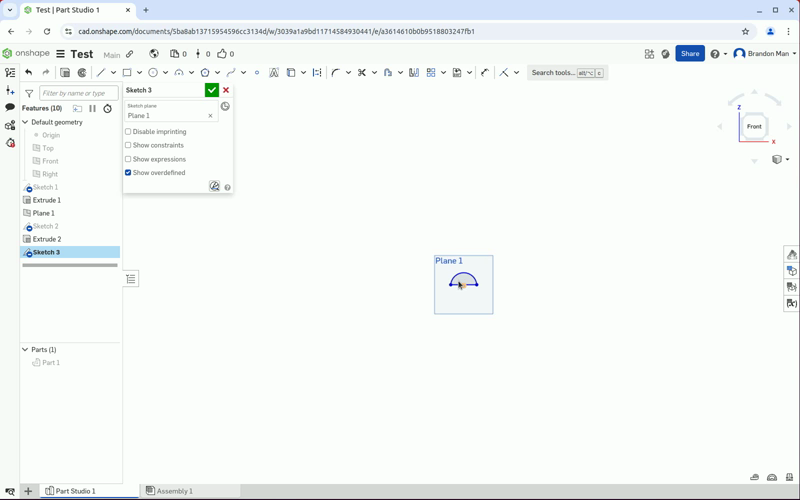
scroll(6)
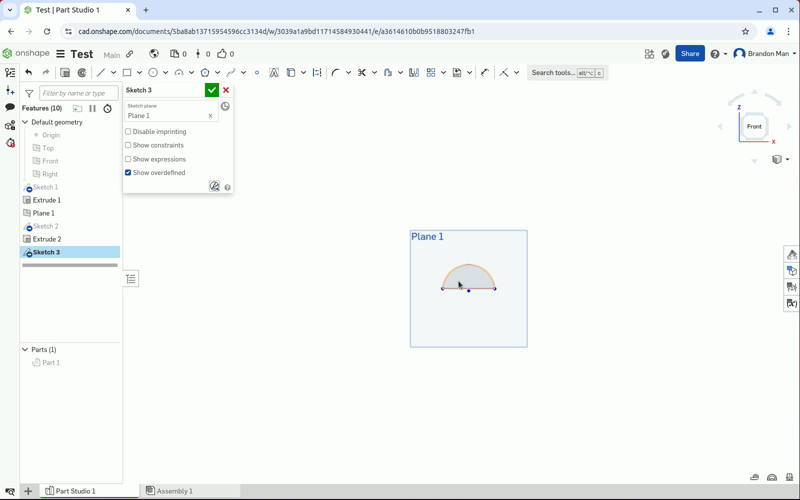
scroll(6)
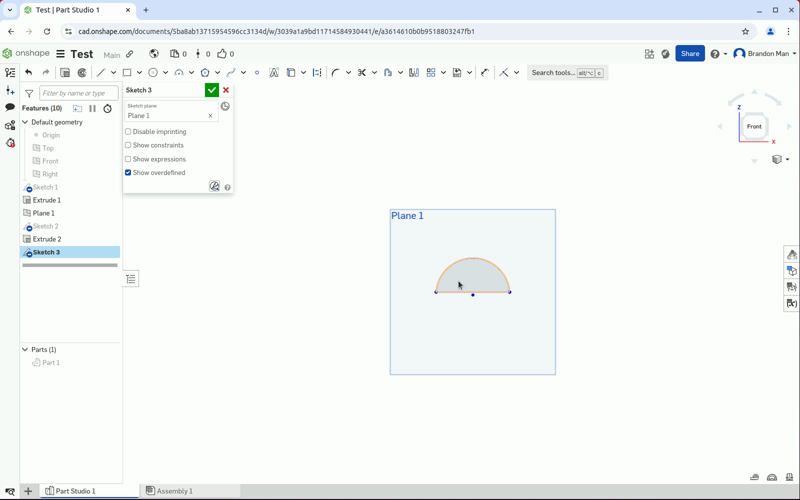
scroll(6)
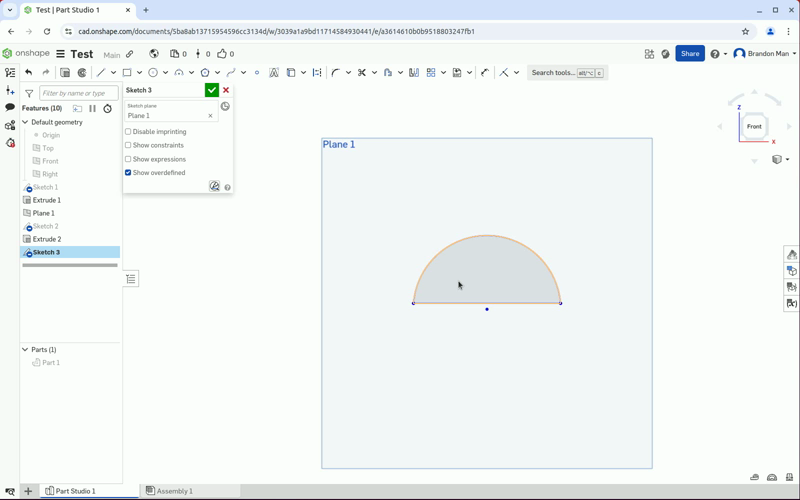
click(458, 280)
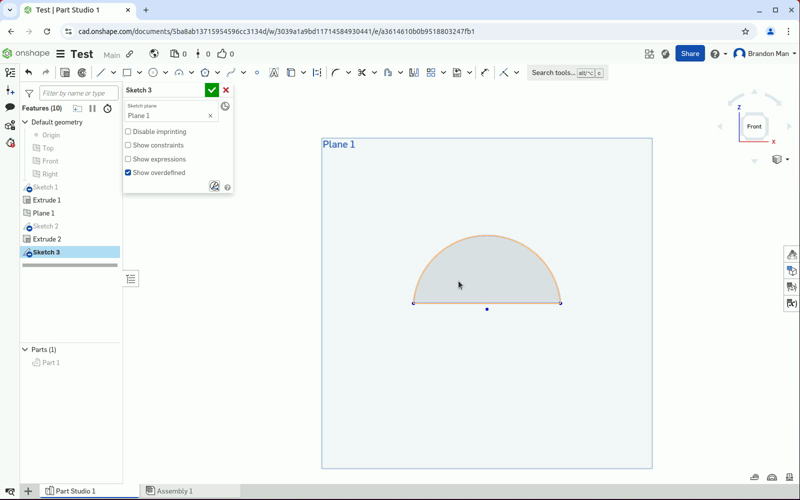
scroll(-6)
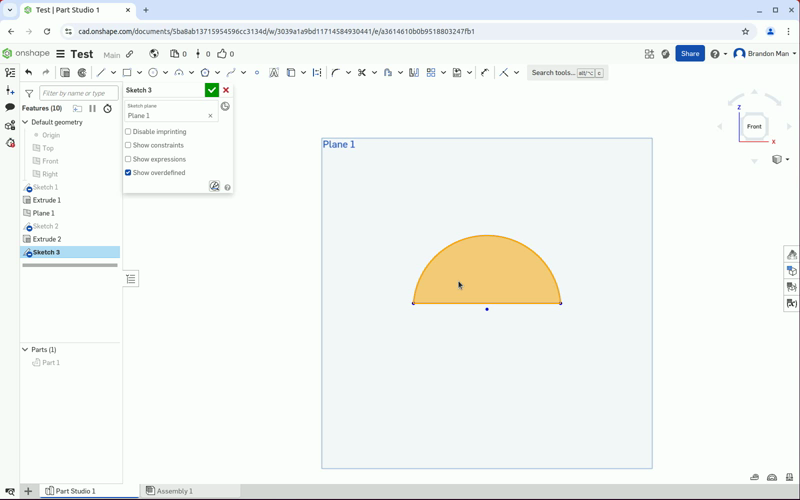
scroll(-6)
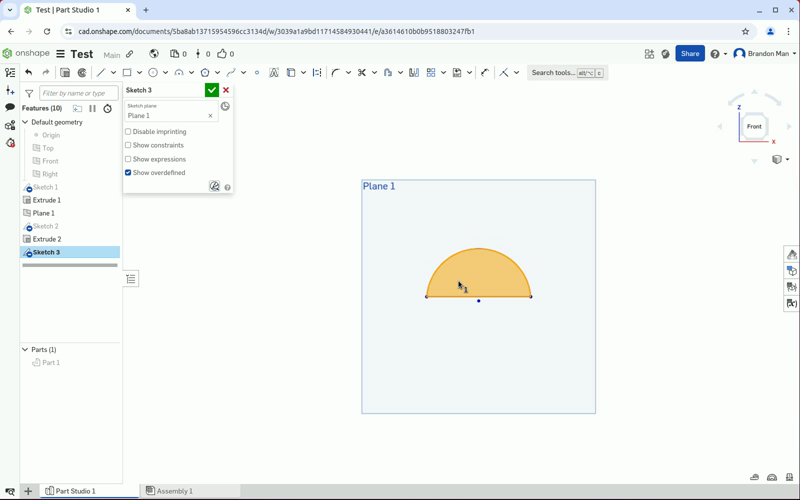
scroll(-6)
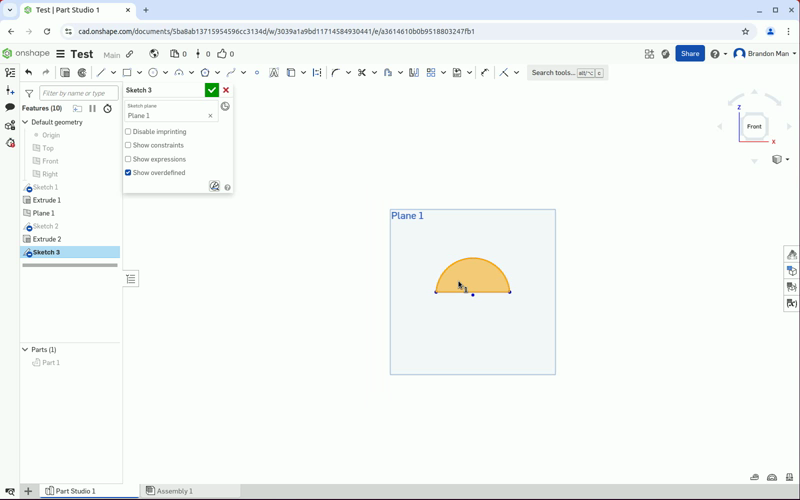
scroll(-6)
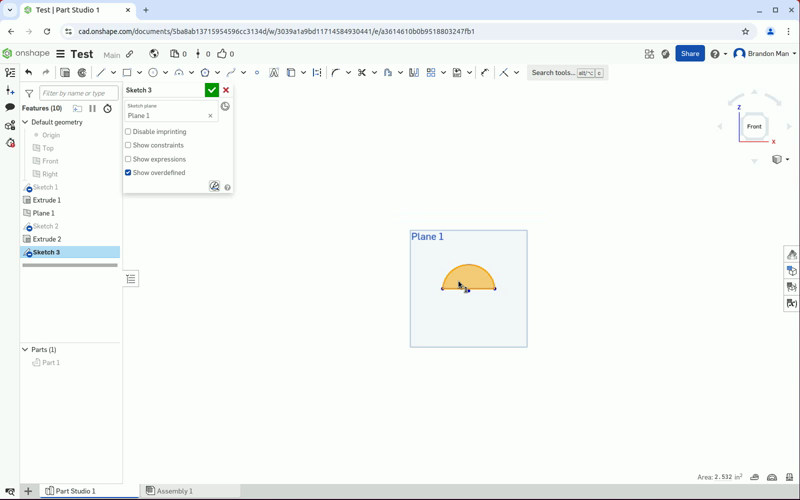
scroll(-6)
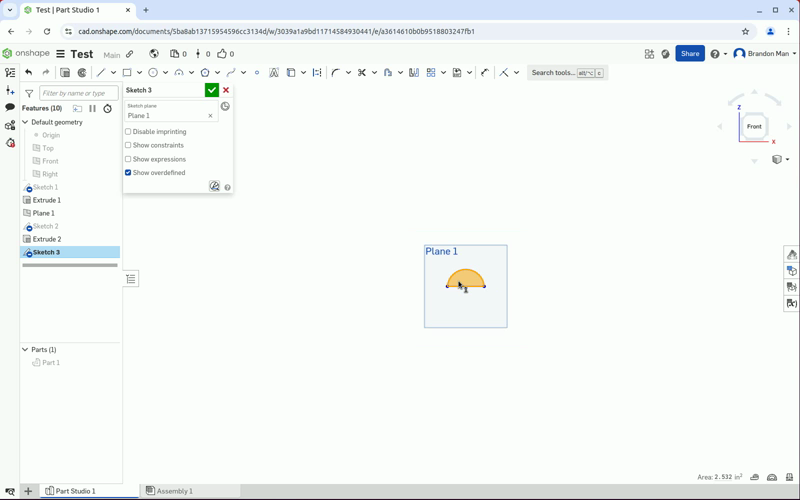
scroll(-6)
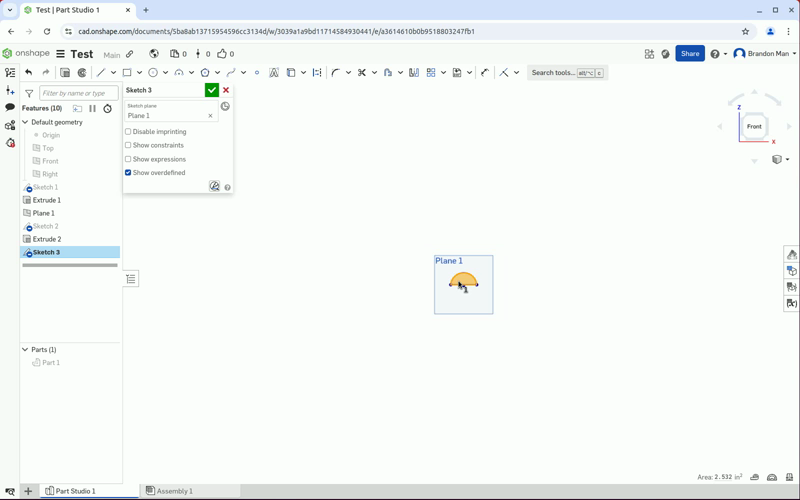
scroll(-6)
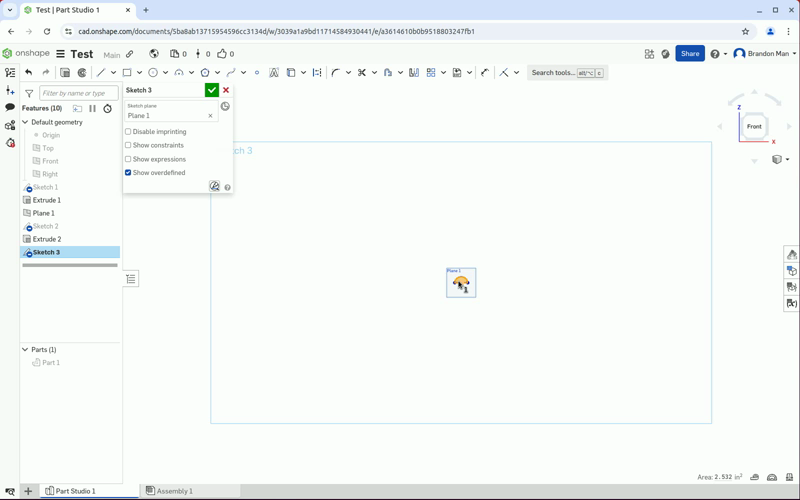
mouse_move(73, 352)
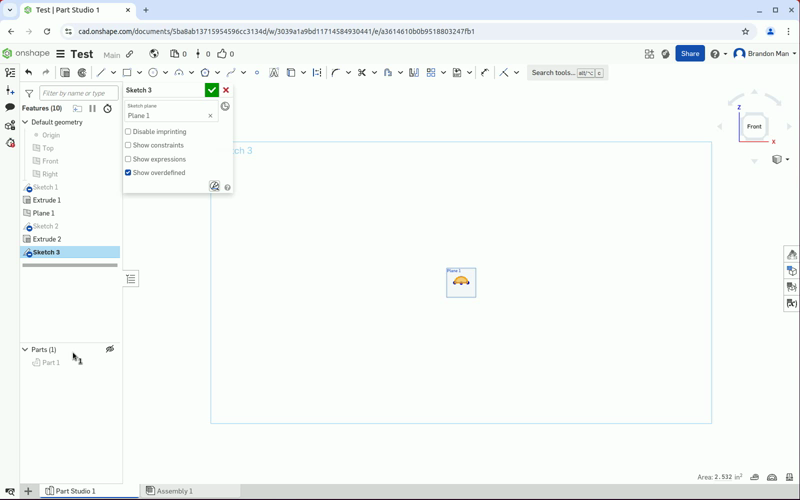
key(shift+y)
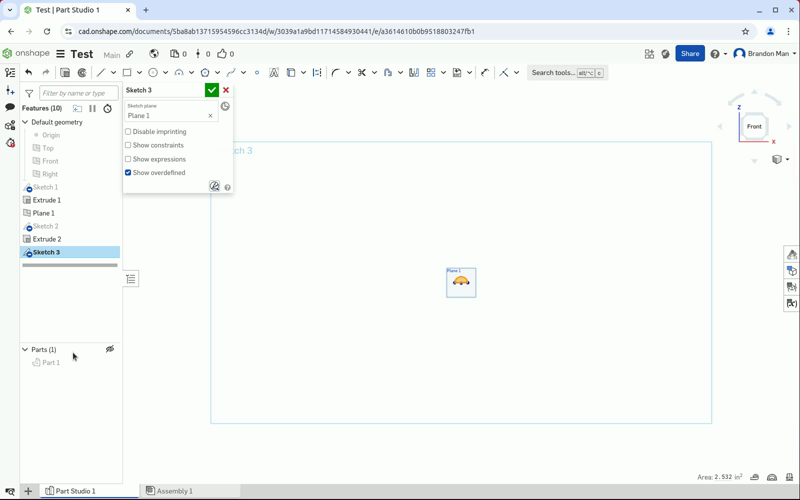
key(shift+e)
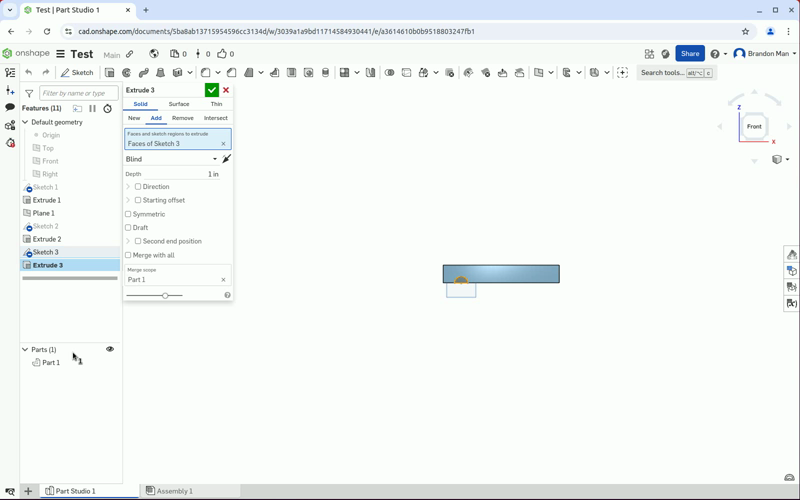
mouse_move(143, 106)
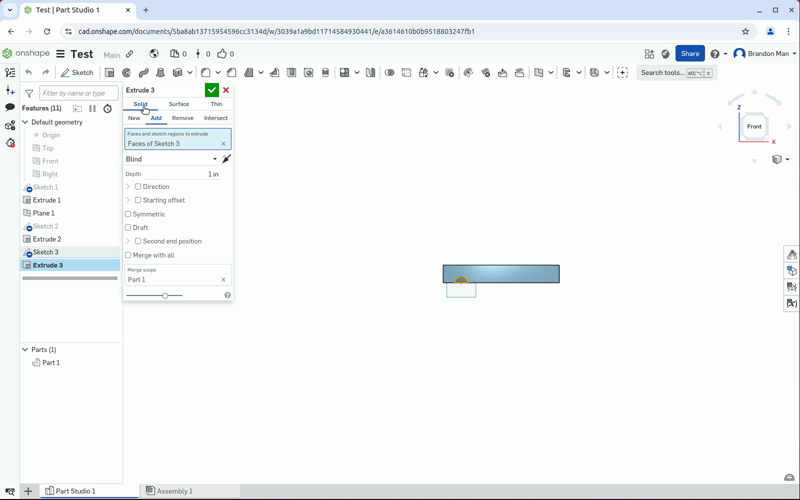
click(143, 106)
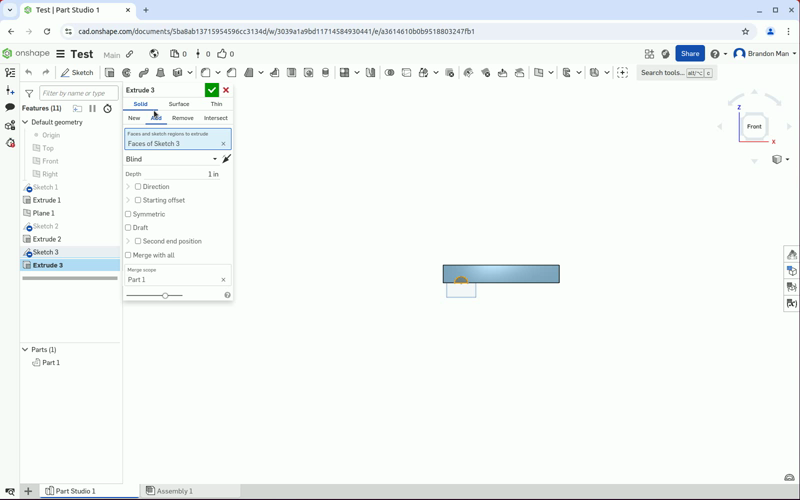
mouse_move(186, 120)
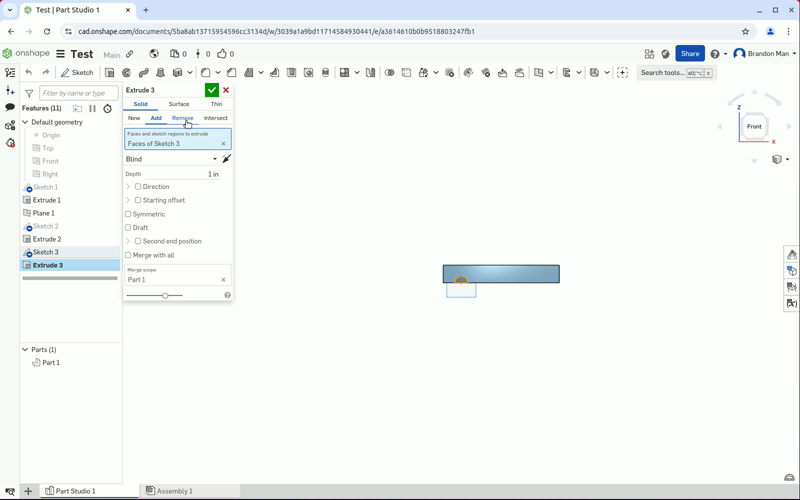
click(186, 120)
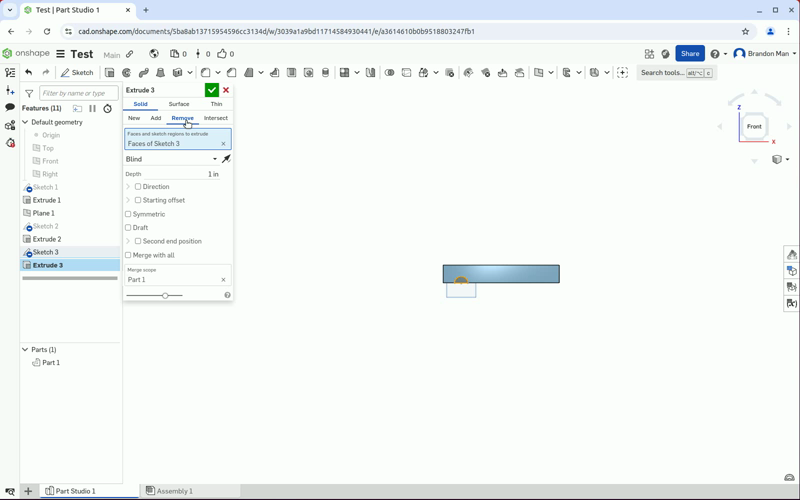
key(tab, 4)
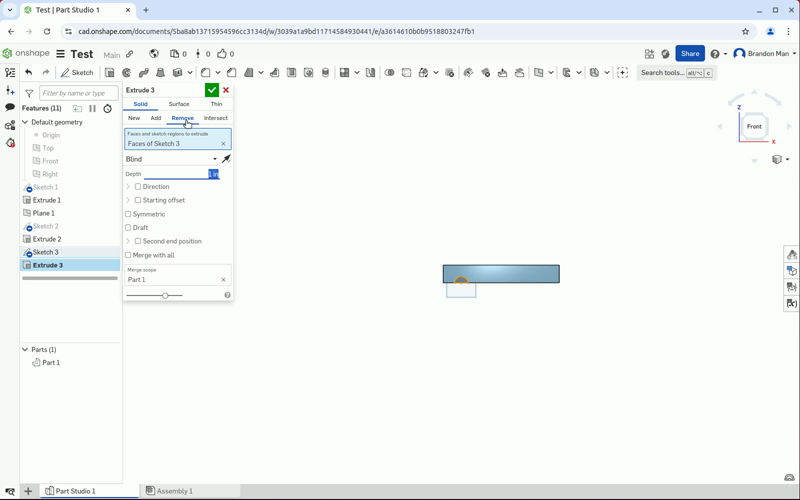
text(16.609)
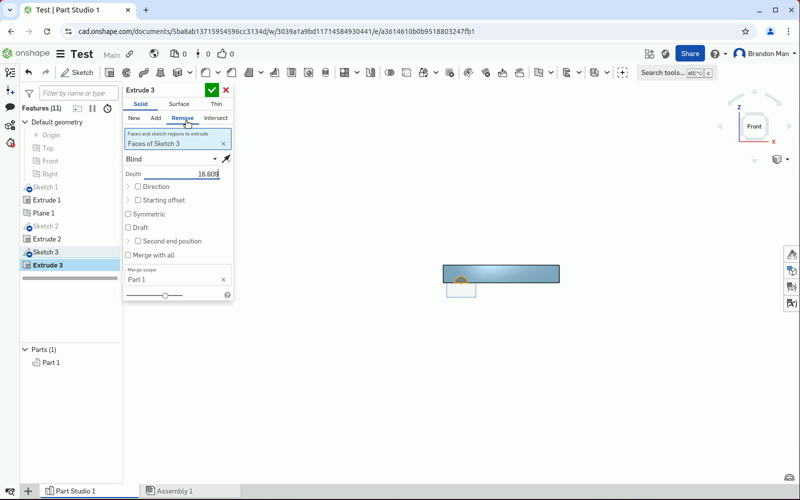
key(tab, 6)
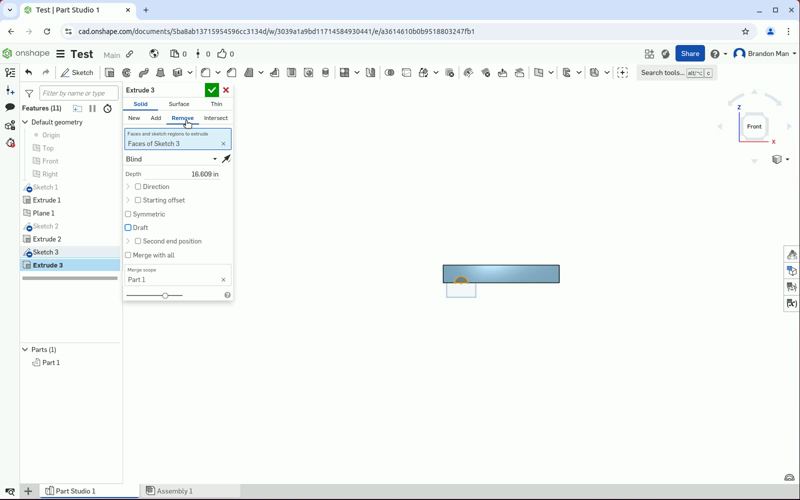
key(space)
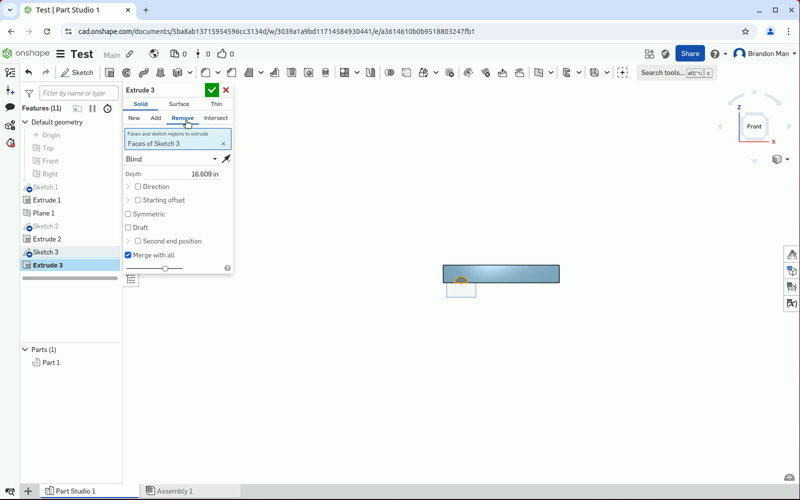
key(enter)
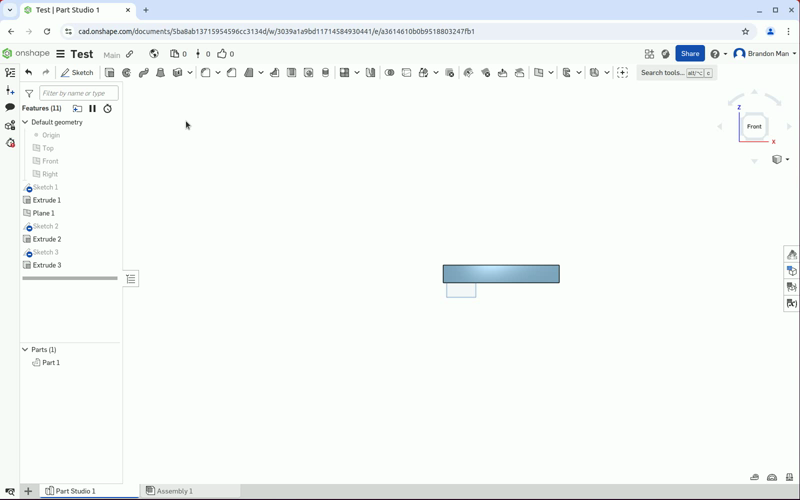
key(shift+h)
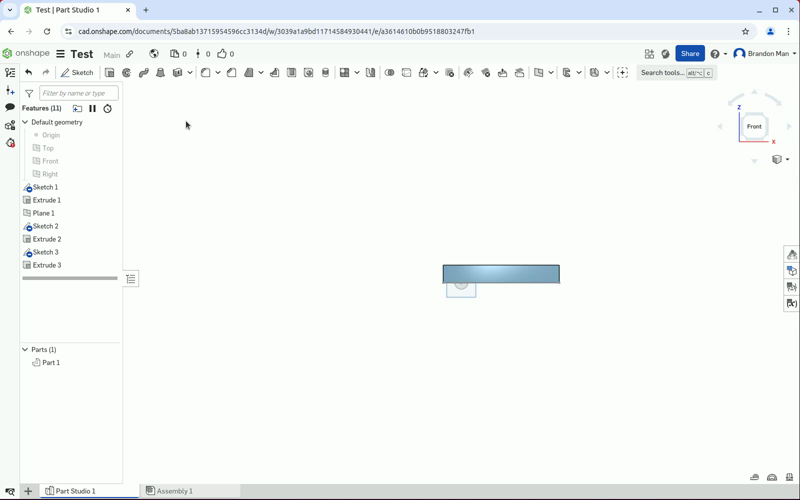
key(shift+h)
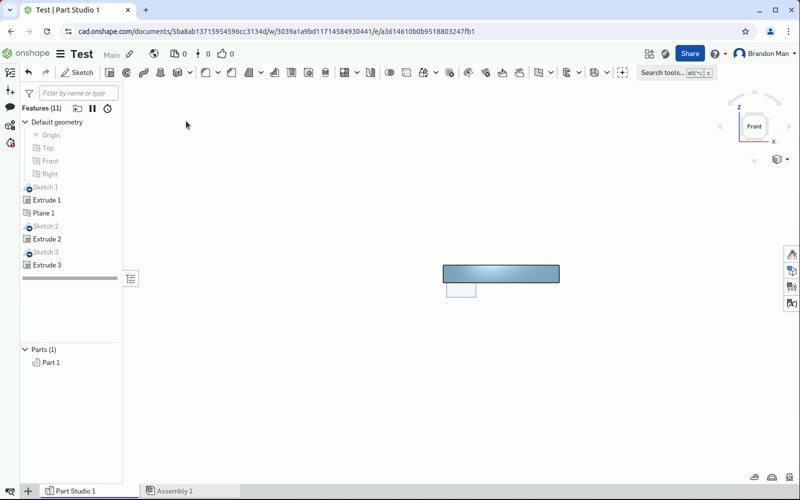
mouse_move(73, 189)
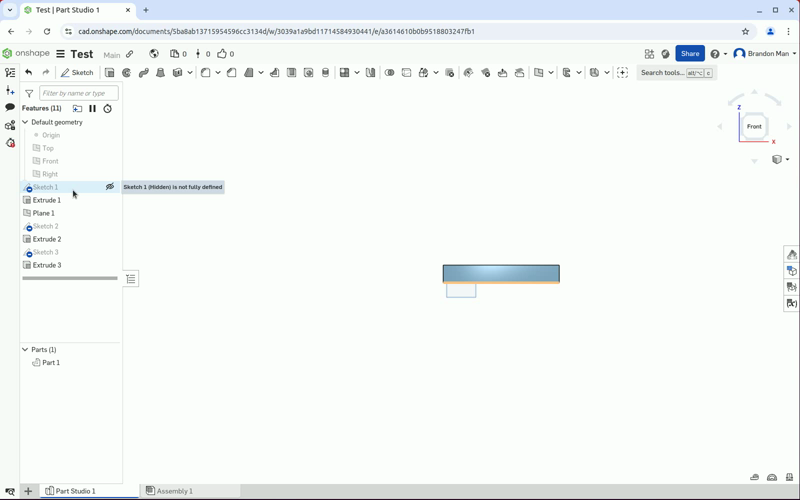
click(73, 189)
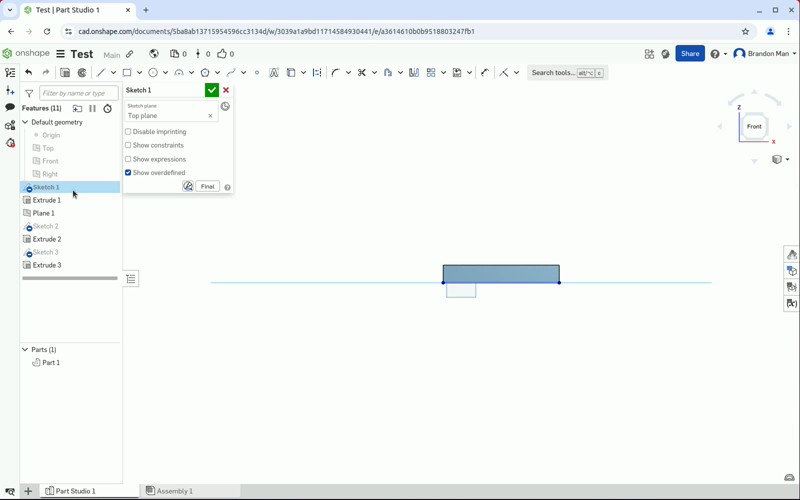
mouse_move(229, 92)
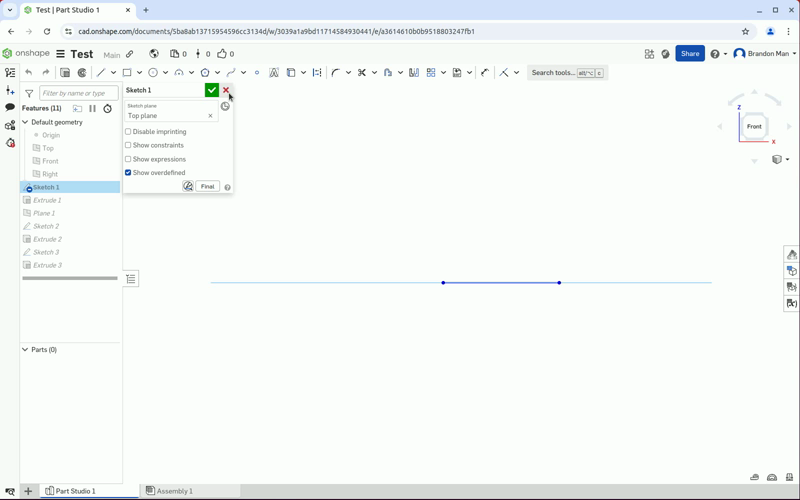
click(229, 92)
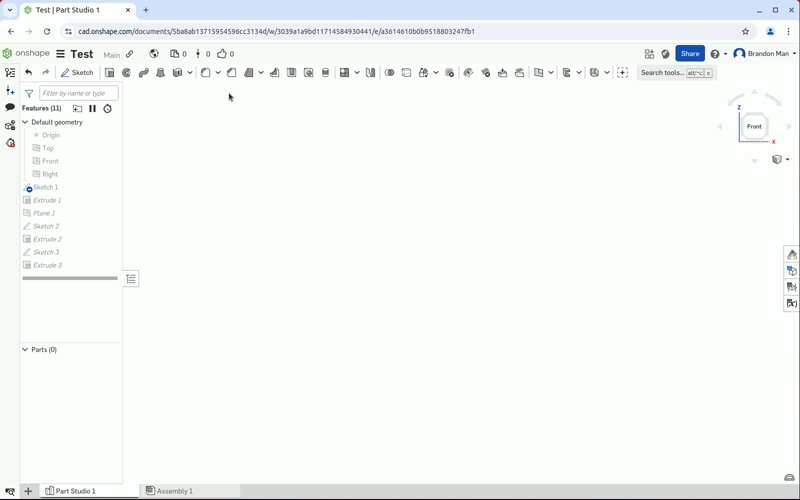
mouse_move(73, 352)
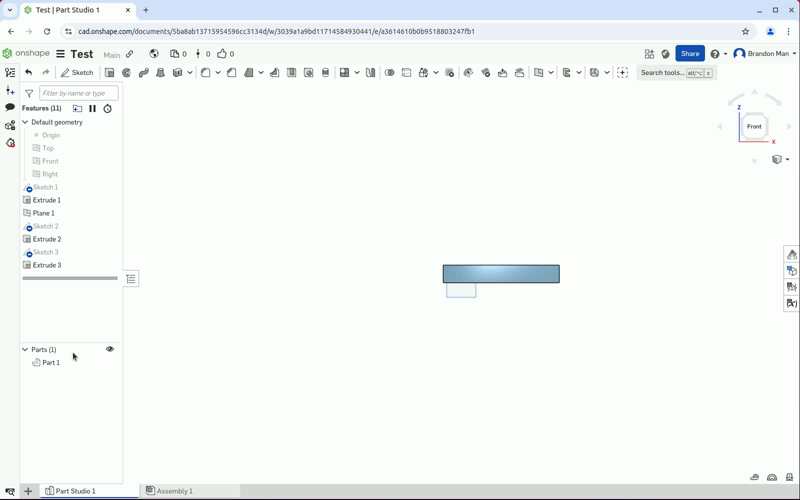
key(y)
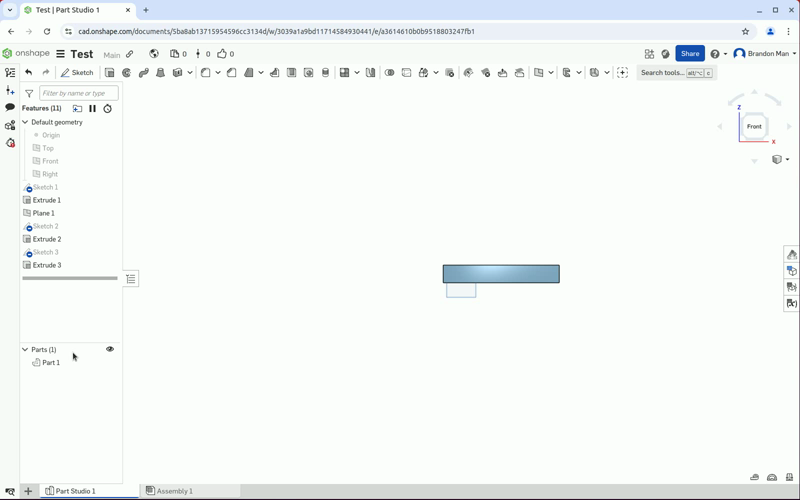
key(shift+p)
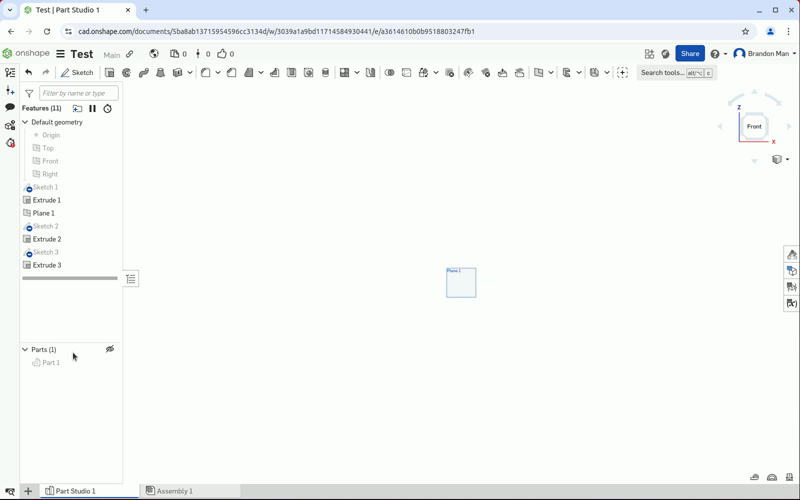
key(space)
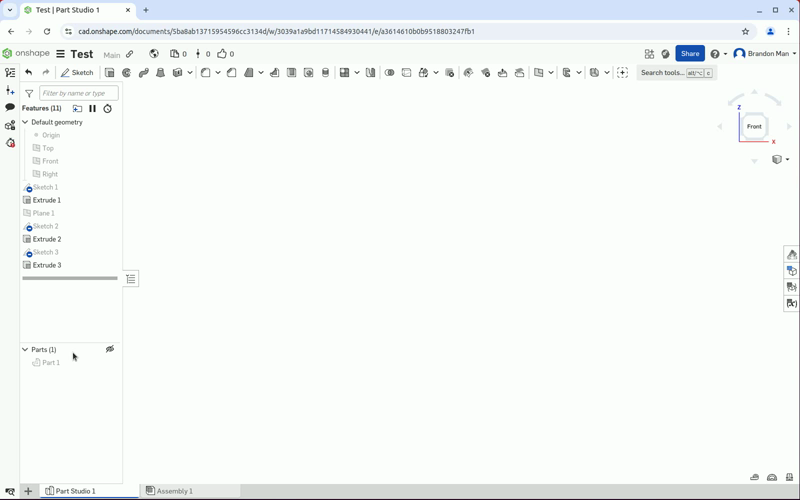
key_down(shift)
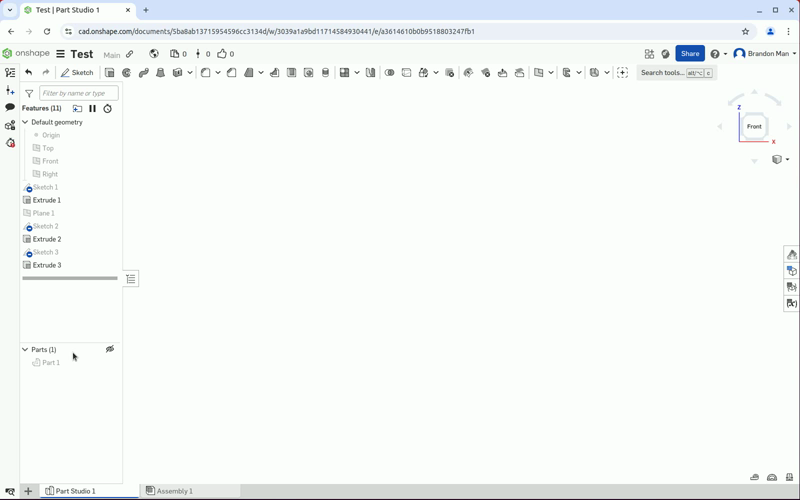
key(down)
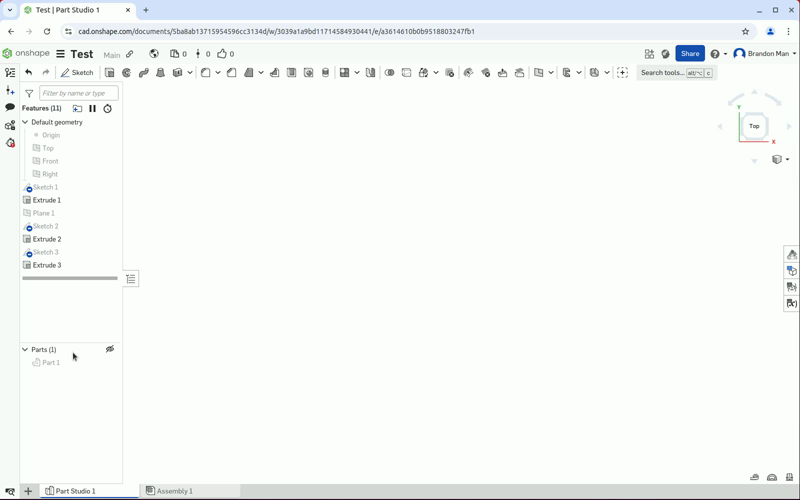
key_up(shift)
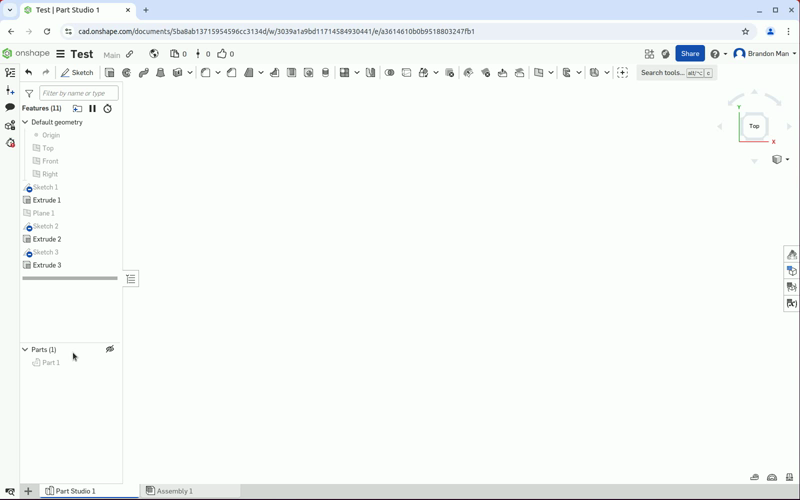
mouse_move(73, 352)
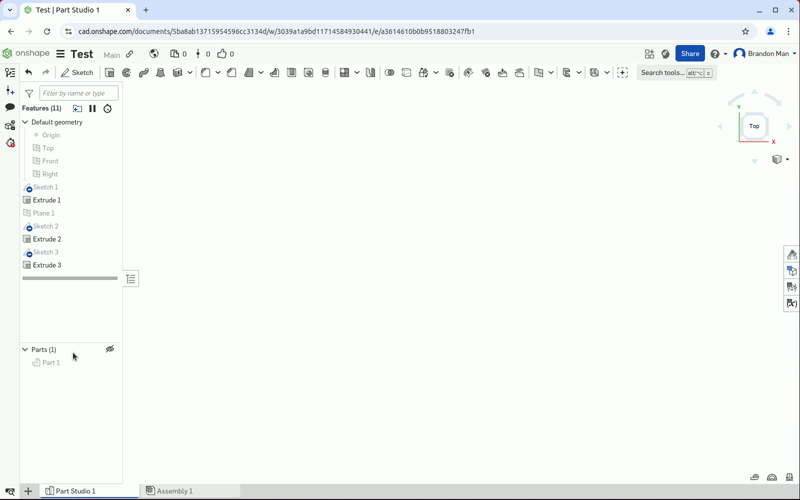
key(shift+y)
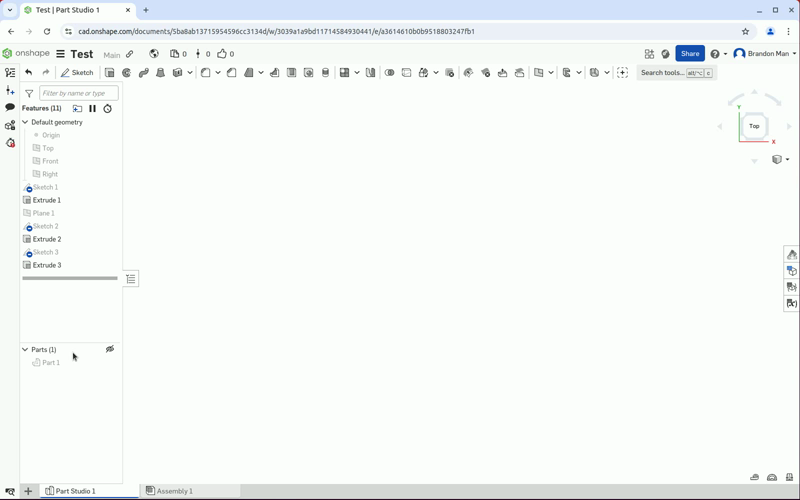
key(shift+s)
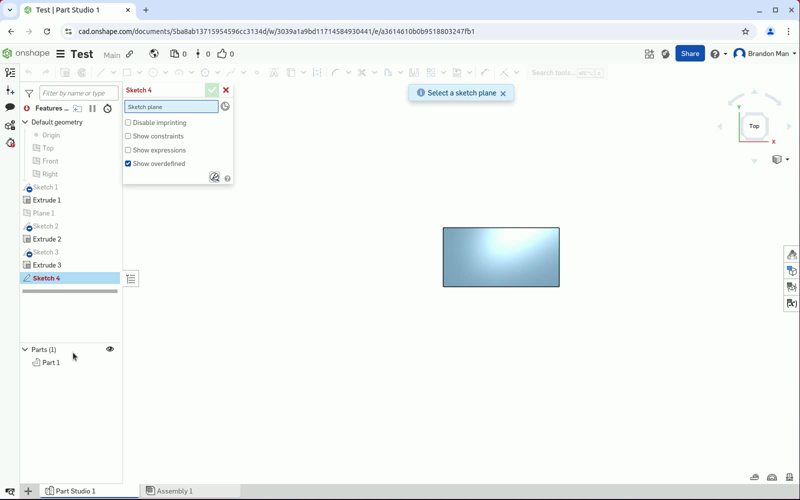
mouse_move(73, 150)
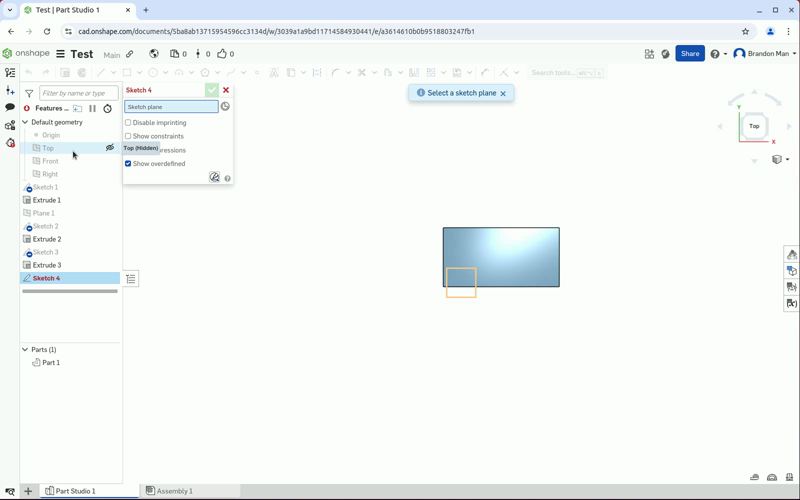
click(73, 150)
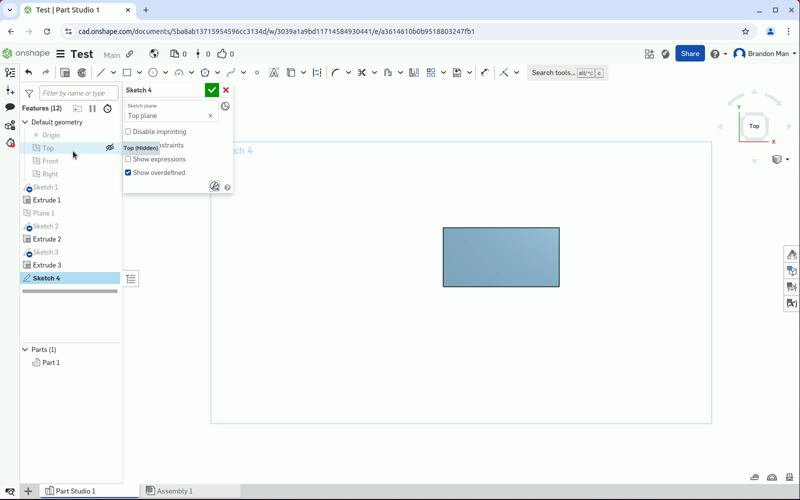
mouse_move(73, 352)
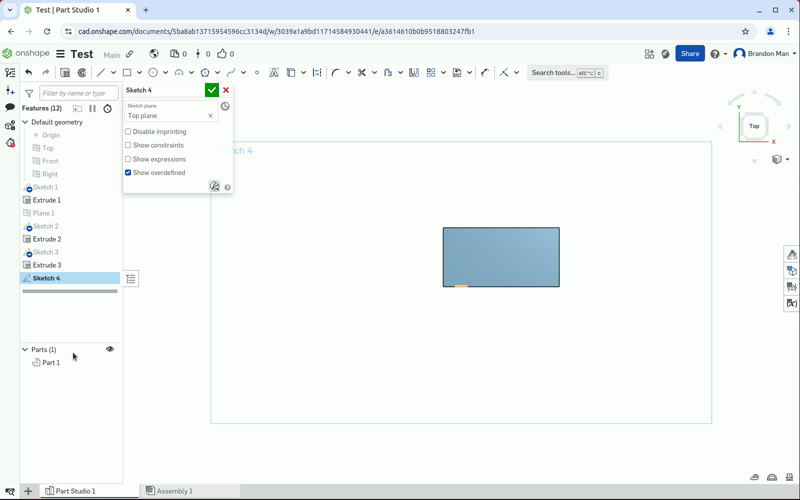
key(y)
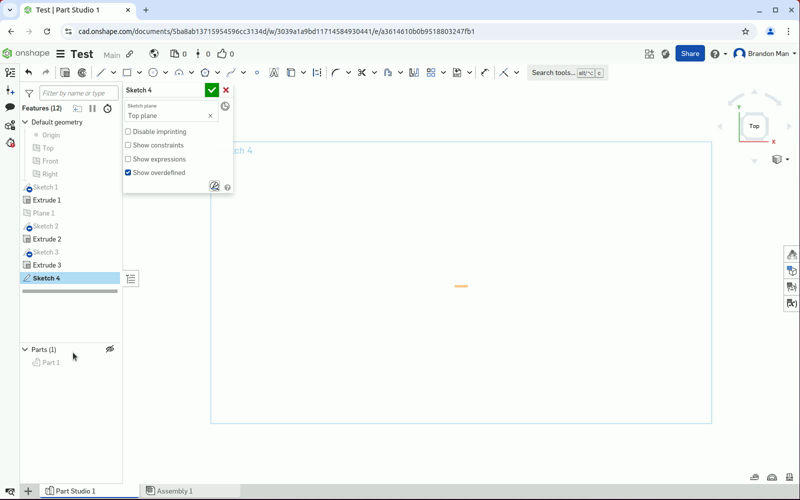
key(c)
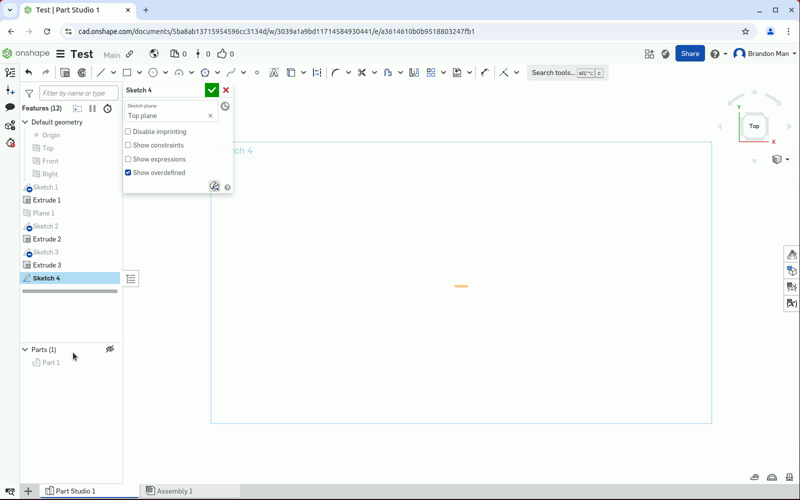
key_down(shift)
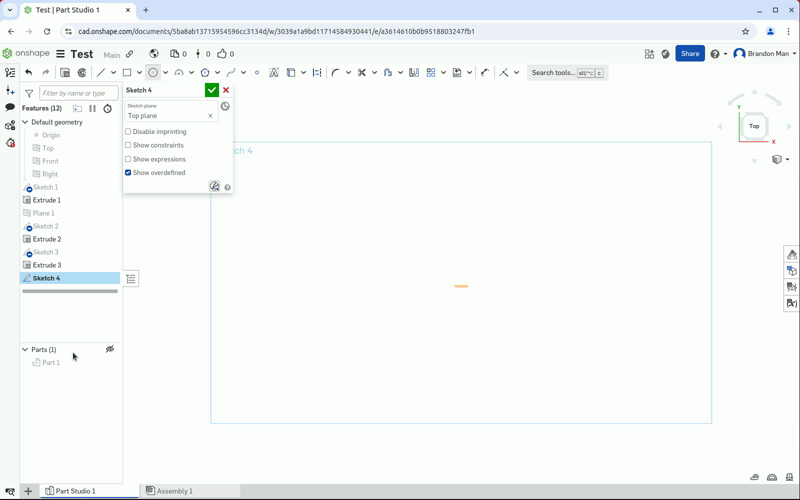
mouse_move(501, 389)
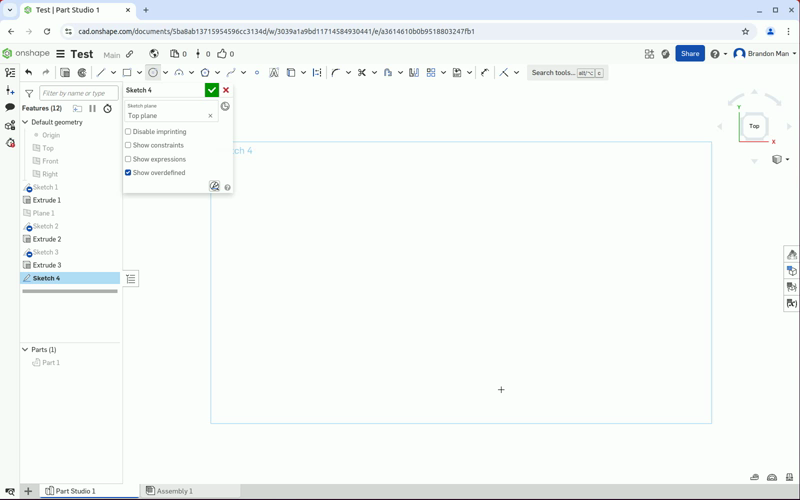
click(501, 389)
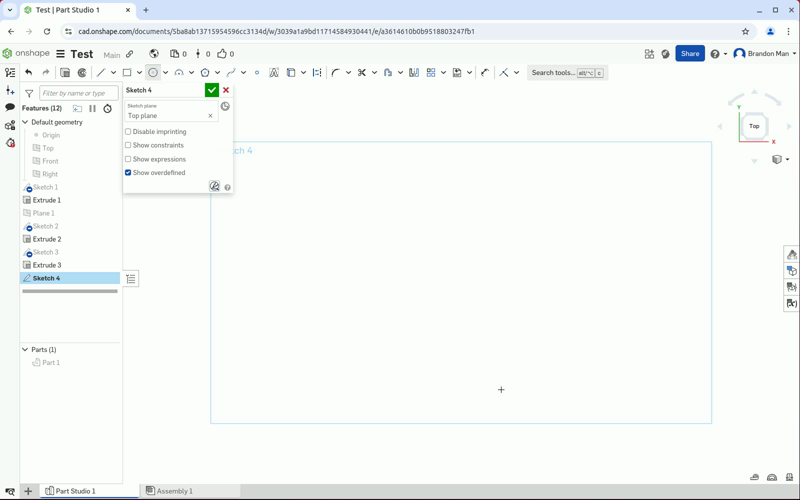
key_up(shift)
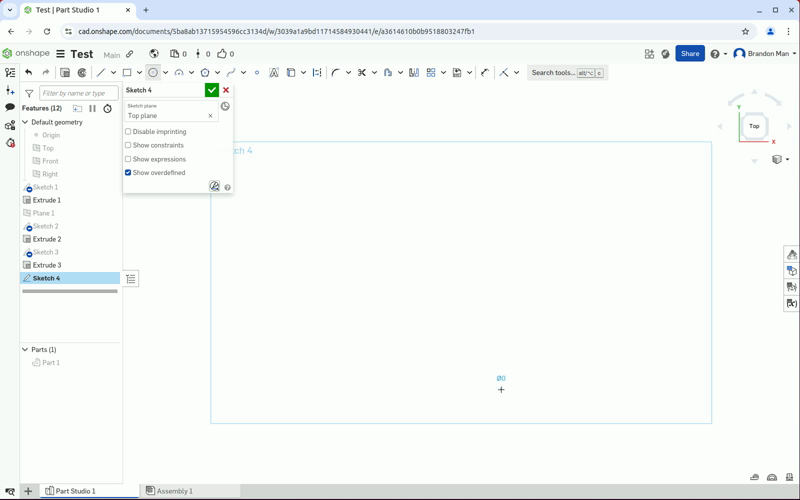
mouse_move(507, 389)
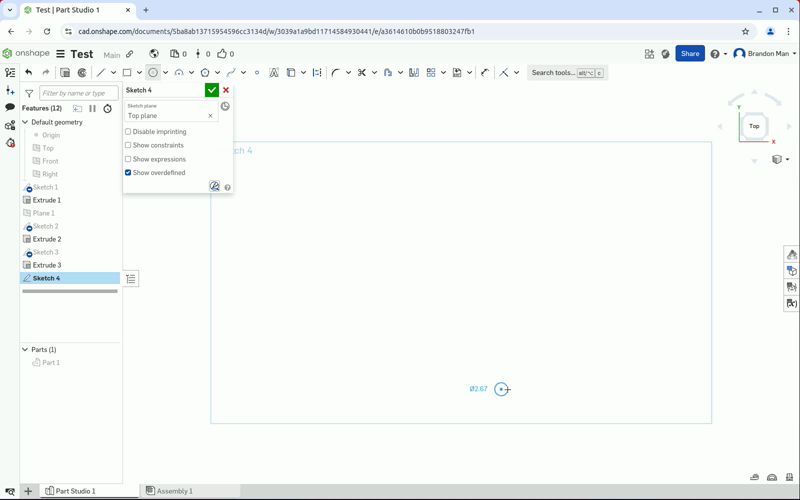
click(507, 389)
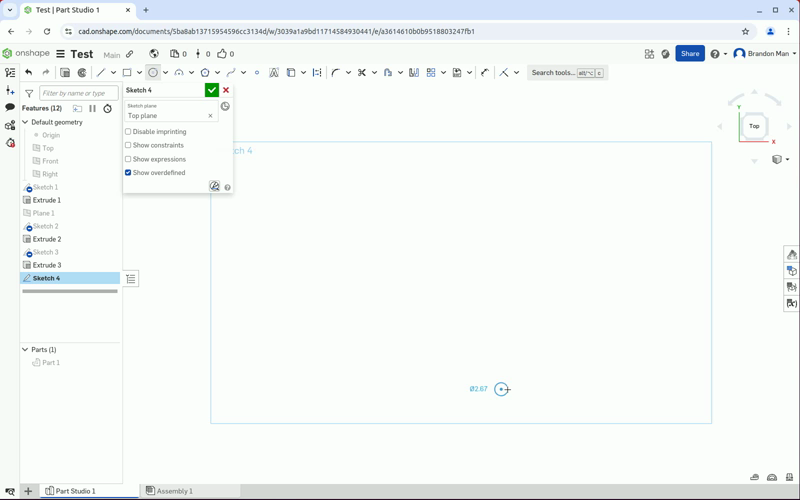
key(esc)
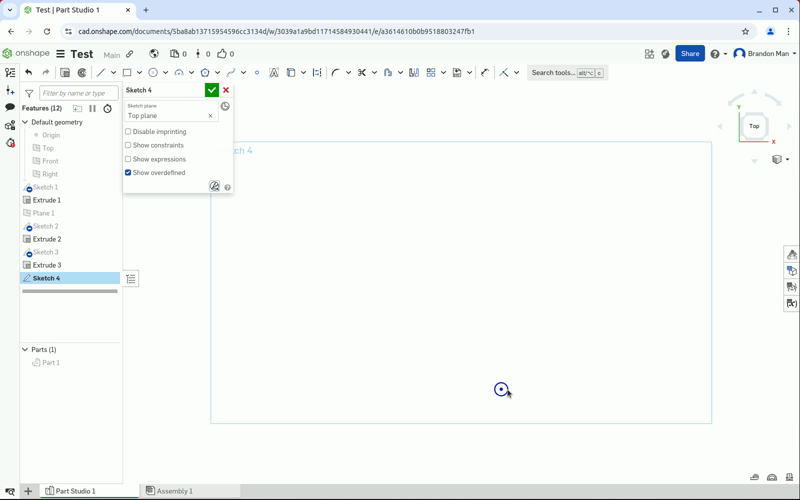
mouse_move(499, 389)
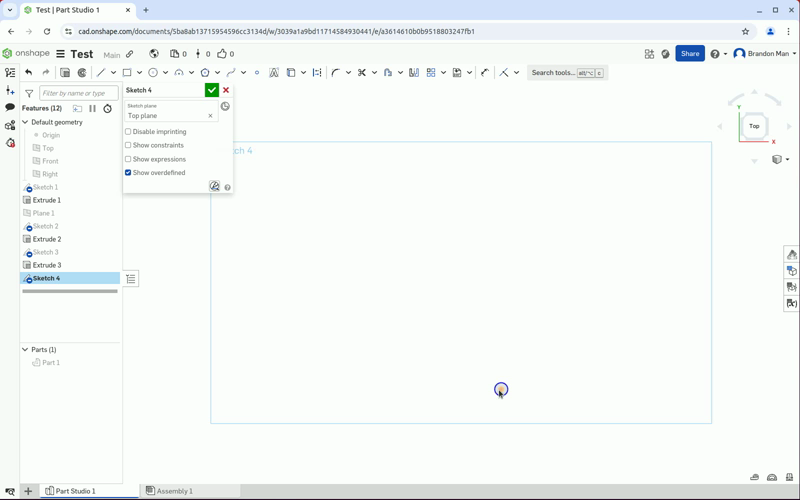
scroll(6)
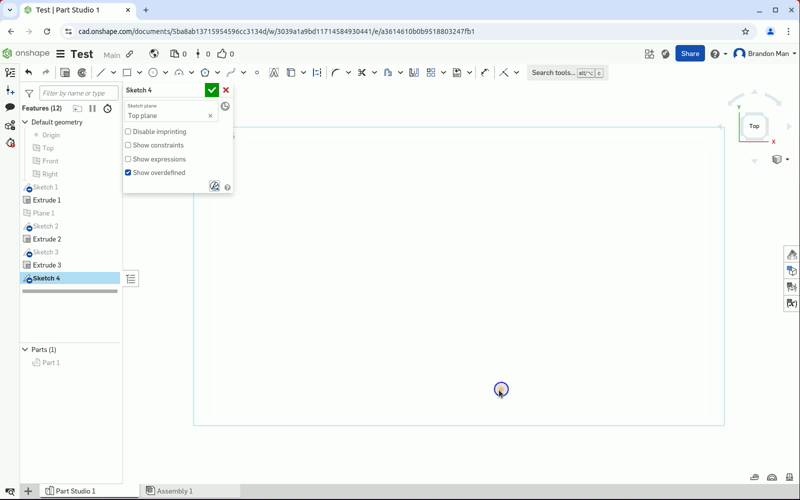
scroll(6)
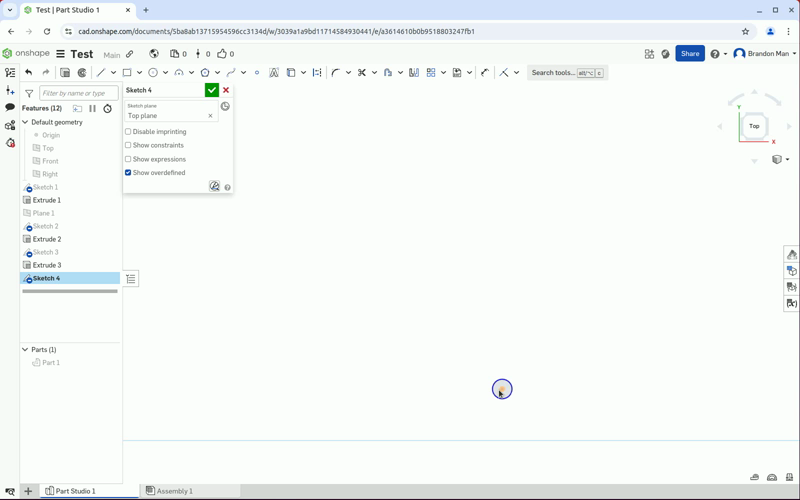
scroll(6)
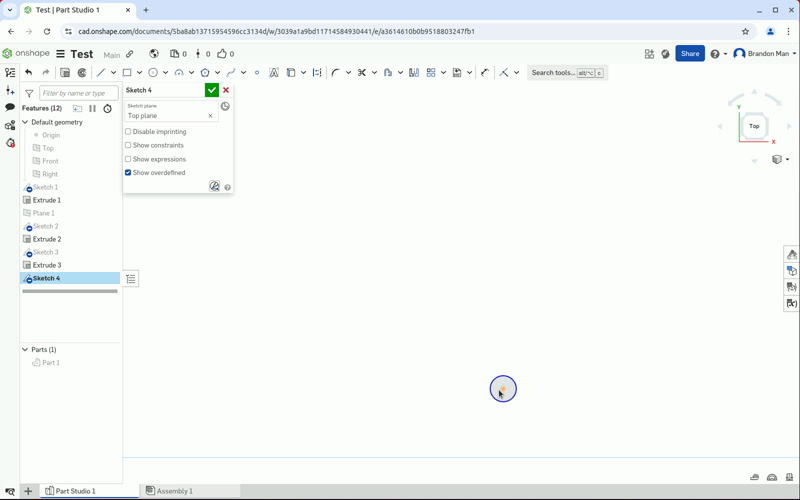
scroll(6)
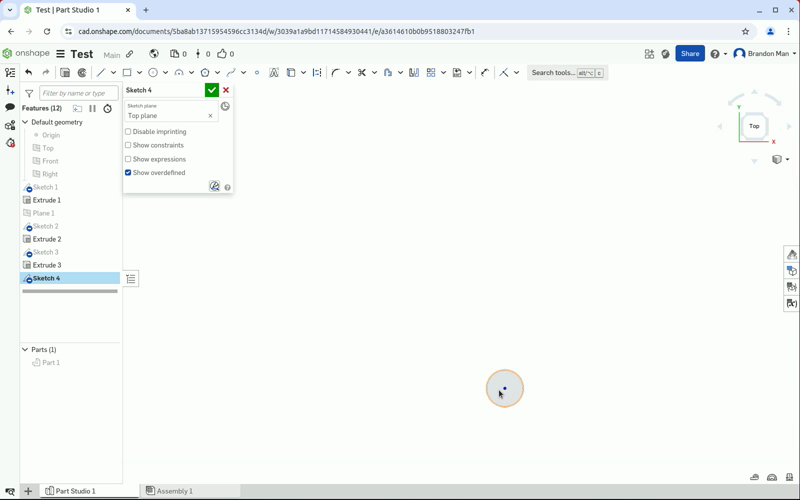
scroll(6)
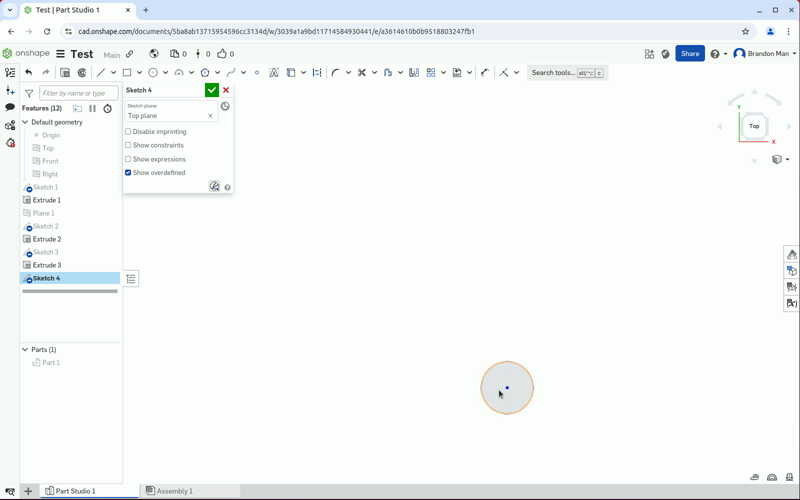
scroll(6)
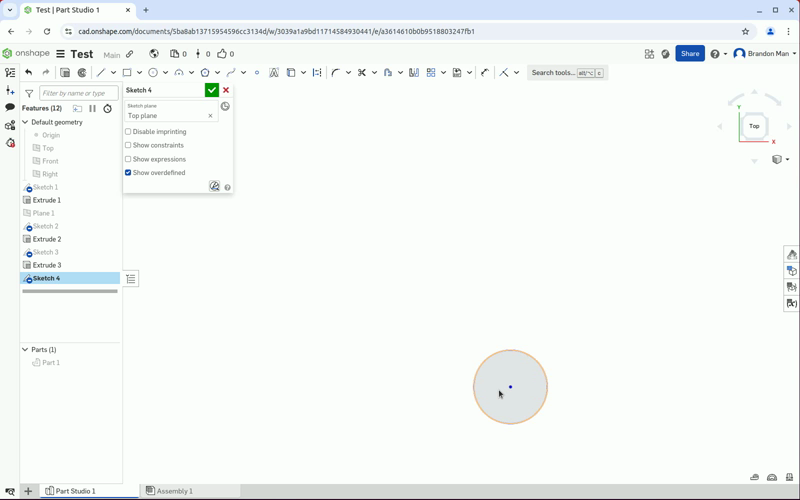
scroll(6)
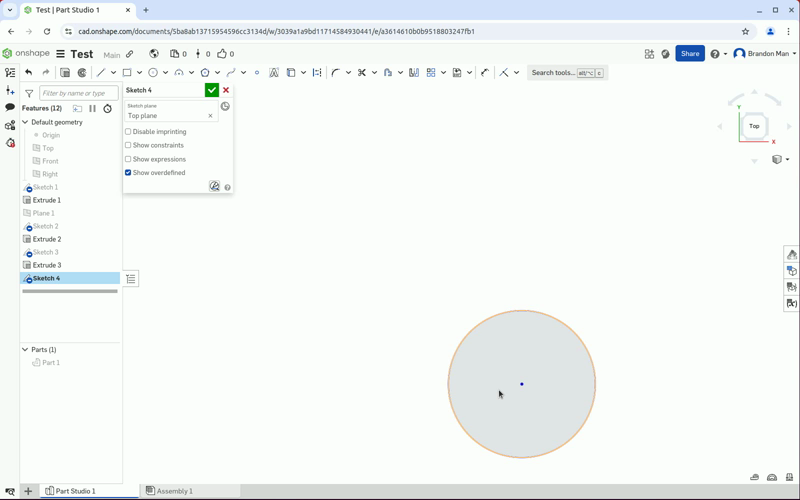
click(499, 389)
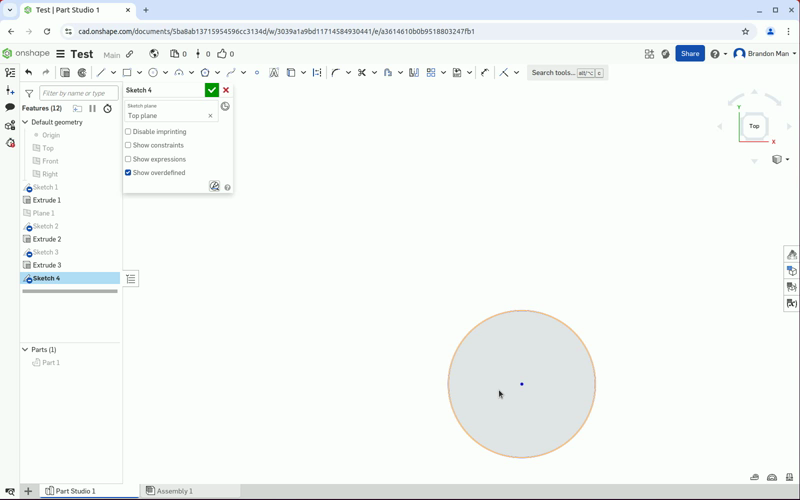
scroll(-6)
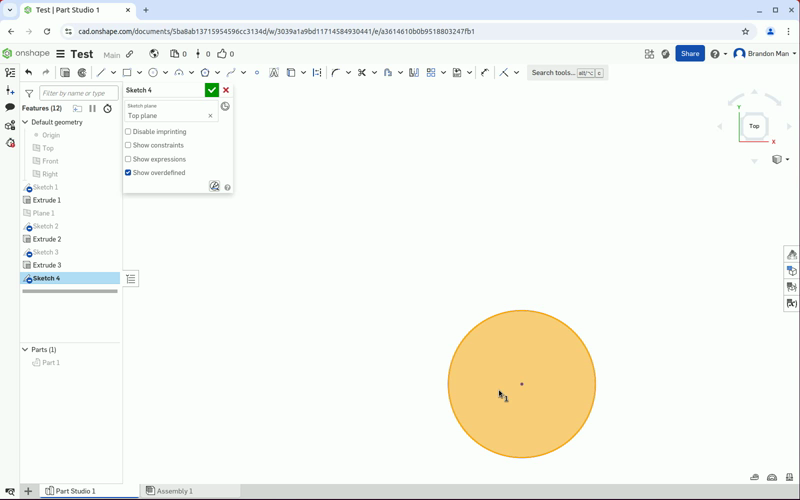
scroll(-6)
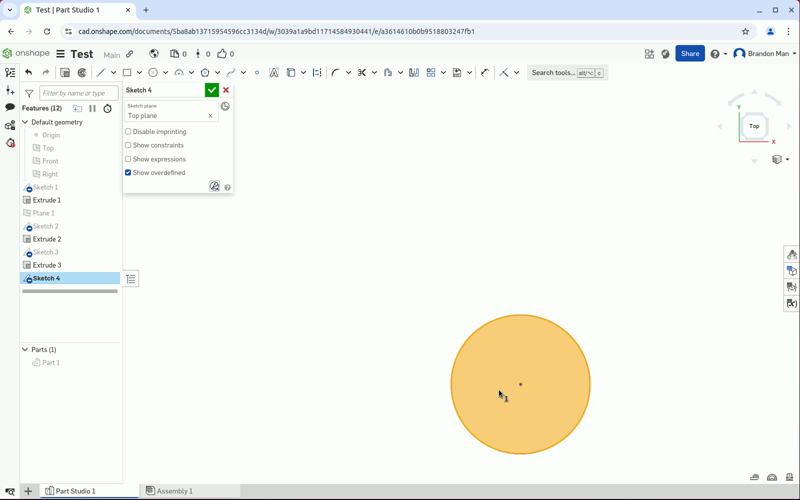
scroll(-6)
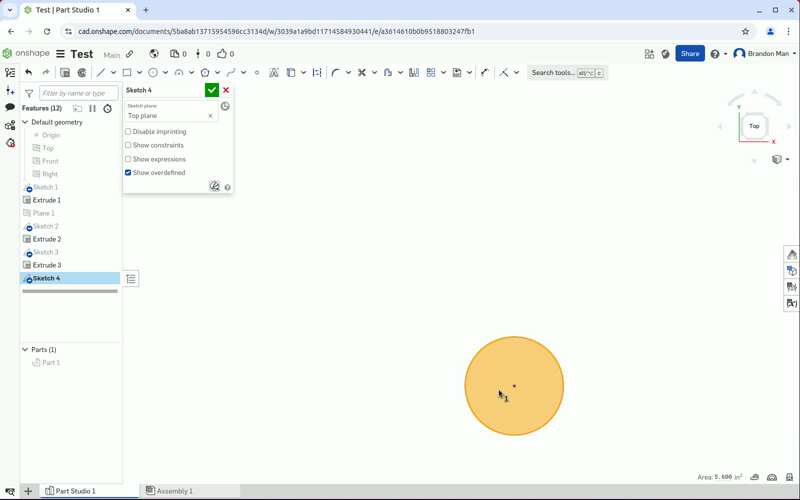
scroll(-6)
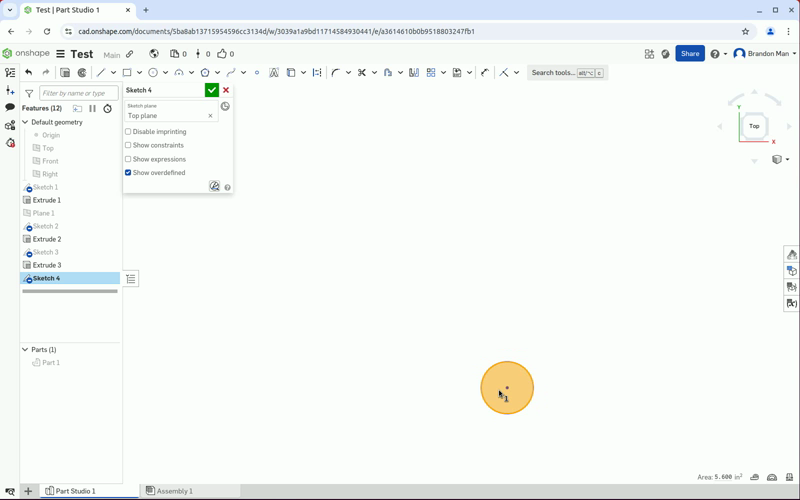
scroll(-6)
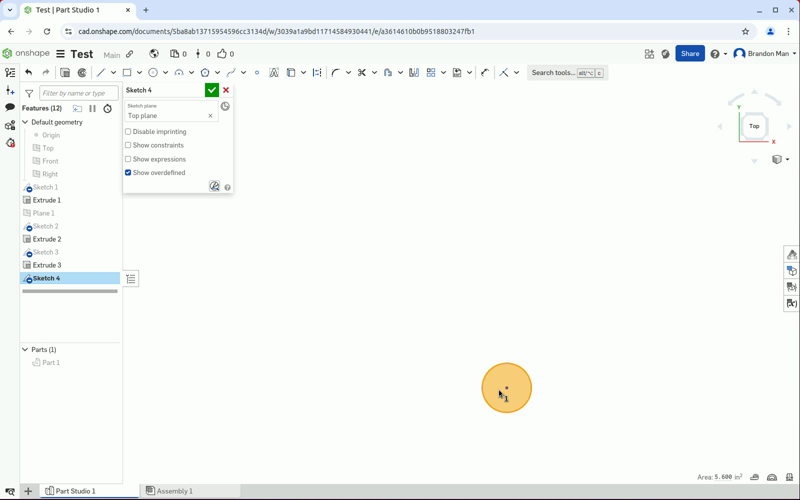
scroll(-6)
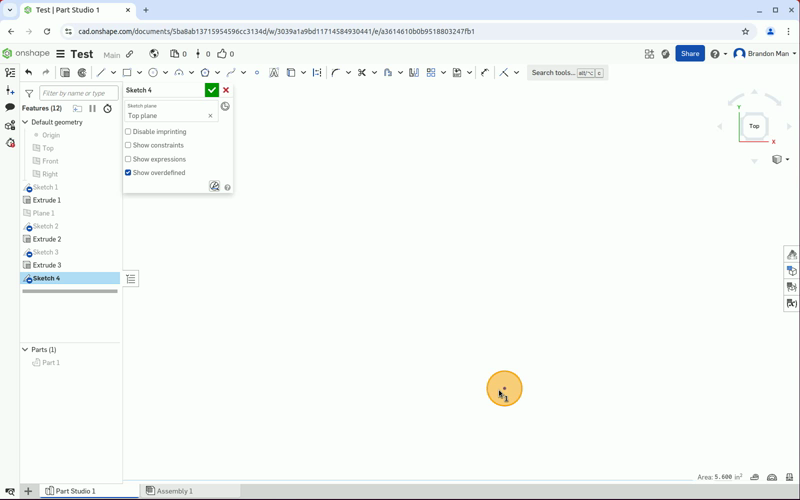
scroll(-6)
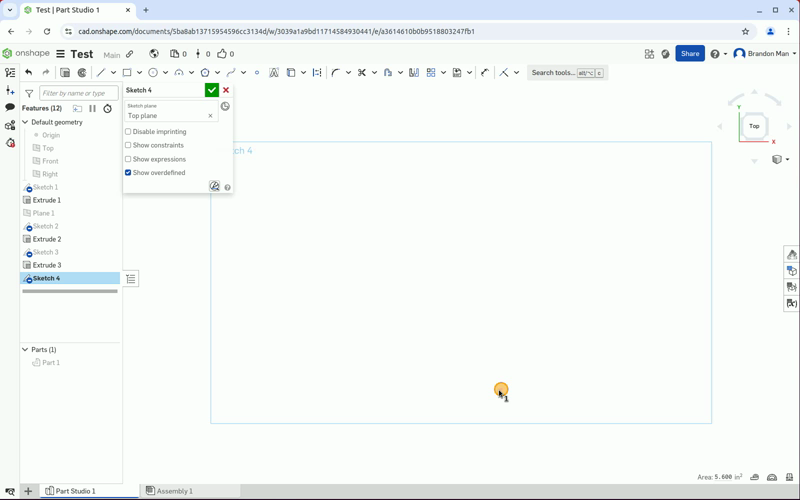
mouse_move(73, 352)
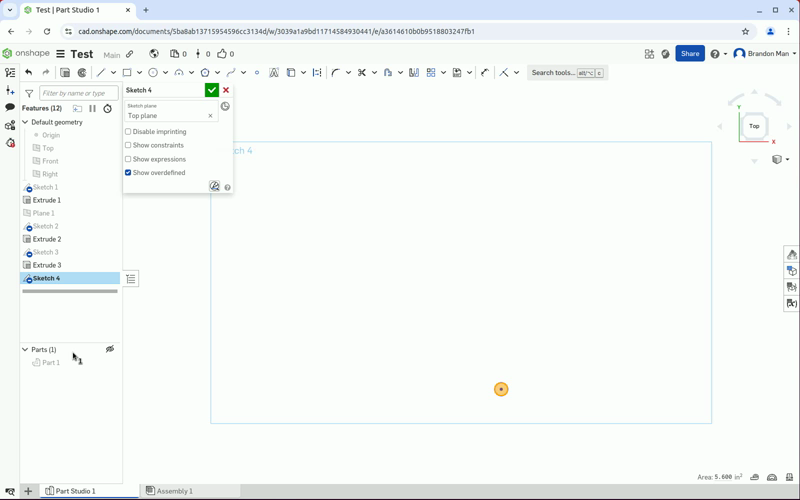
key(shift+y)
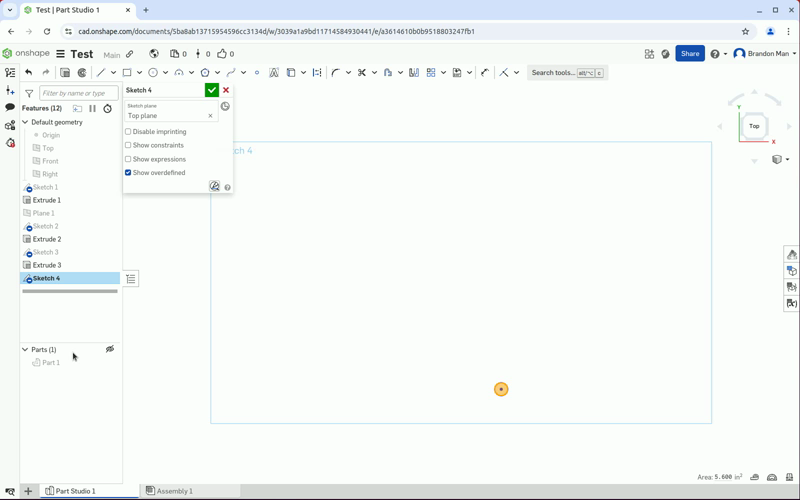
key(shift+e)
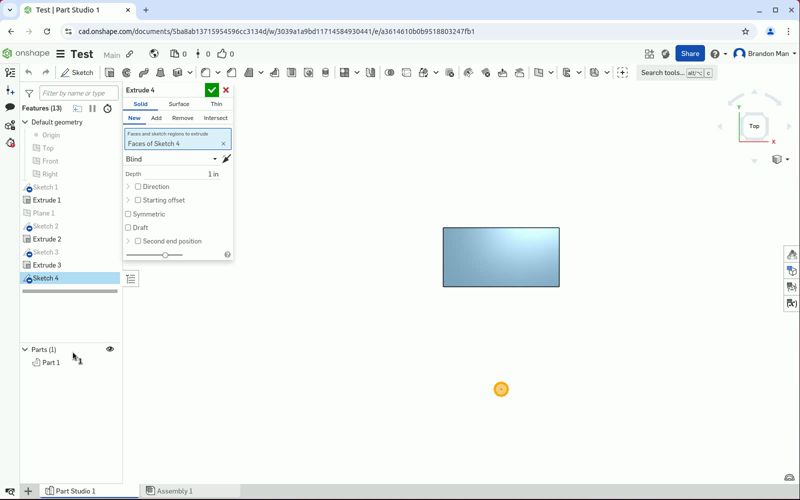
mouse_move(143, 106)
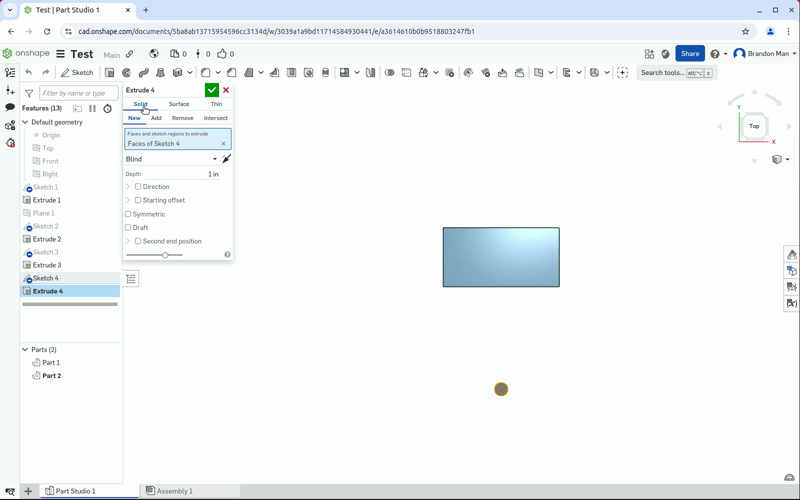
click(143, 106)
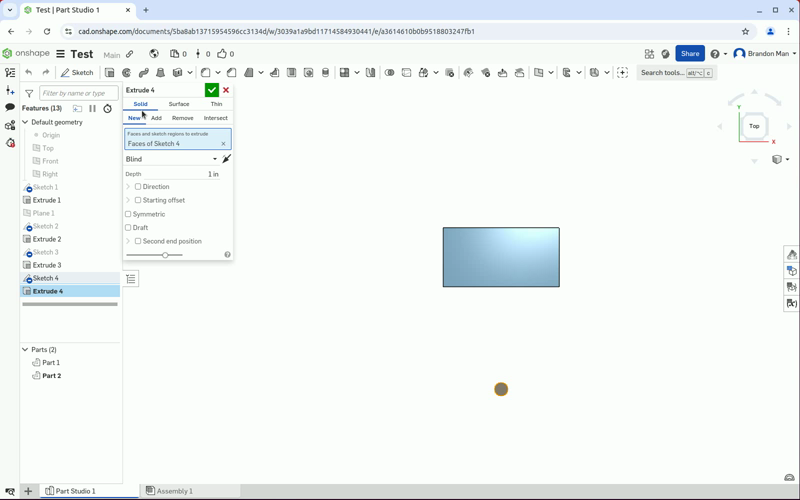
mouse_move(137, 120)
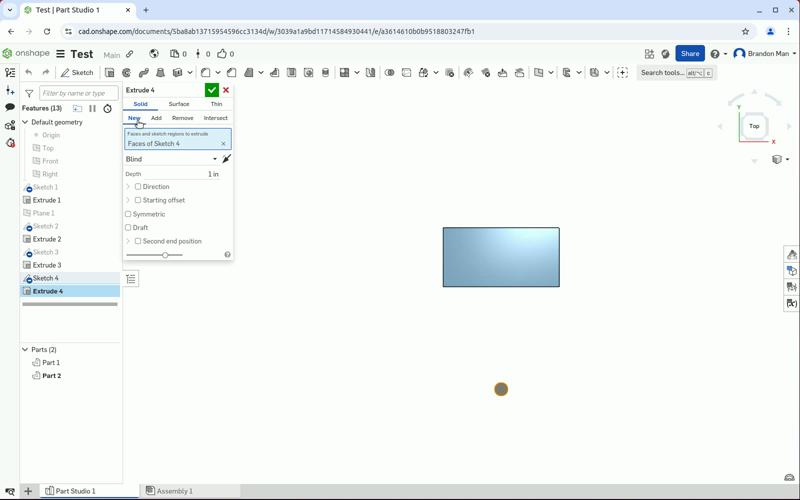
click(137, 120)
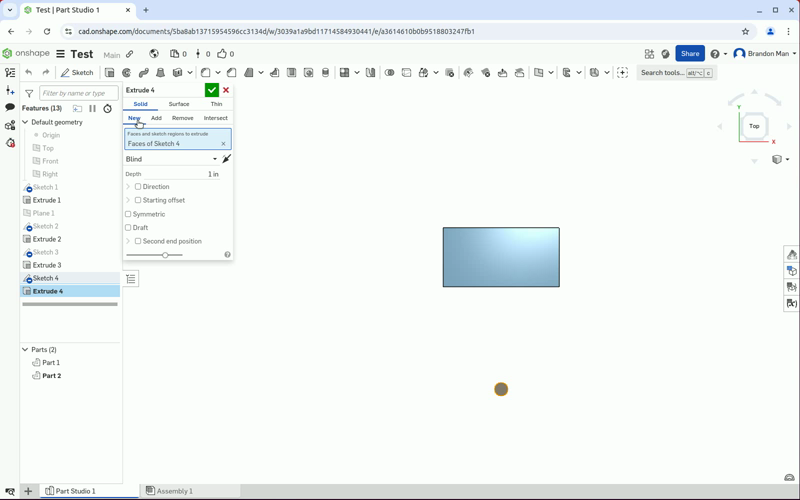
key(tab, 4)
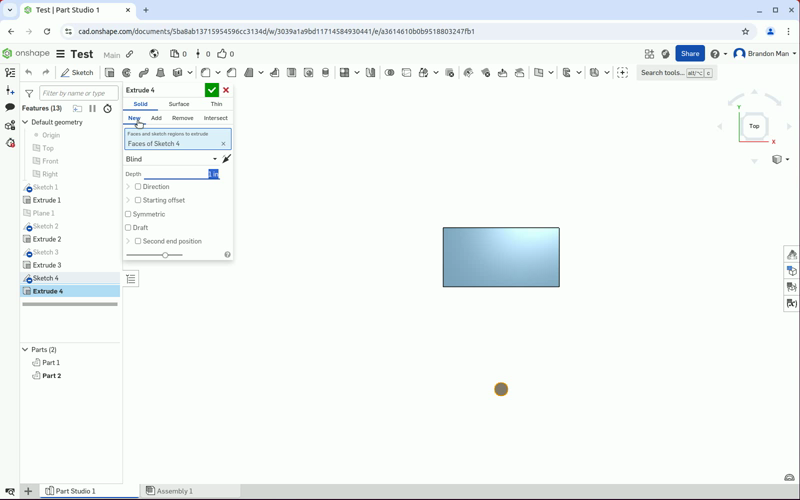
text(7.462)
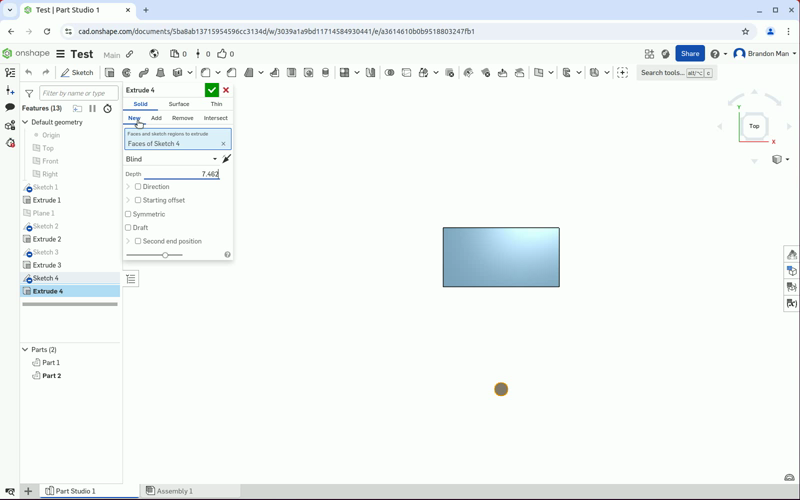
key(enter)
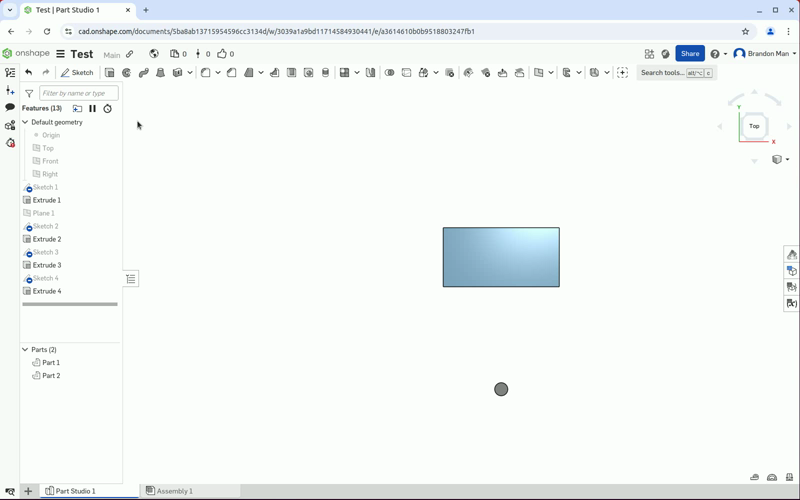
key(shift+h)
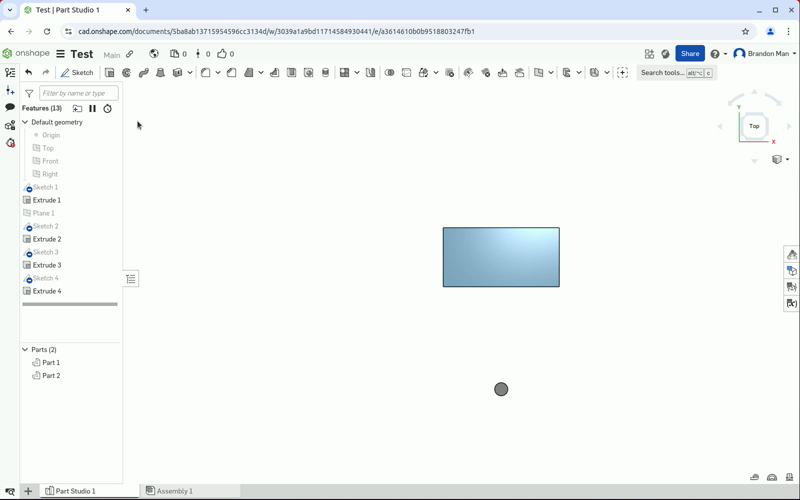
key(shift+h)
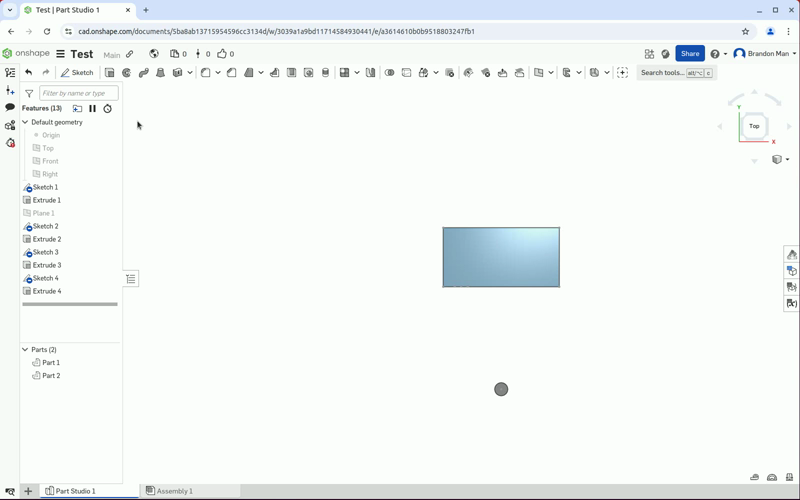
key(shift+7)
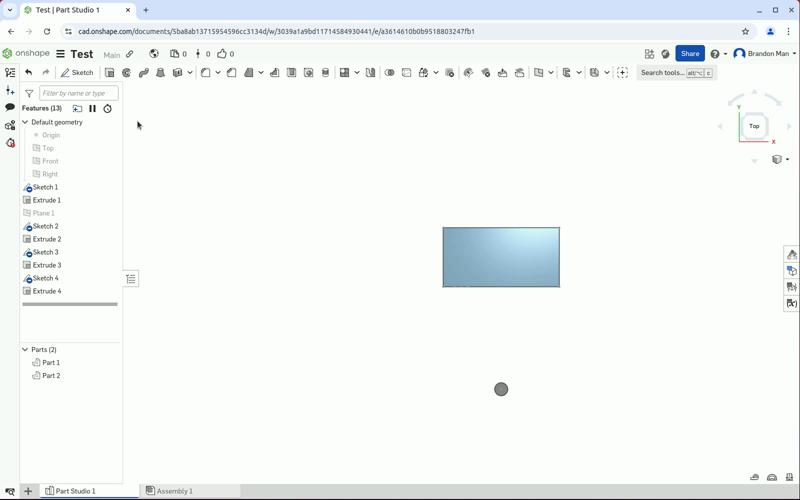
key(up, 3)
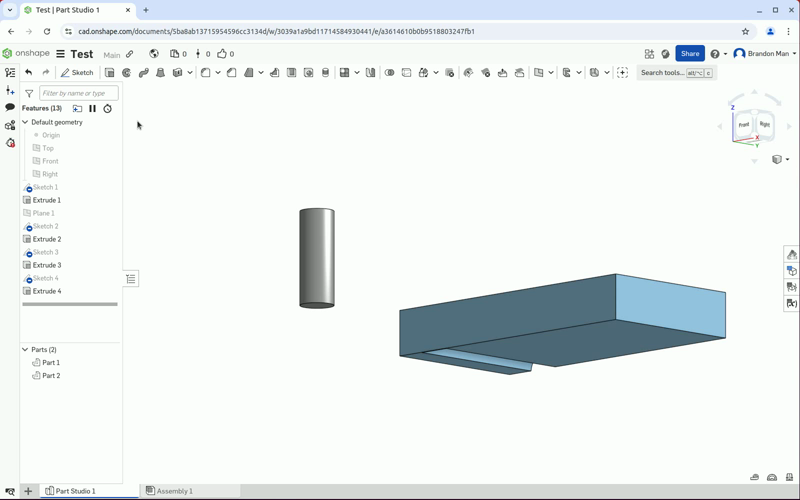
key(left, 3)
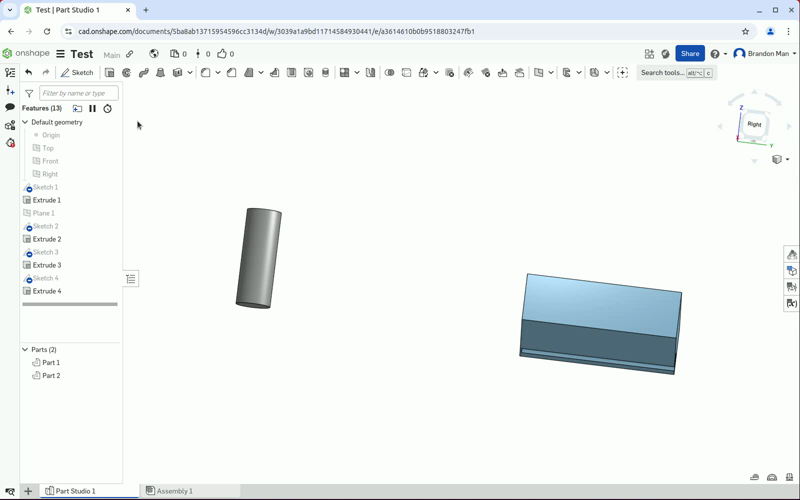
key(right, 3)
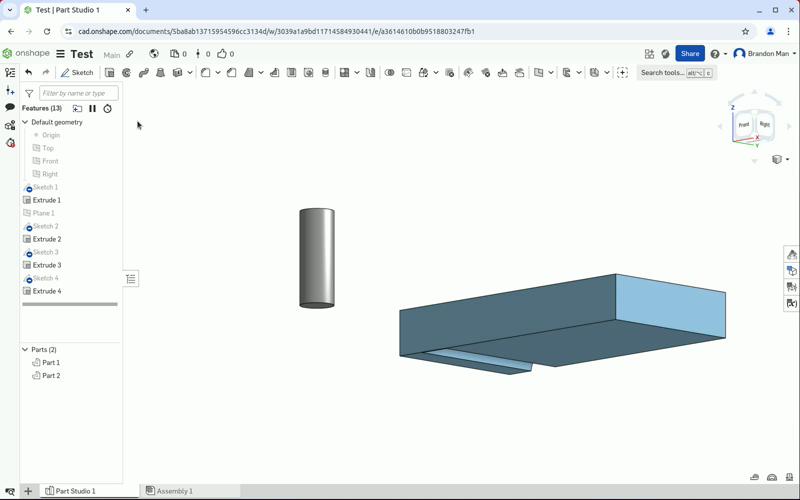
key(down, 3)
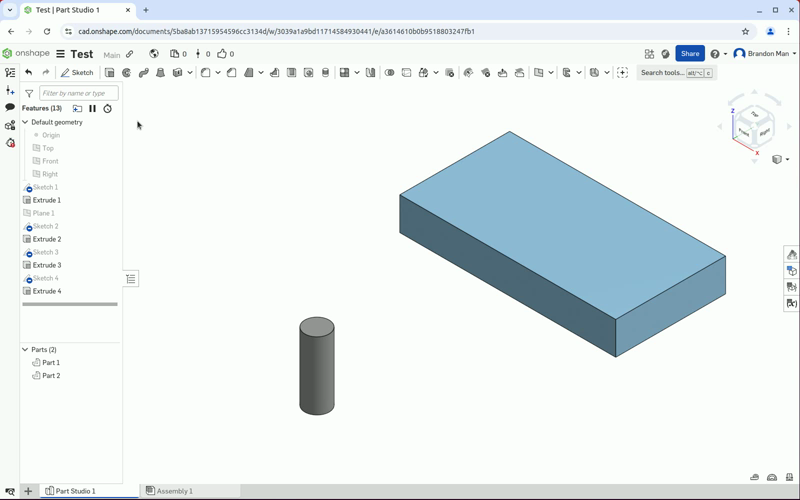
mouse_move(73, 189)
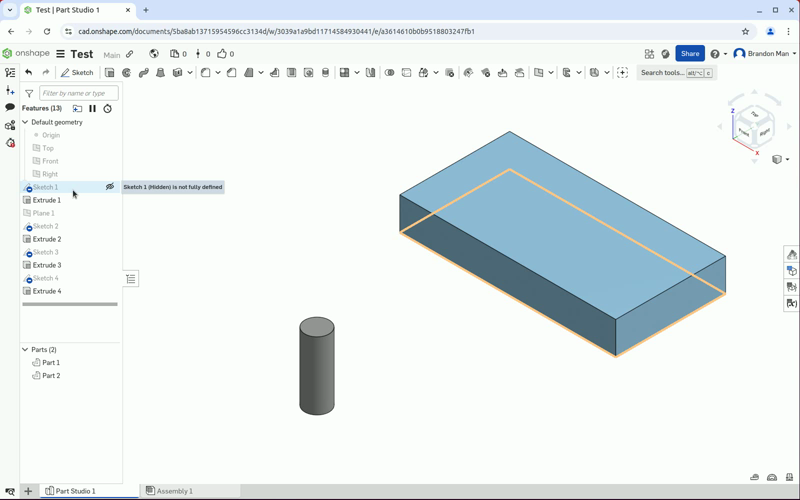
click(73, 189)